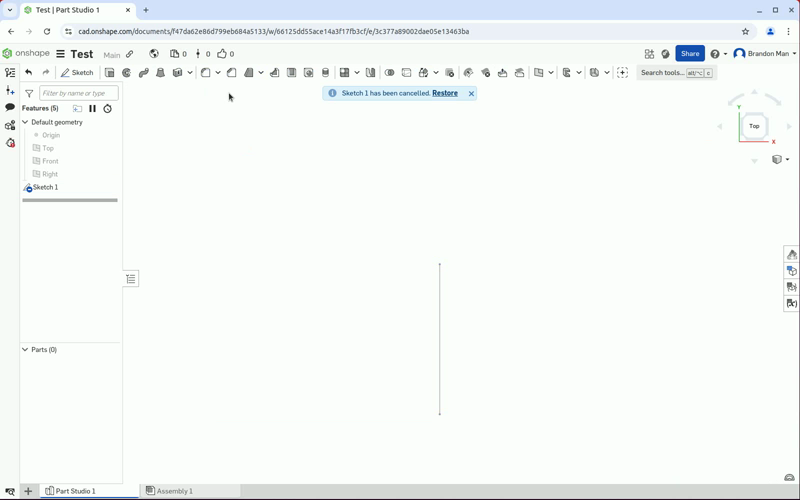
key(shift+h)
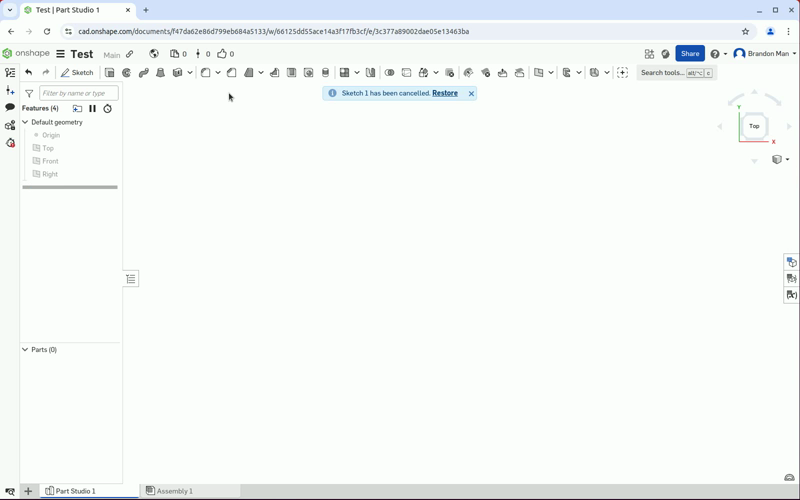
mouse_move(73, 352)
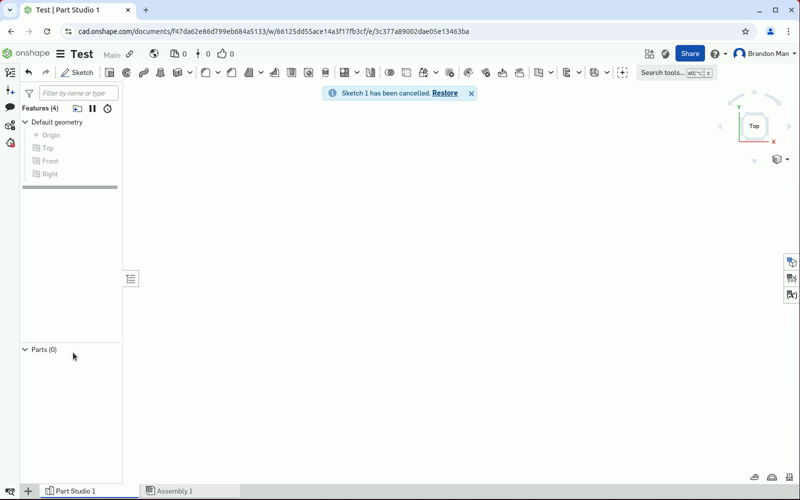
key(y)
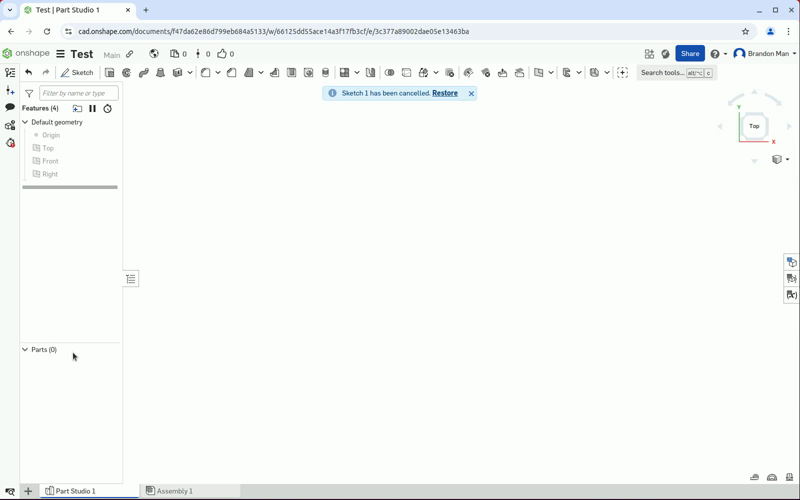
key(shift+p)
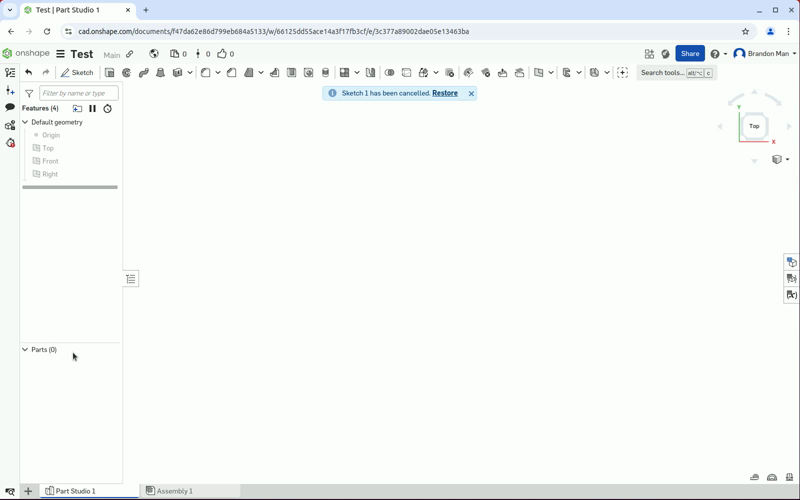
key(space)
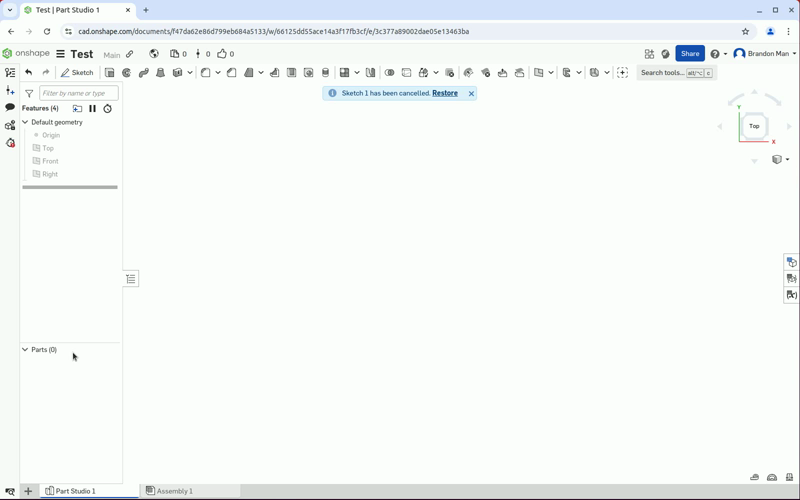
key_down(shift)
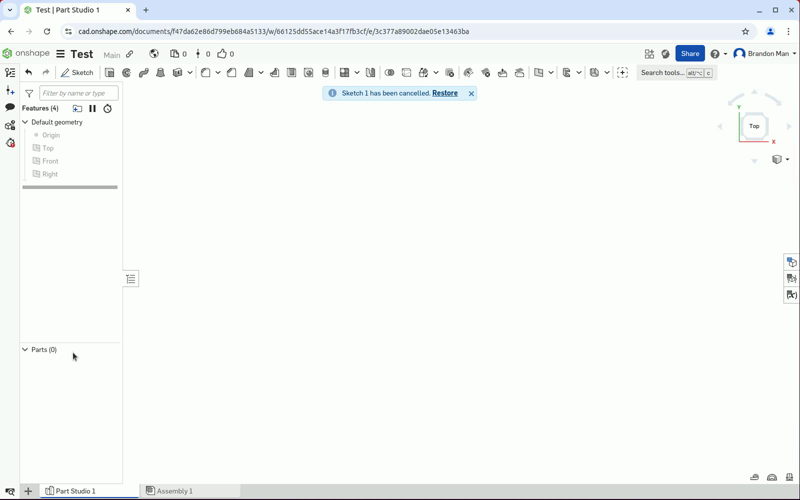
key(up)
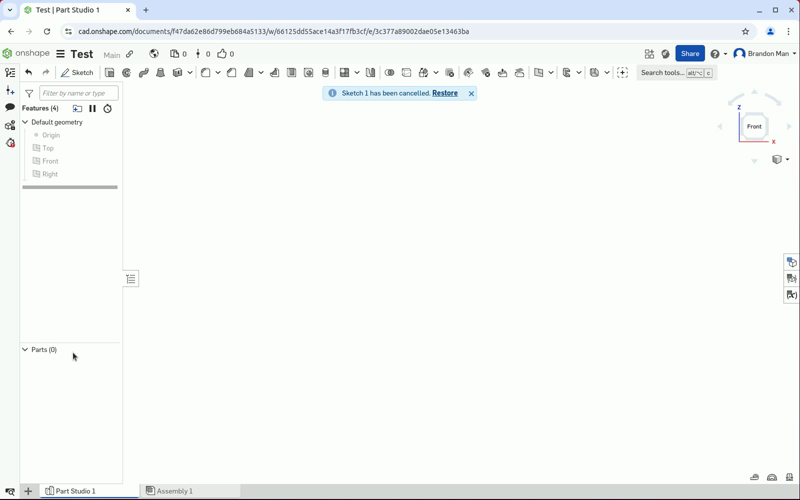
key_up(shift)
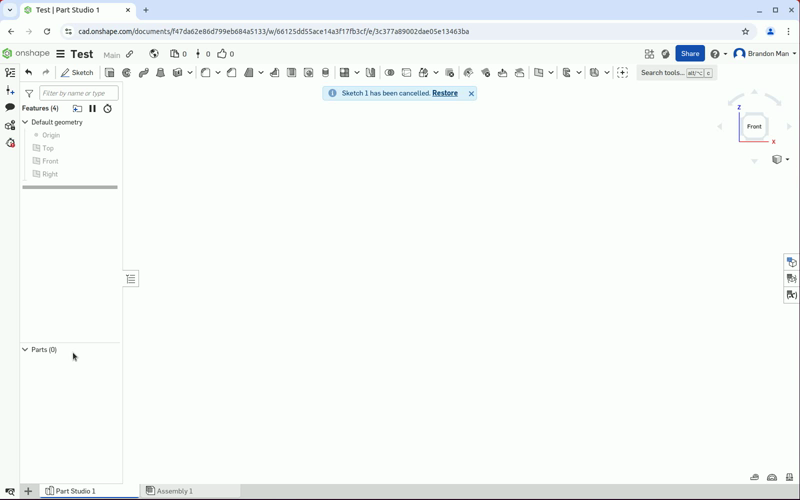
mouse_move(73, 352)
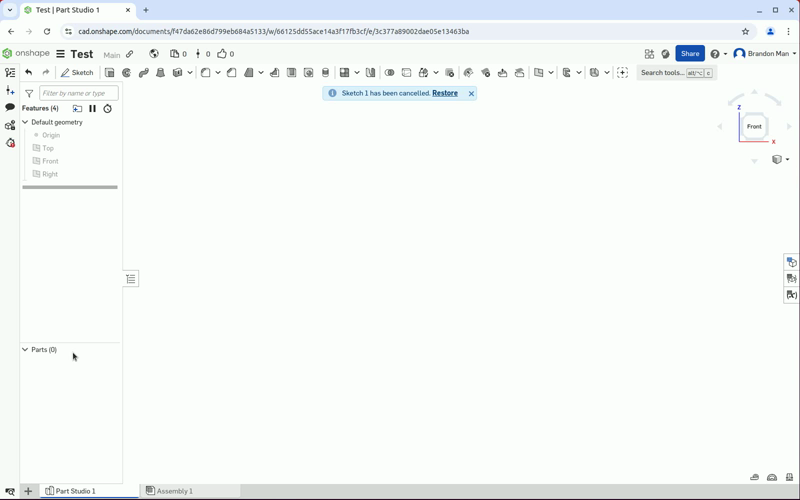
key(shift+y)
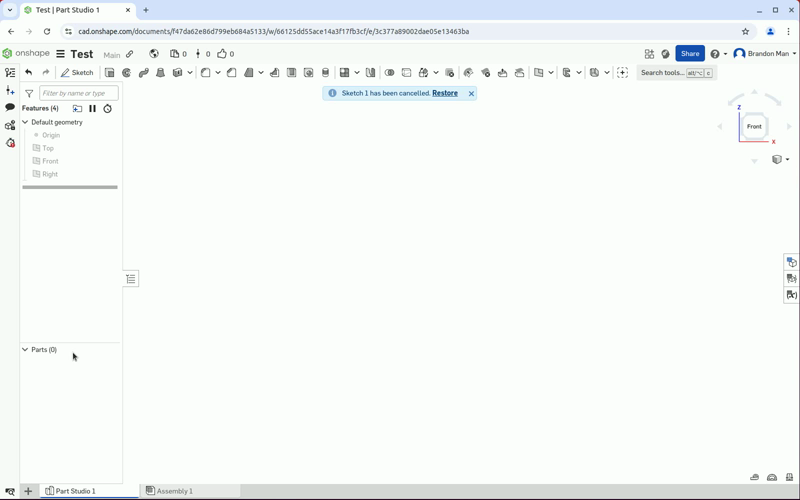
key(shift+s)
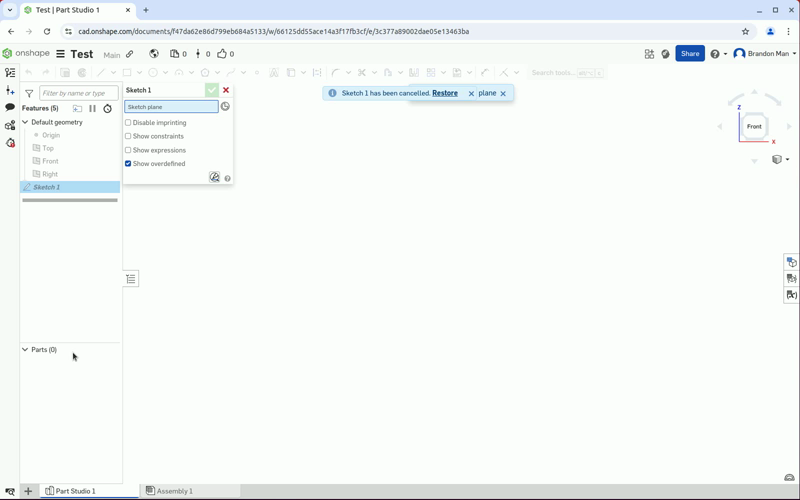
mouse_move(73, 163)
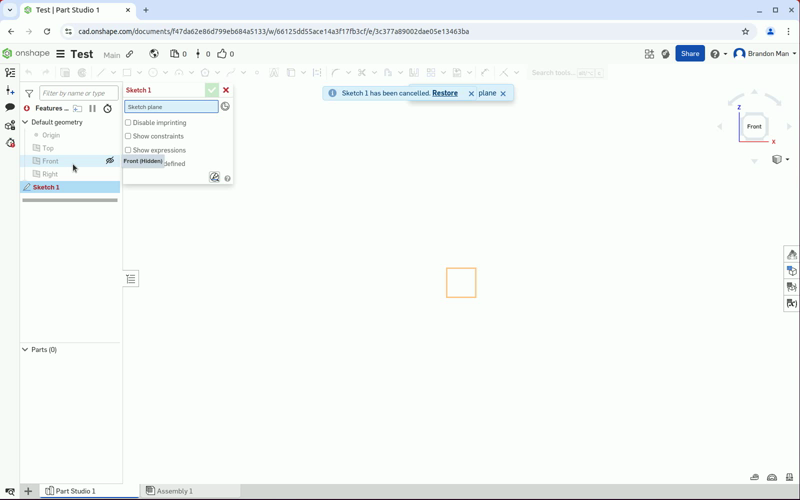
click(73, 163)
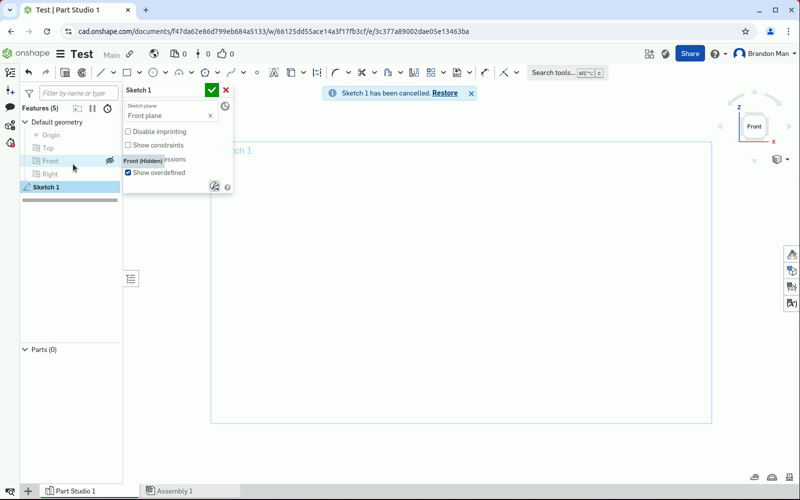
mouse_move(73, 352)
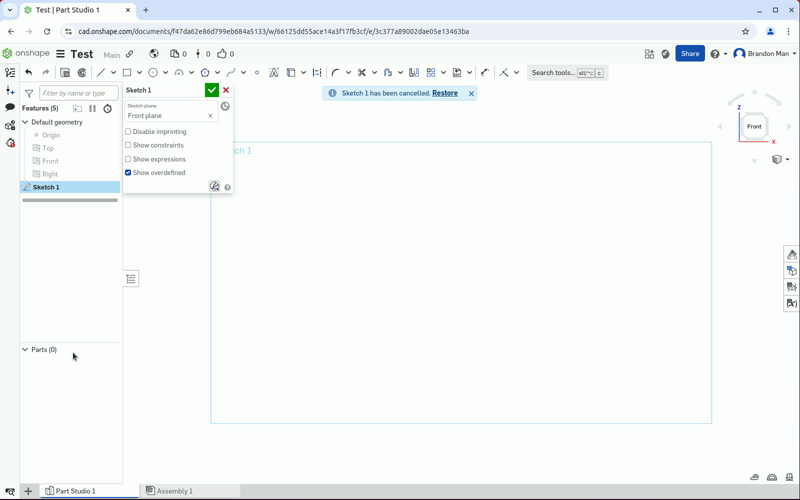
key(y)
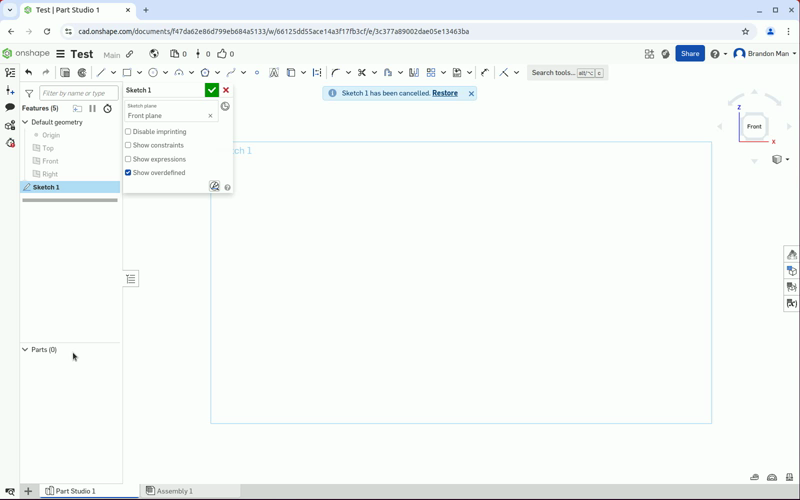
key(l)
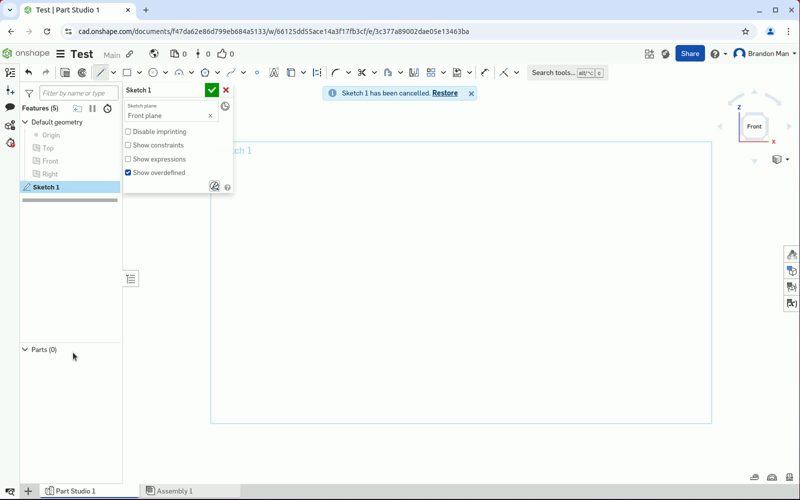
key_down(shift)
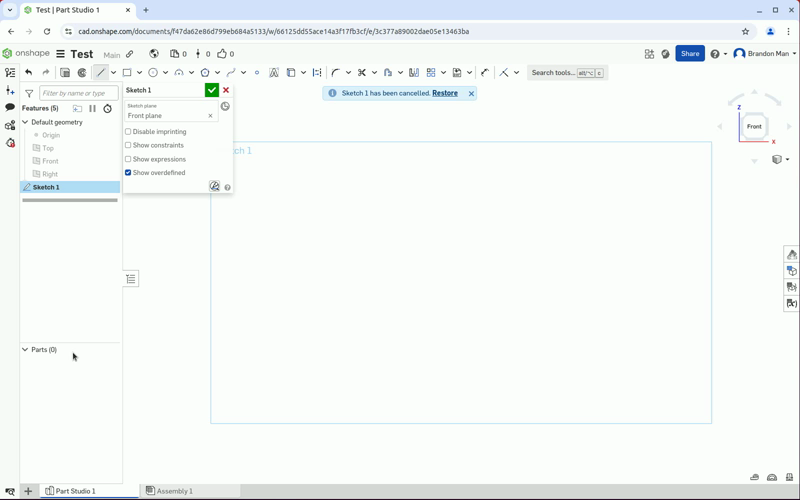
mouse_move(370, 282)
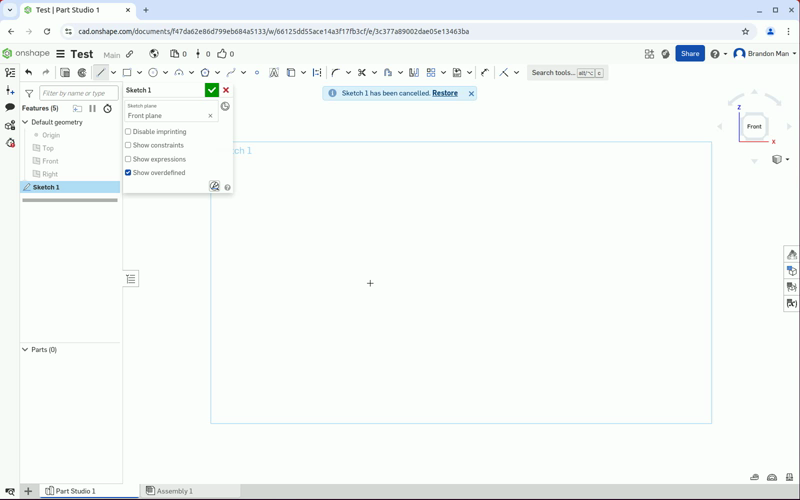
click(370, 282)
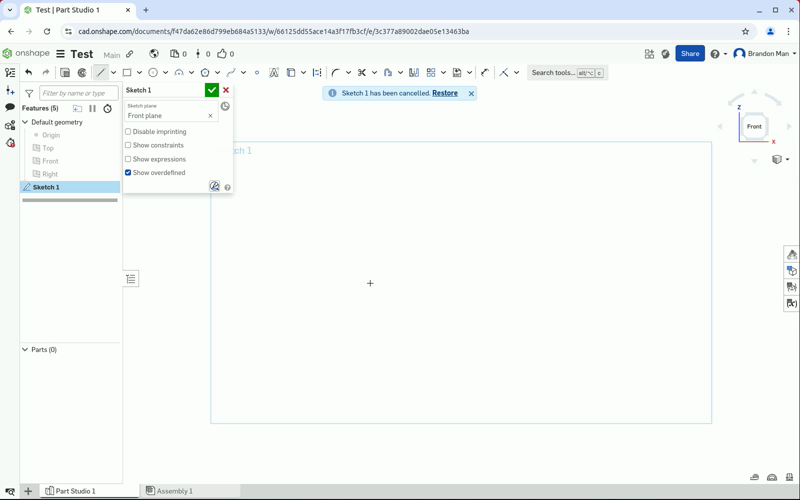
key_up(shift)
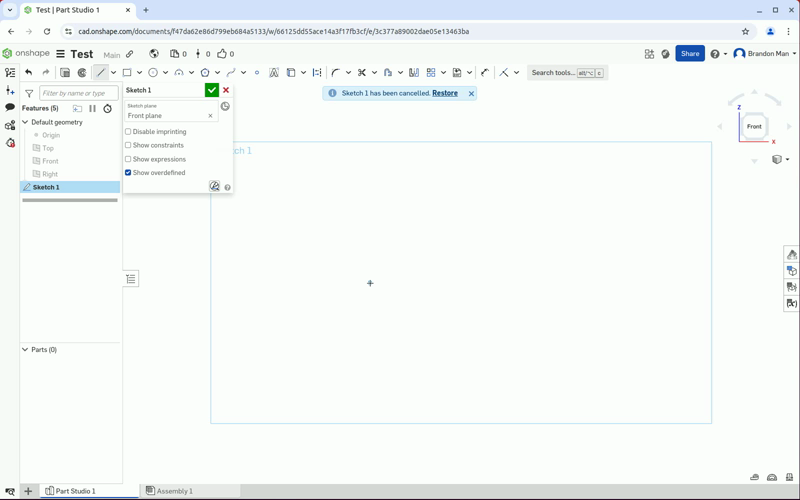
key_down(shift)
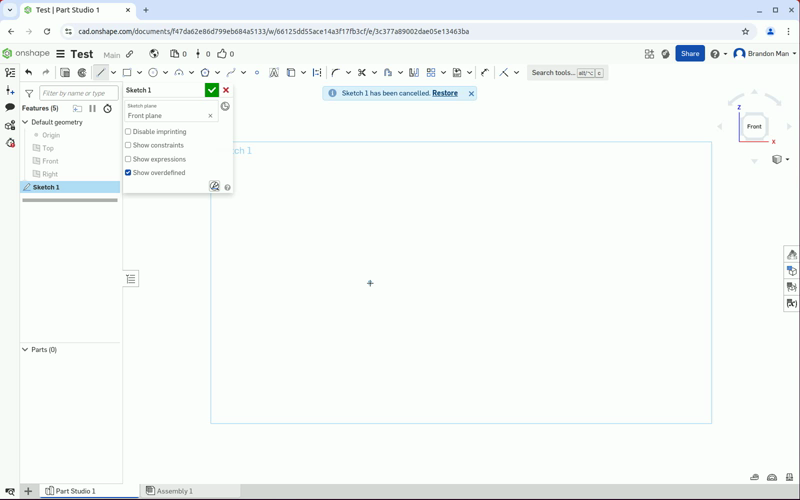
mouse_move(461, 282)
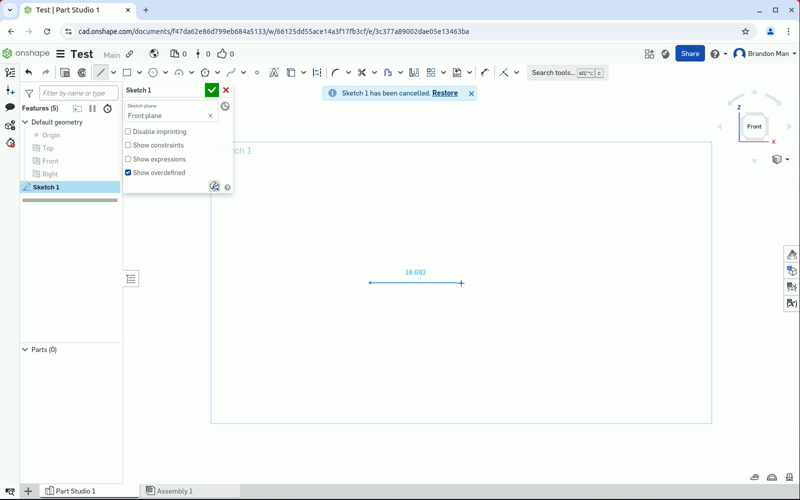
click(461, 282)
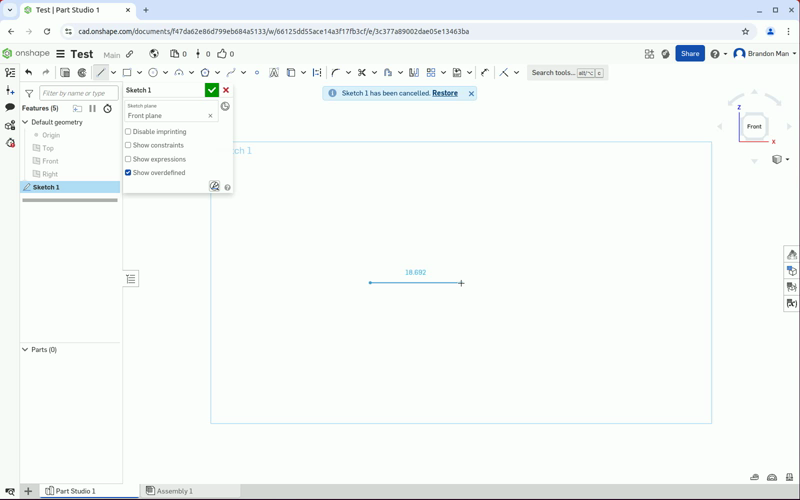
key_up(shift)
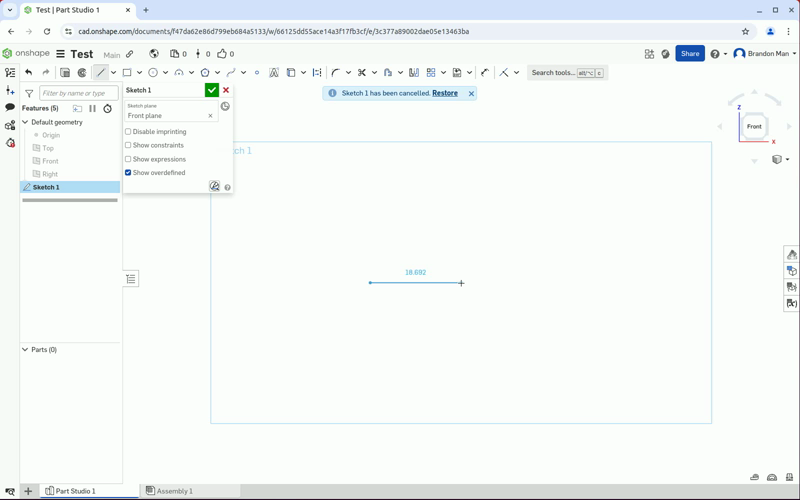
key_down(shift)
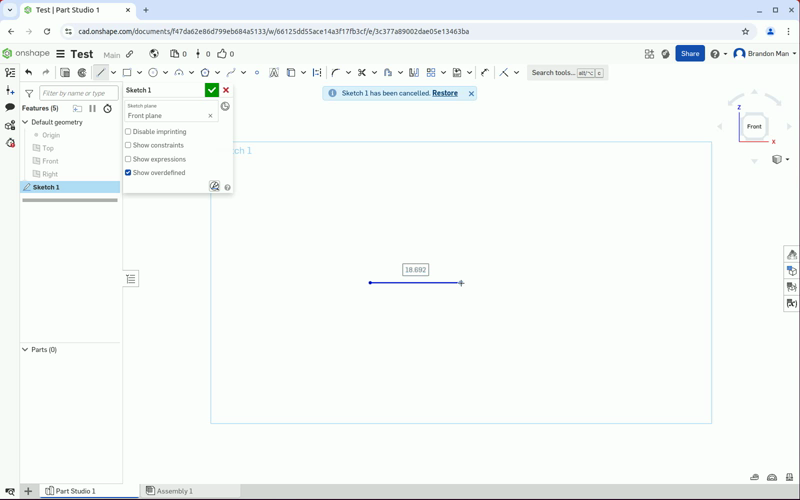
mouse_move(461, 192)
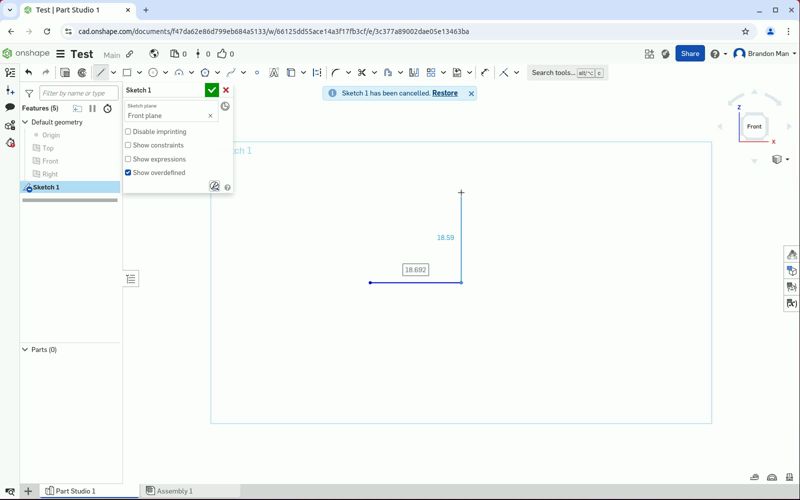
click(461, 192)
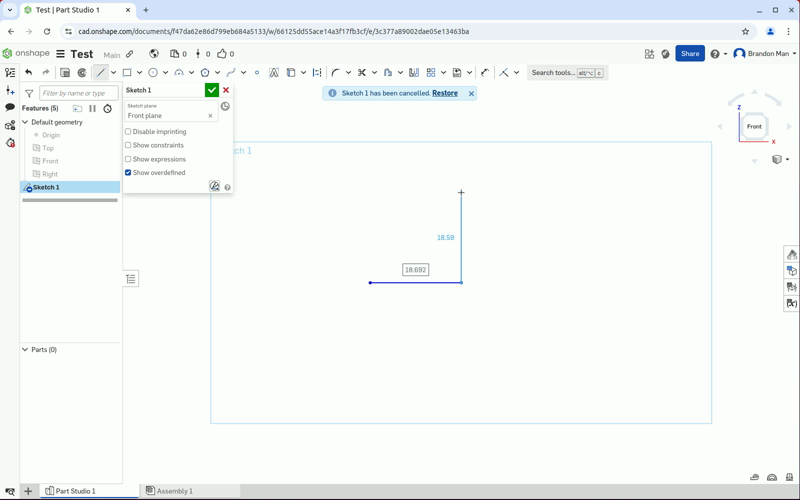
key_up(shift)
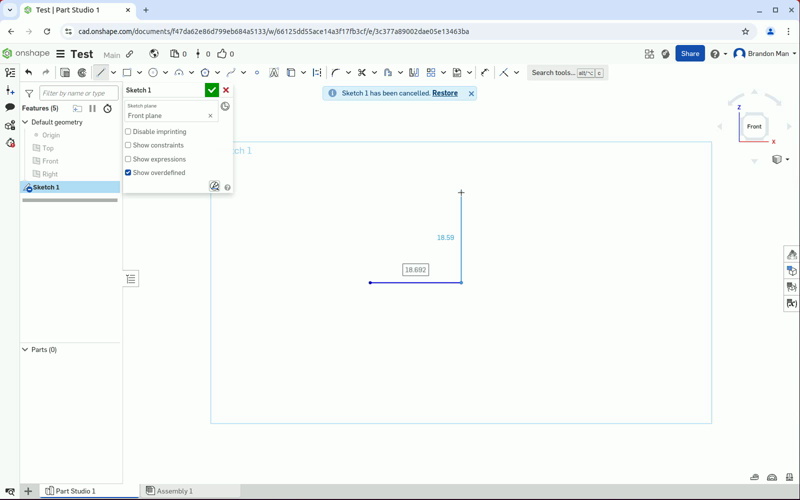
key_down(shift)
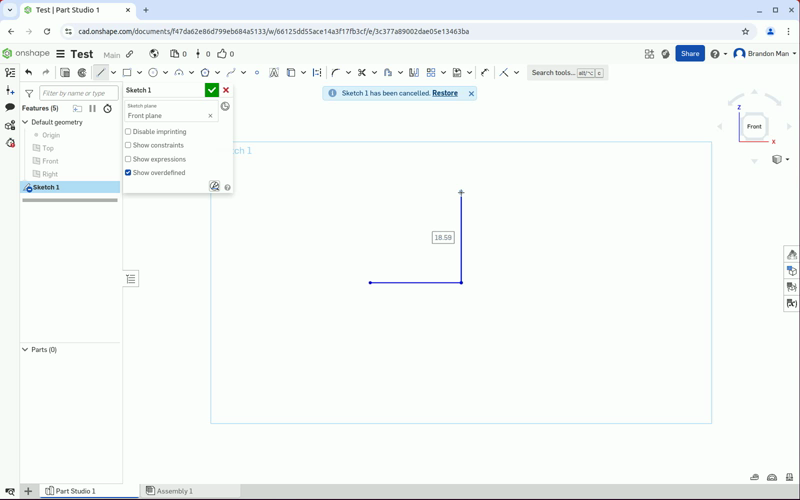
mouse_move(370, 192)
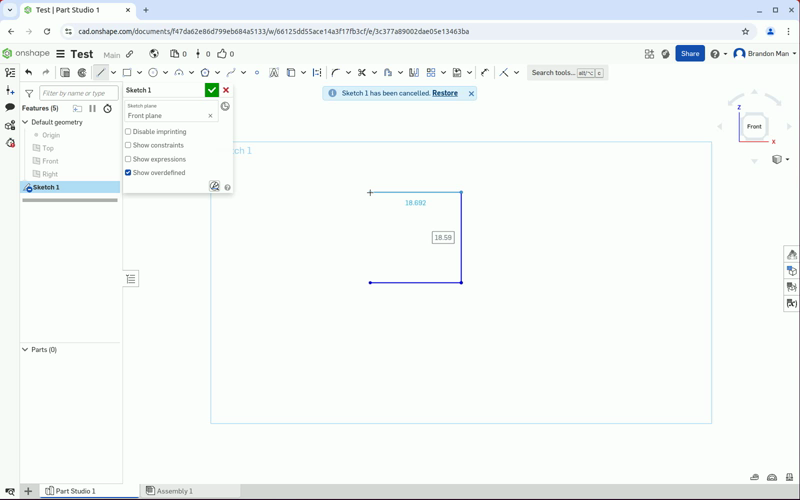
click(370, 192)
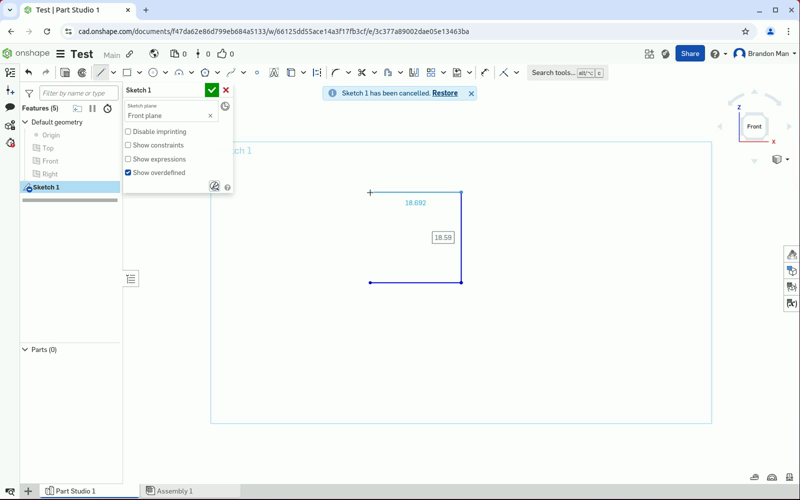
key_up(shift)
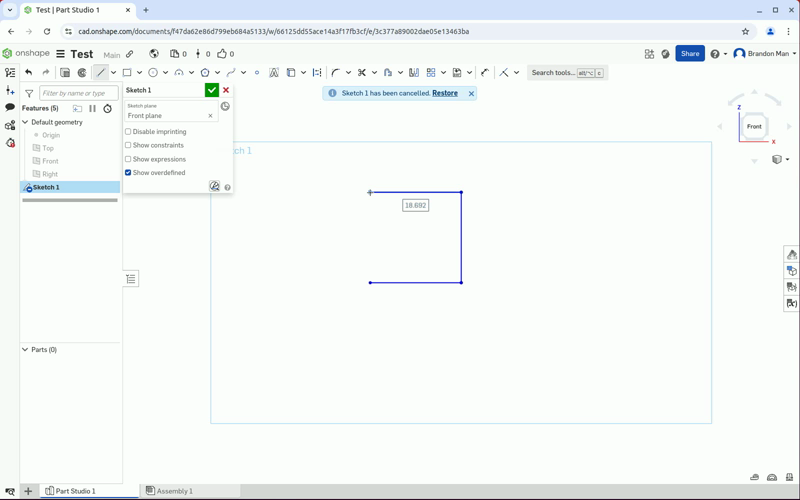
key_down(shift)
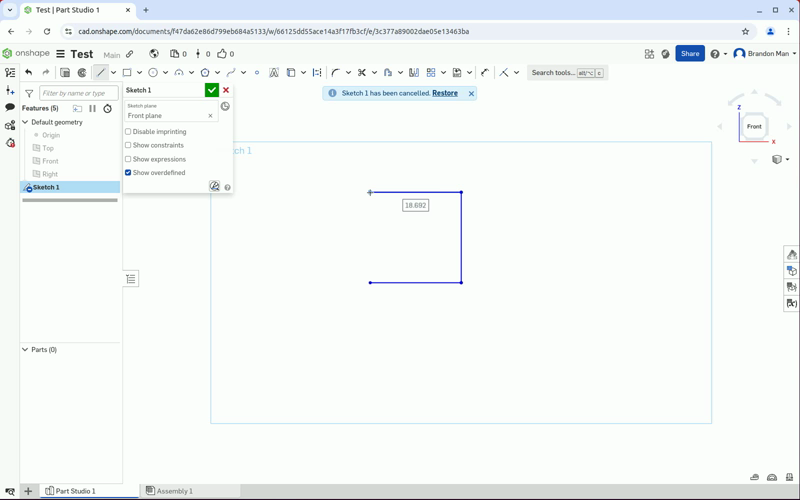
mouse_move(370, 282)
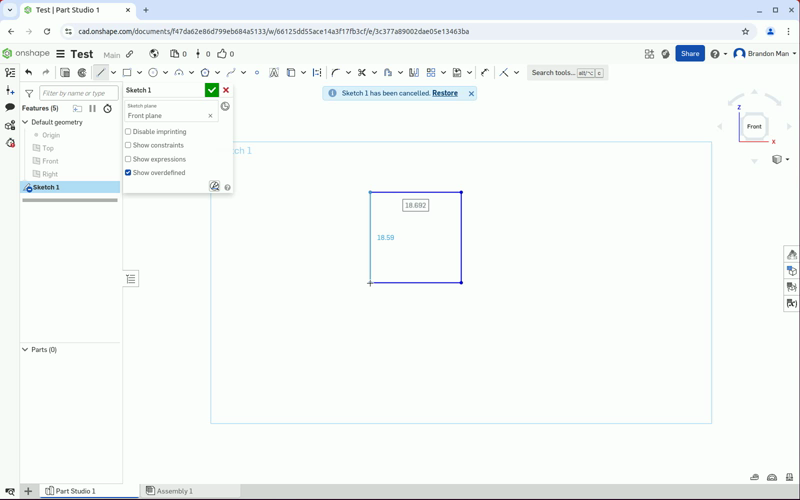
key_up(shift)
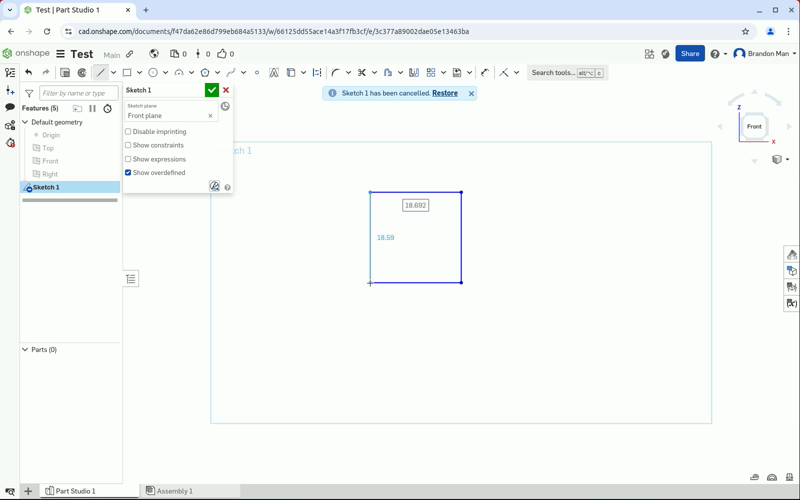
click(370, 282)
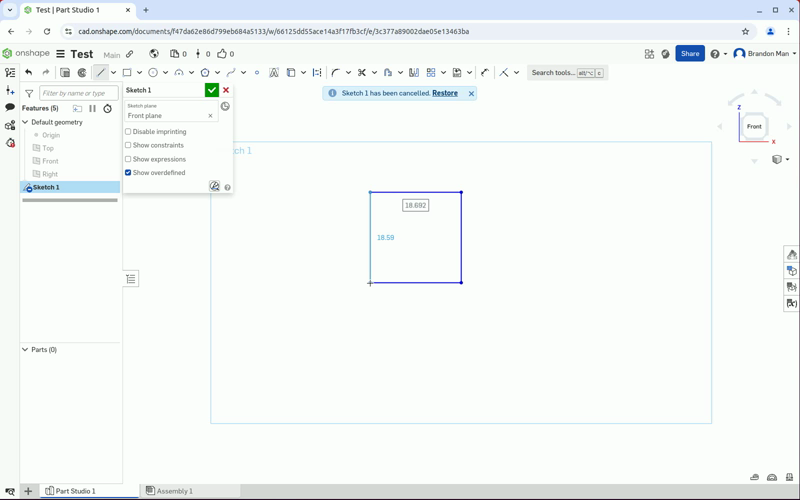
key(esc)
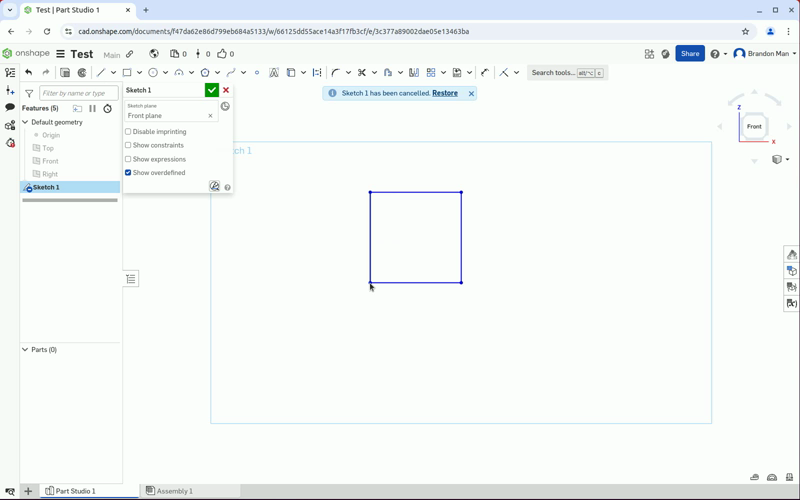
mouse_move(388, 268)
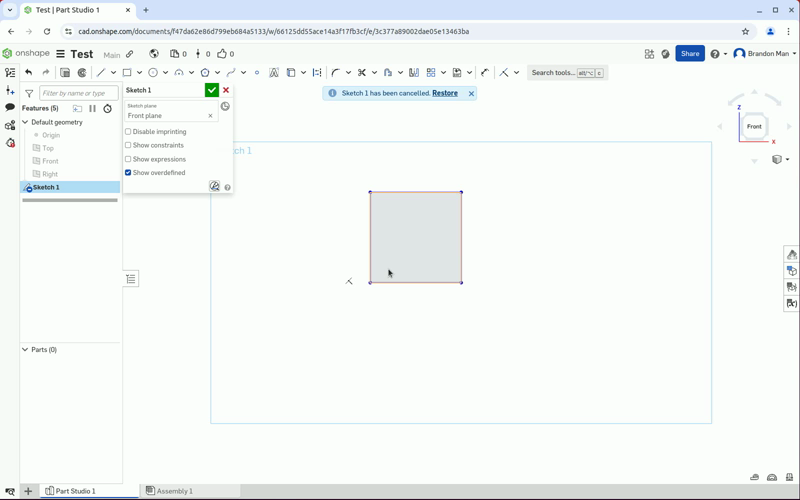
click(388, 268)
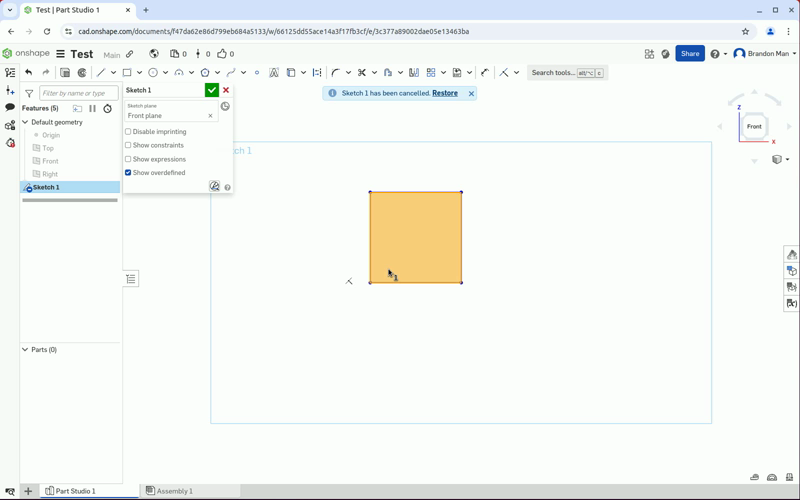
mouse_move(73, 352)
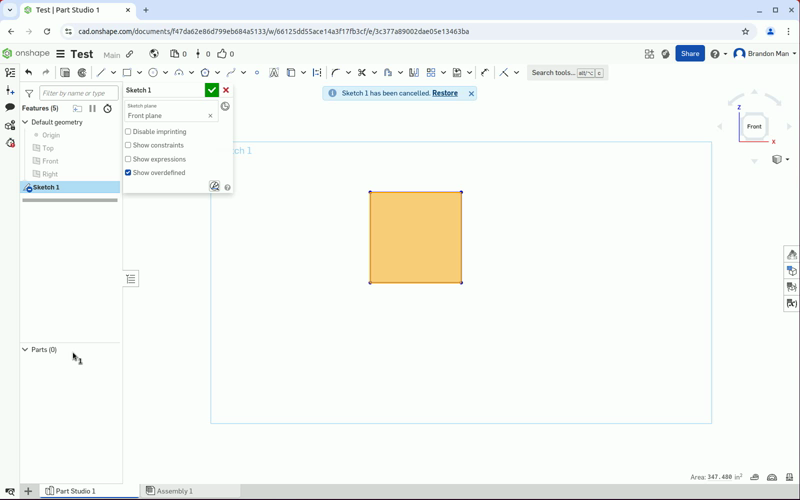
key(shift+y)
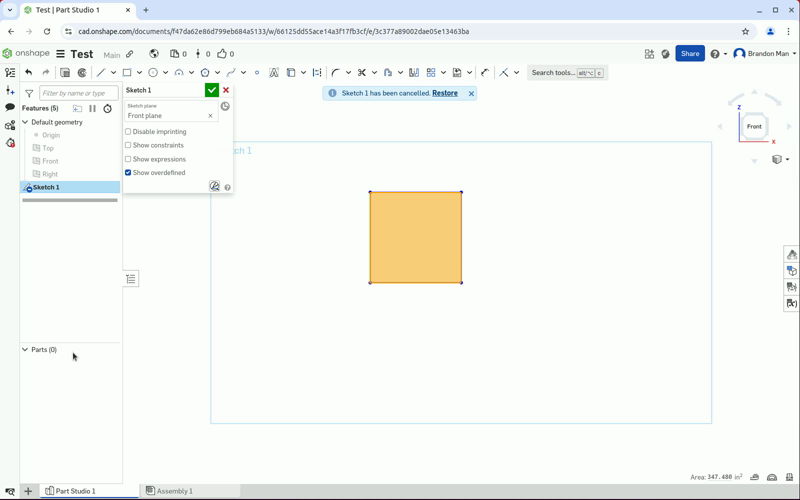
key(shift+e)
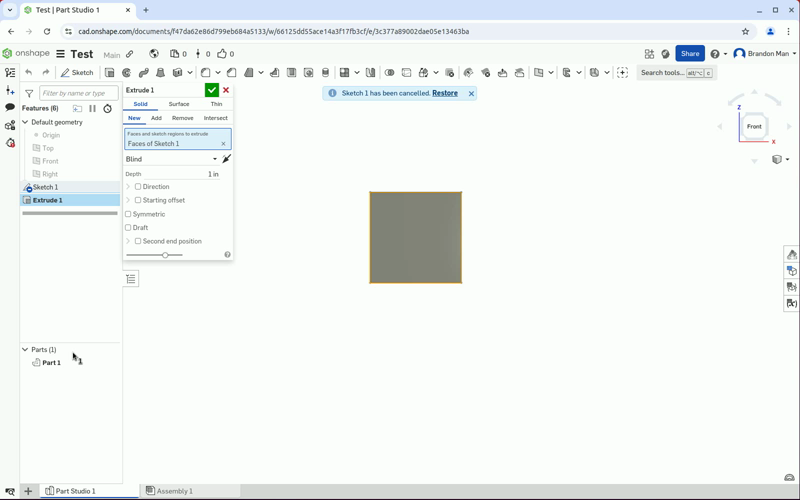
mouse_move(143, 106)
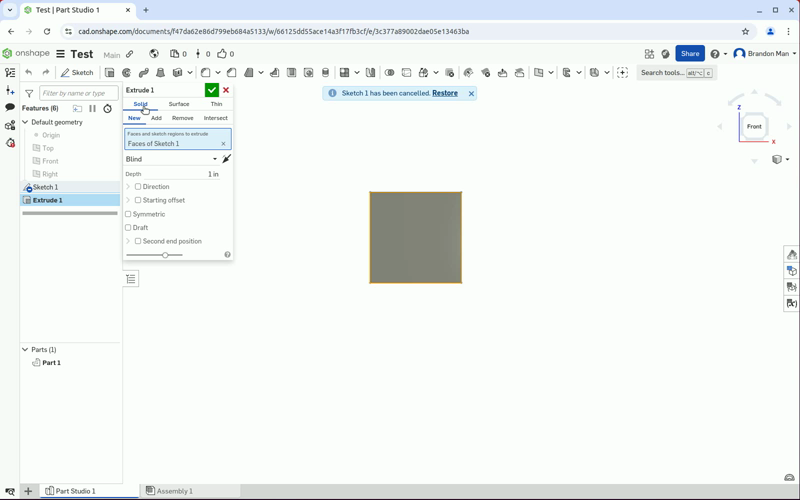
click(143, 106)
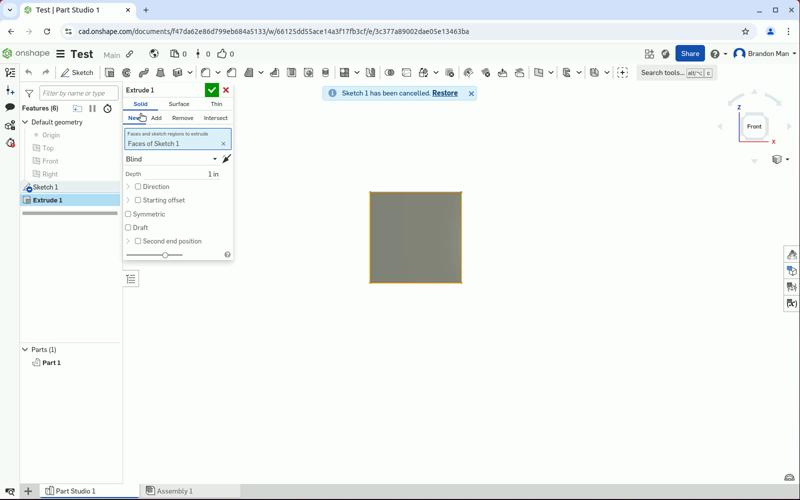
mouse_move(137, 120)
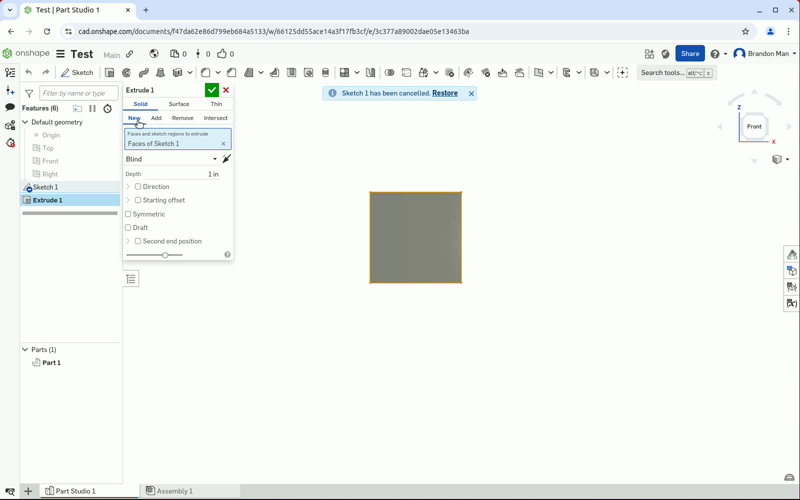
click(137, 120)
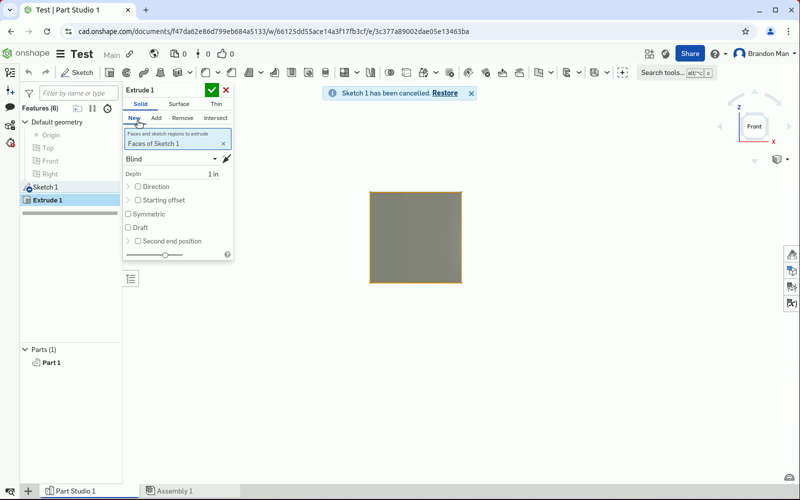
key(tab, 4)
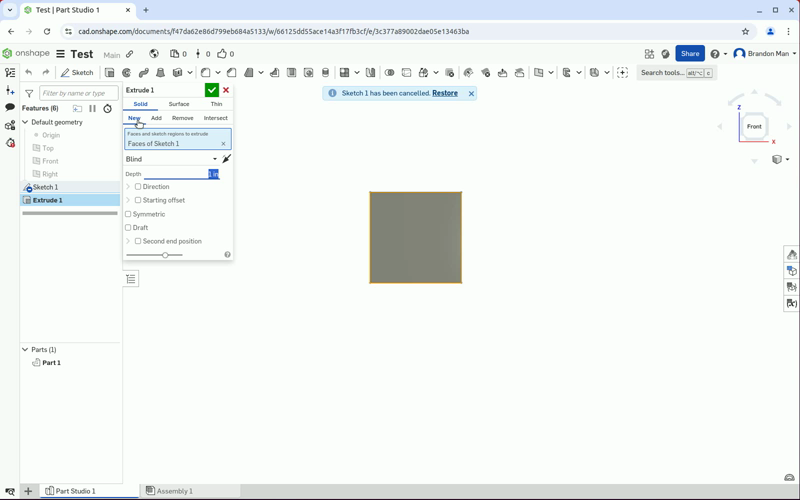
text(18.535)
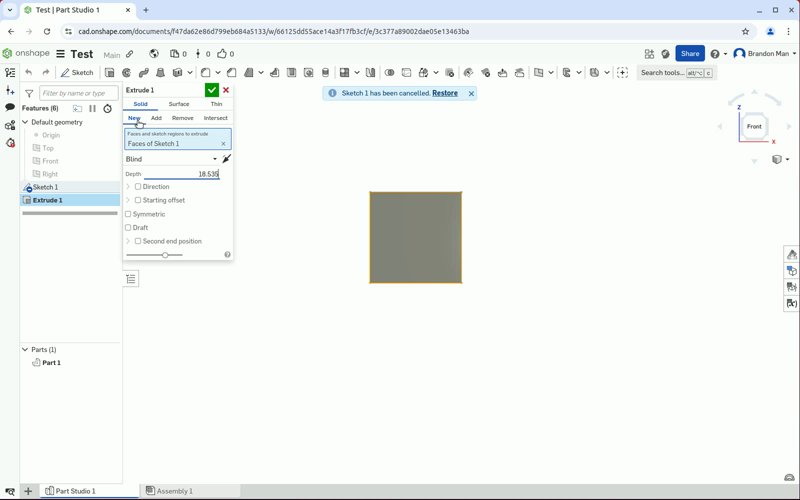
key(enter)
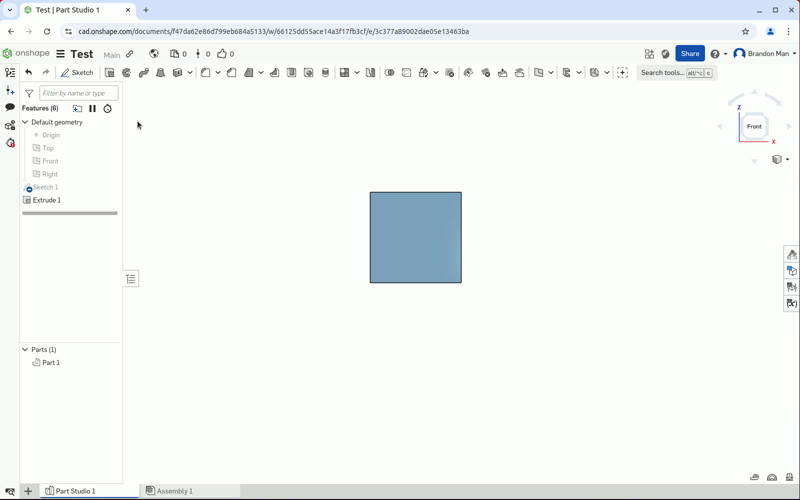
key(shift+h)
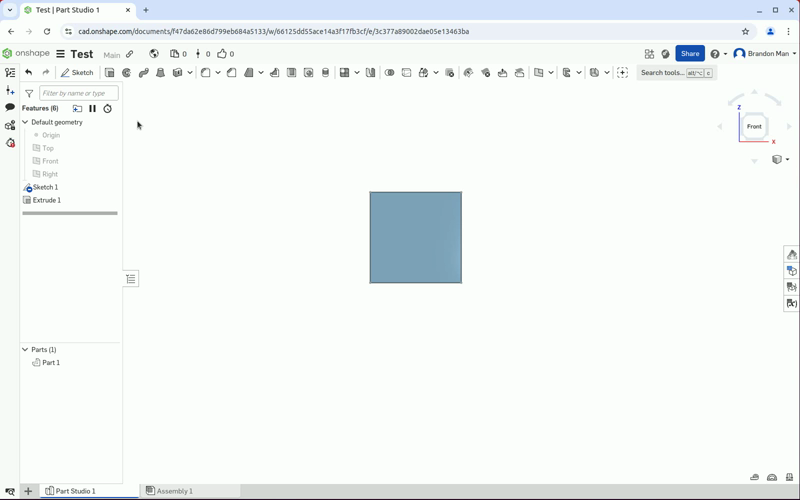
key(shift+h)
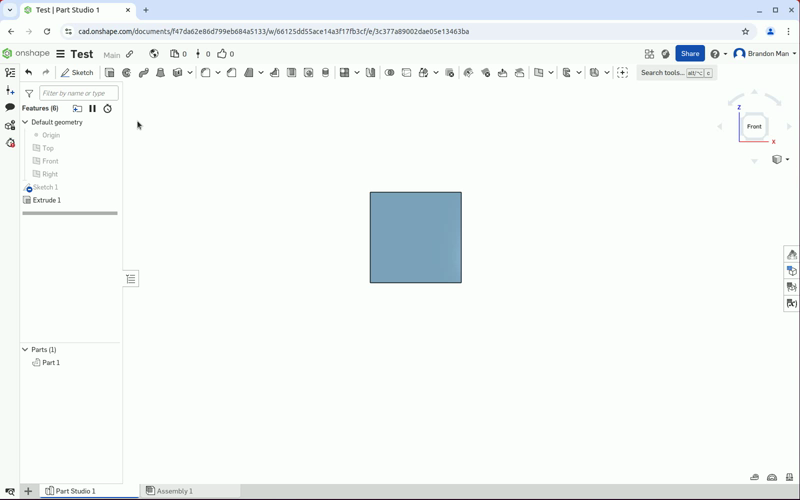
mouse_move(73, 189)
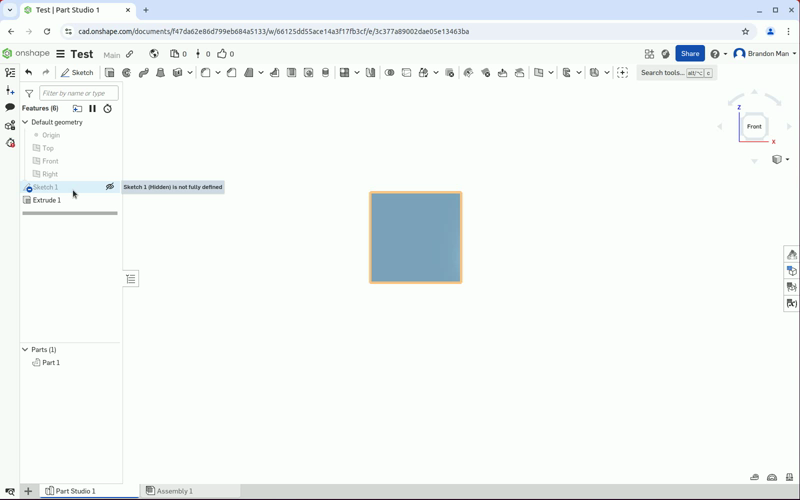
click(73, 189)
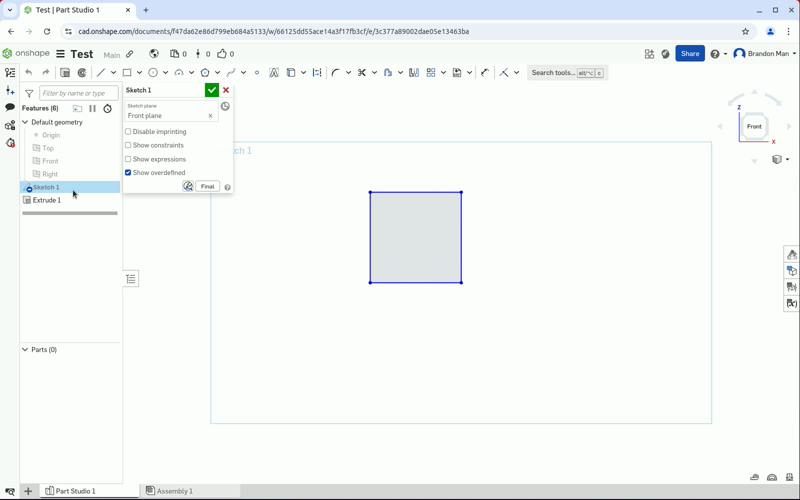
mouse_move(229, 92)
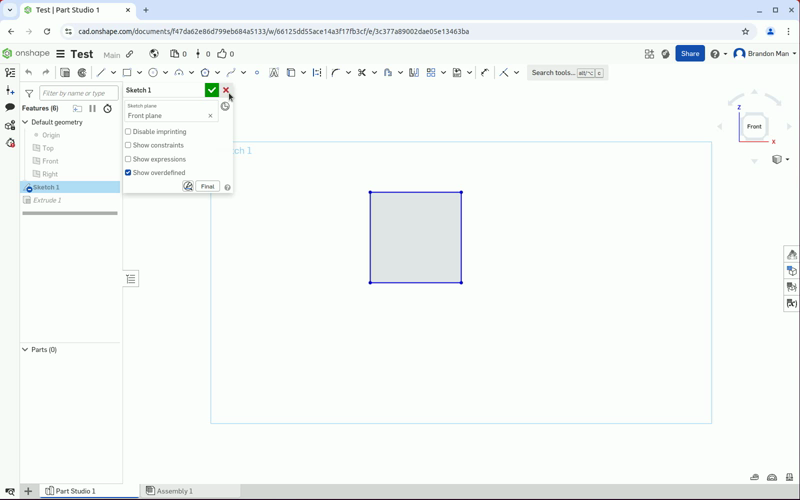
click(229, 92)
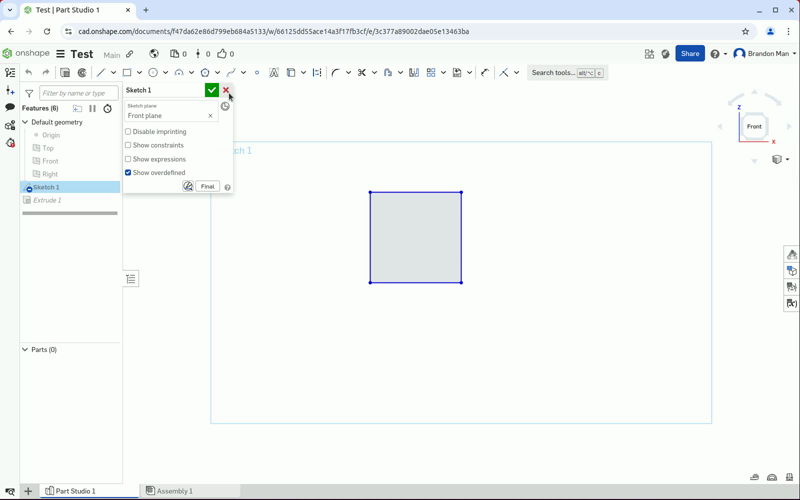
key(shift+s)
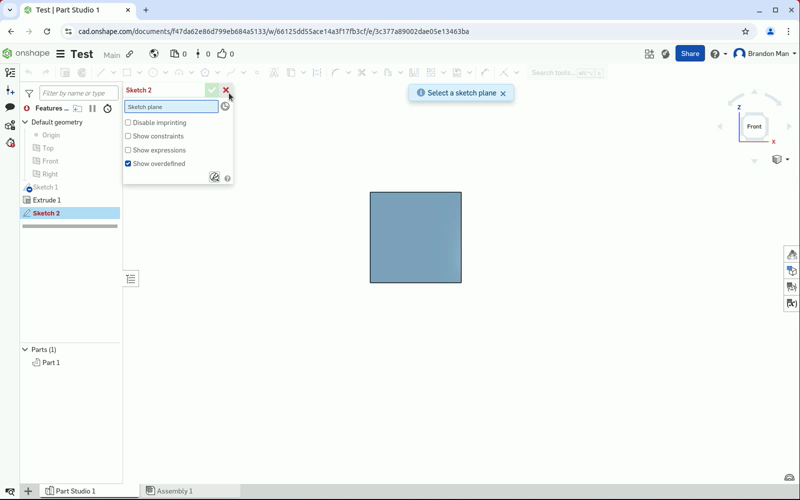
mouse_move(73, 163)
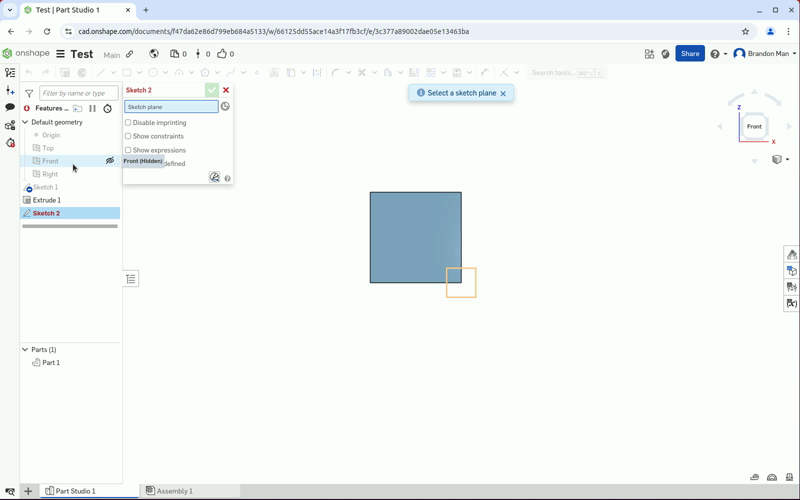
click(73, 163)
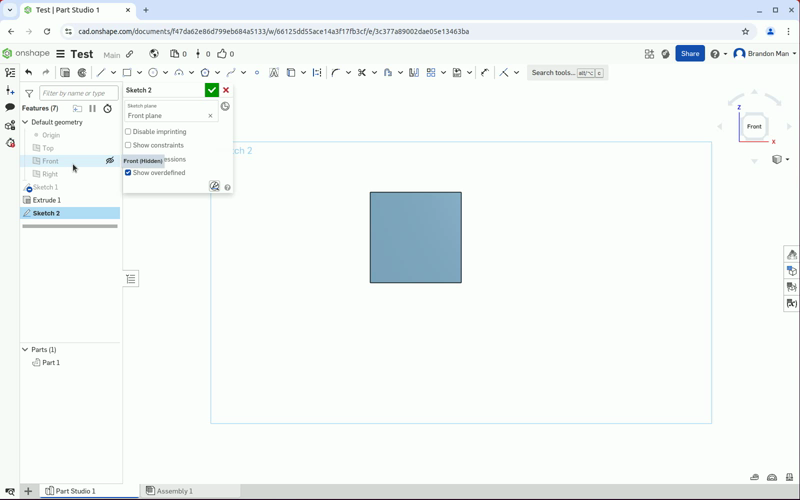
mouse_move(73, 352)
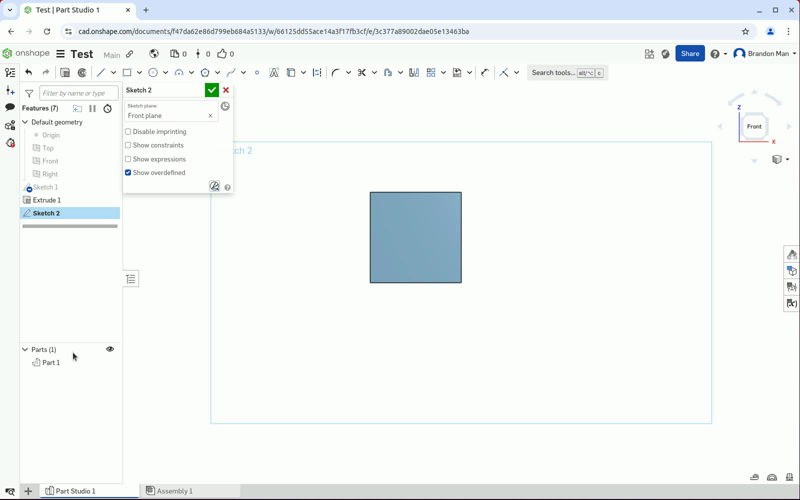
key(y)
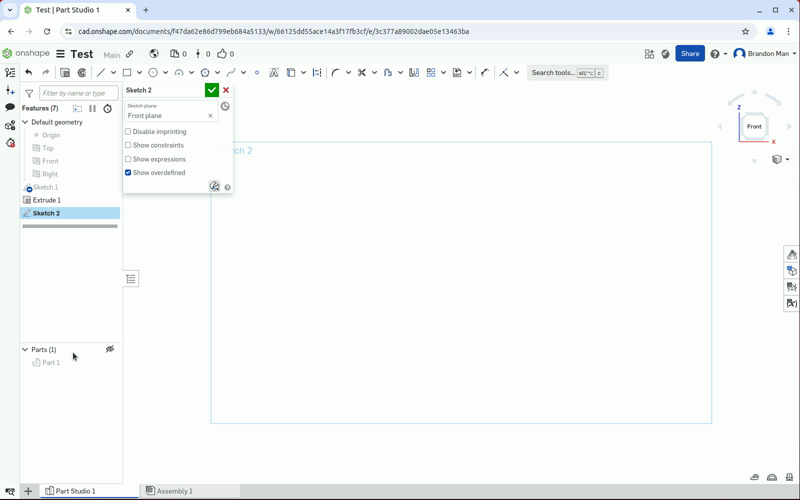
key(c)
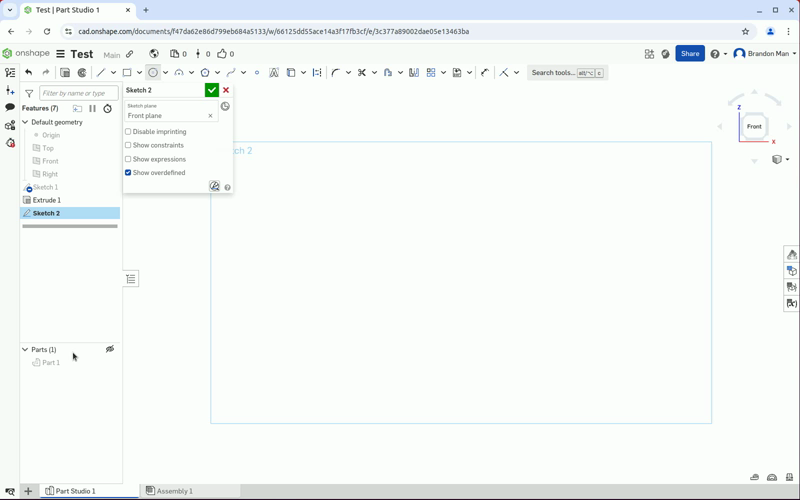
key_down(shift)
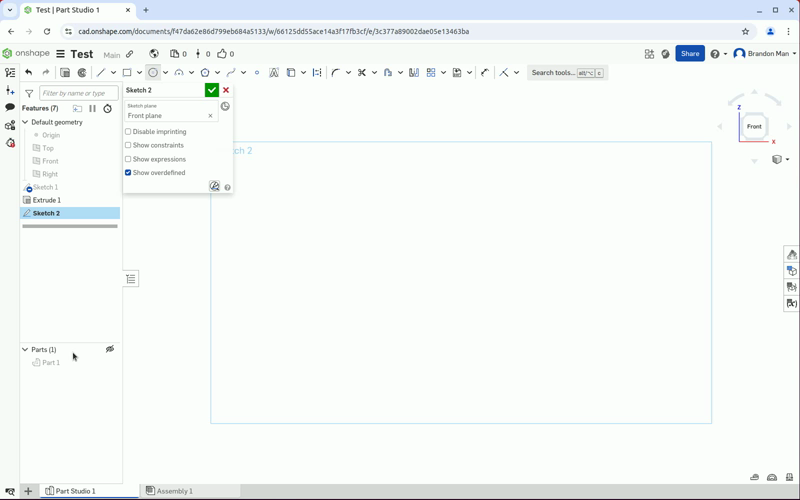
mouse_move(417, 238)
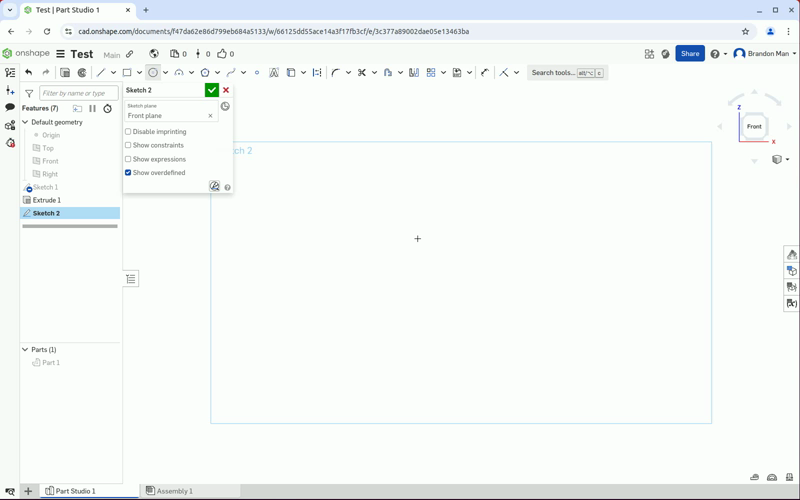
click(417, 238)
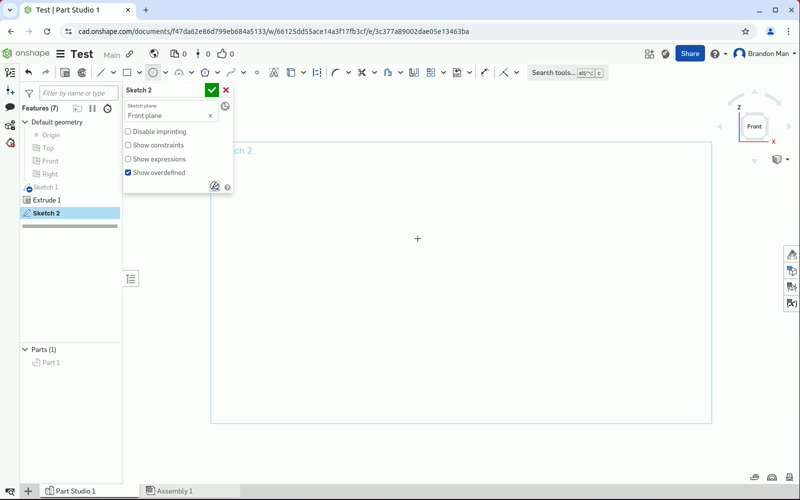
key_up(shift)
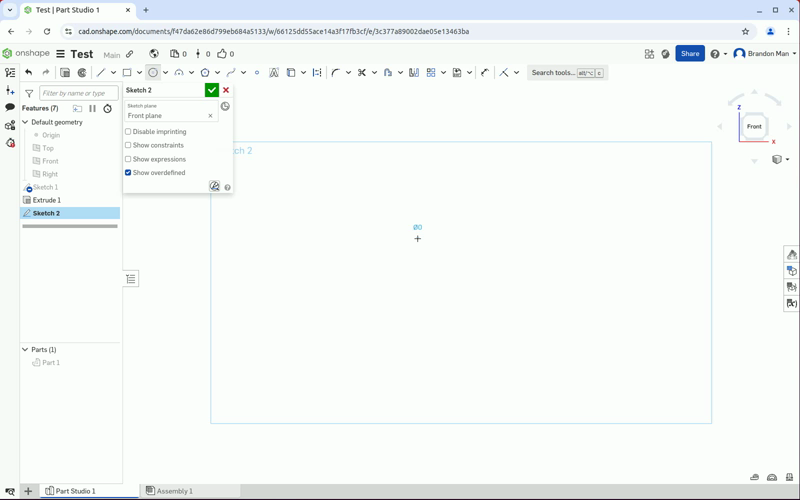
mouse_move(440, 238)
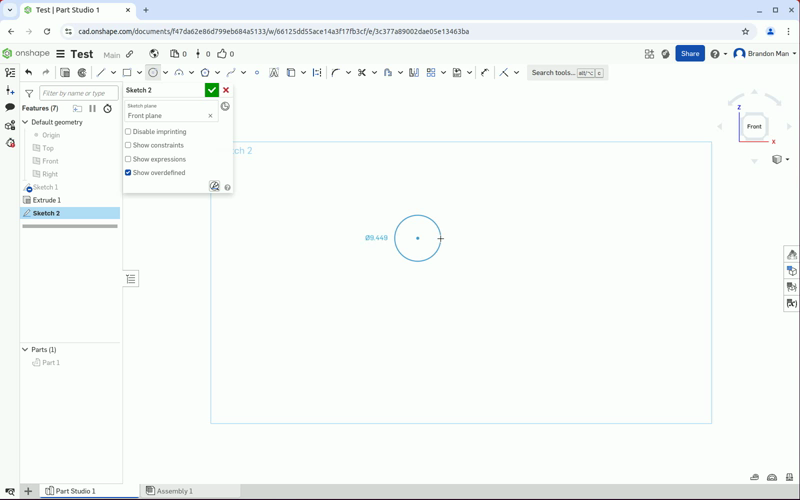
click(440, 238)
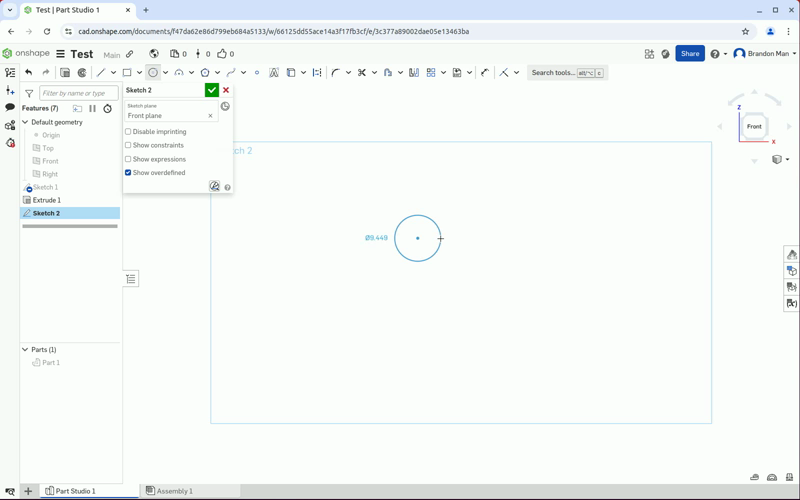
key(esc)
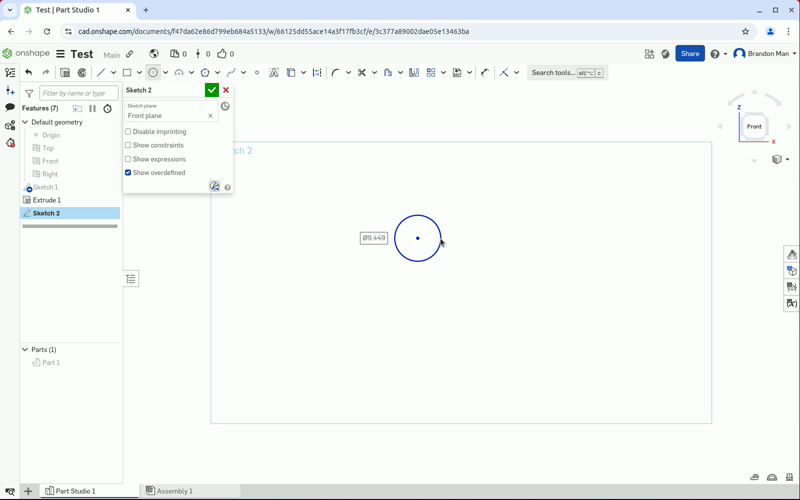
mouse_move(410, 237)
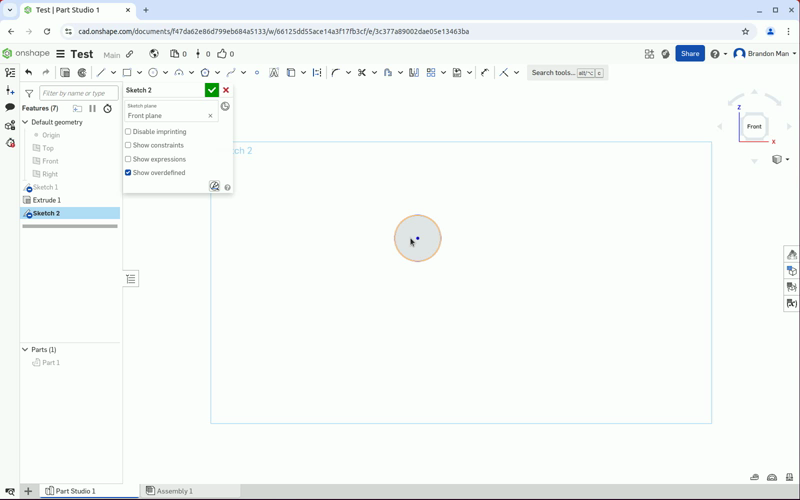
scroll(6)
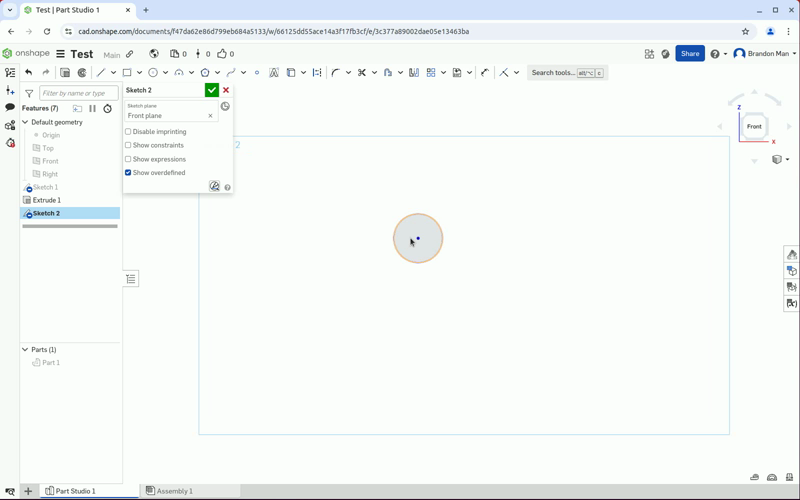
scroll(6)
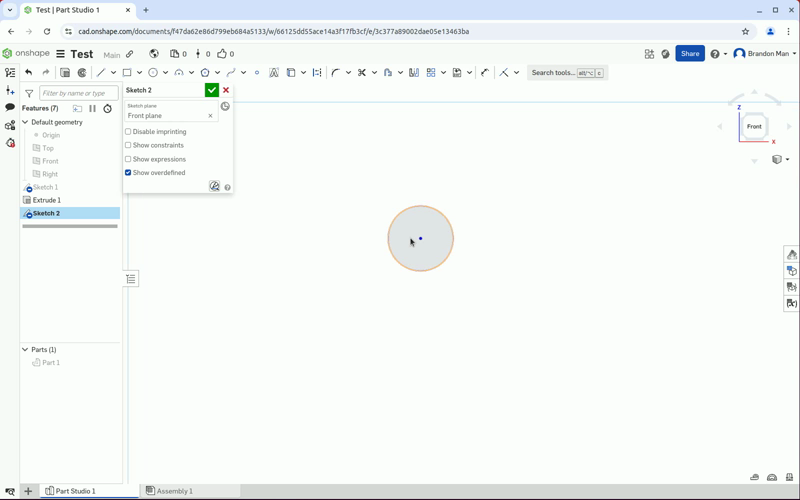
scroll(6)
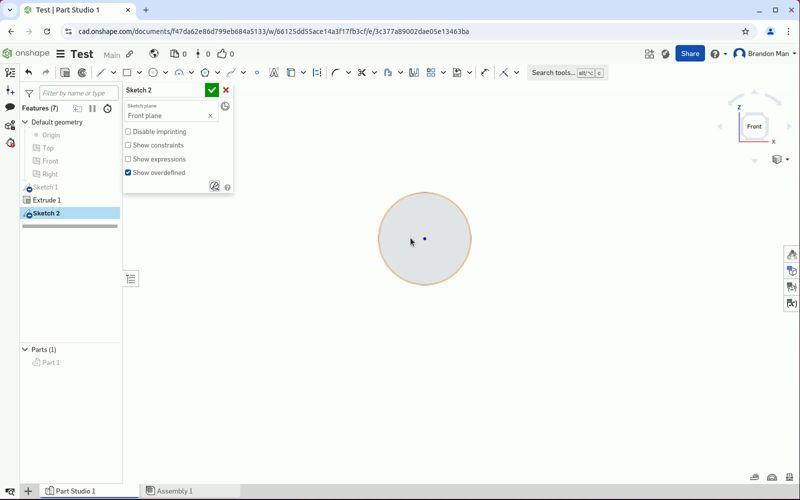
scroll(6)
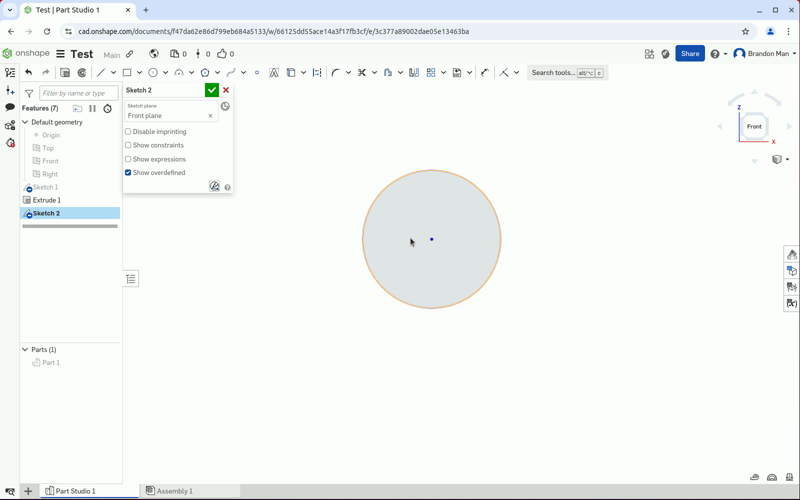
scroll(6)
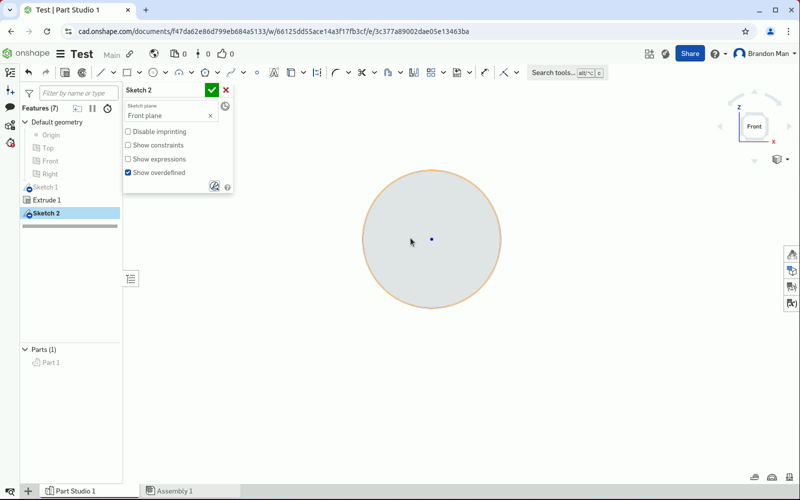
scroll(6)
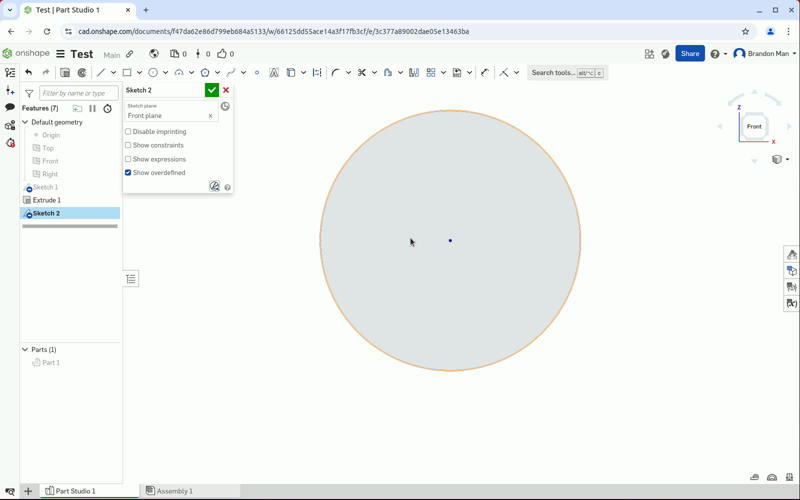
scroll(6)
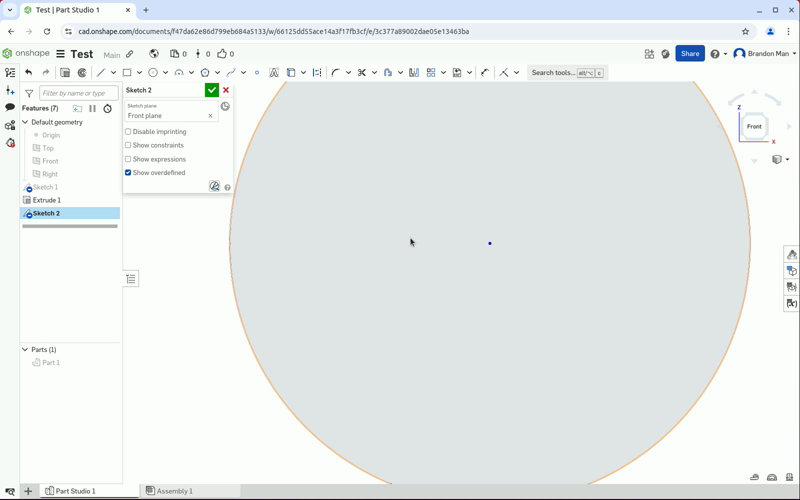
click(410, 237)
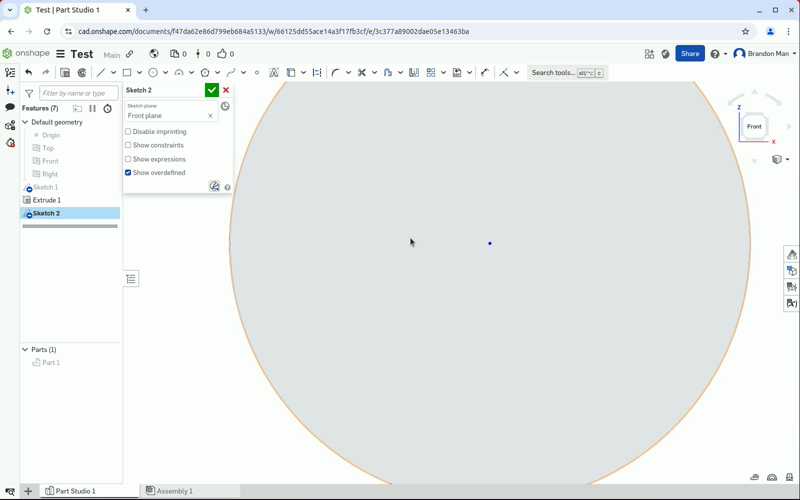
scroll(-6)
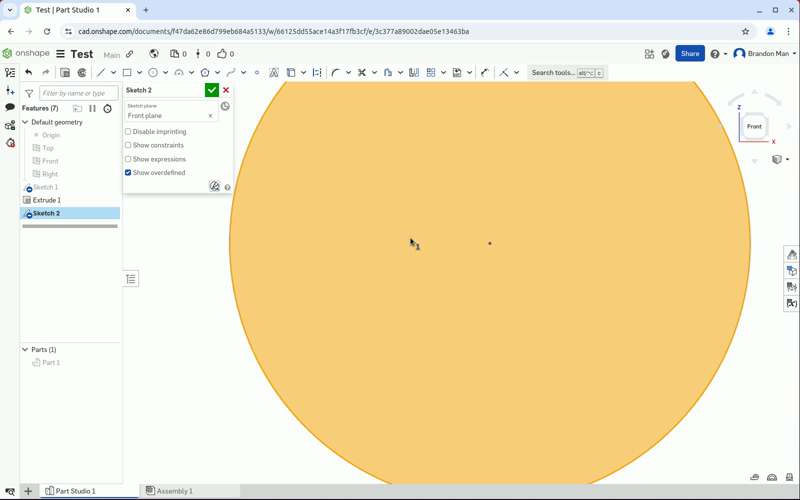
scroll(-6)
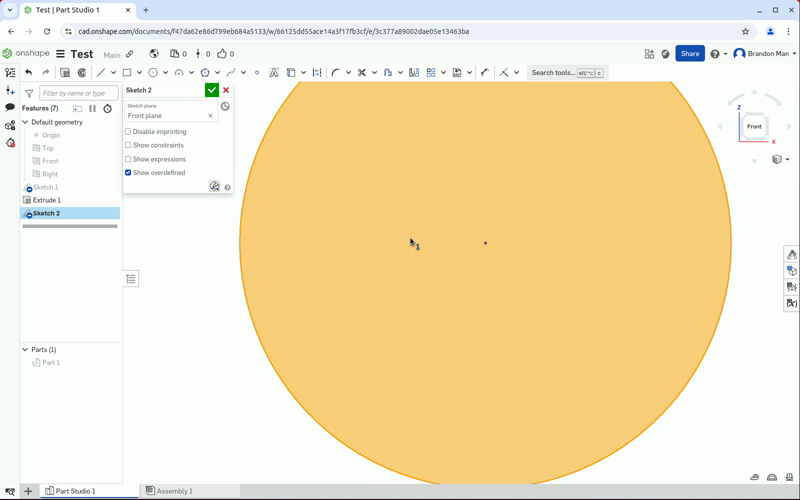
scroll(-6)
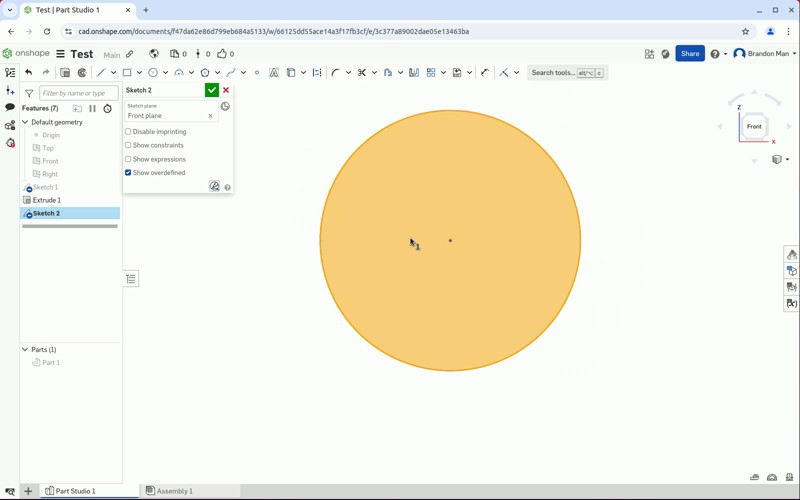
scroll(-6)
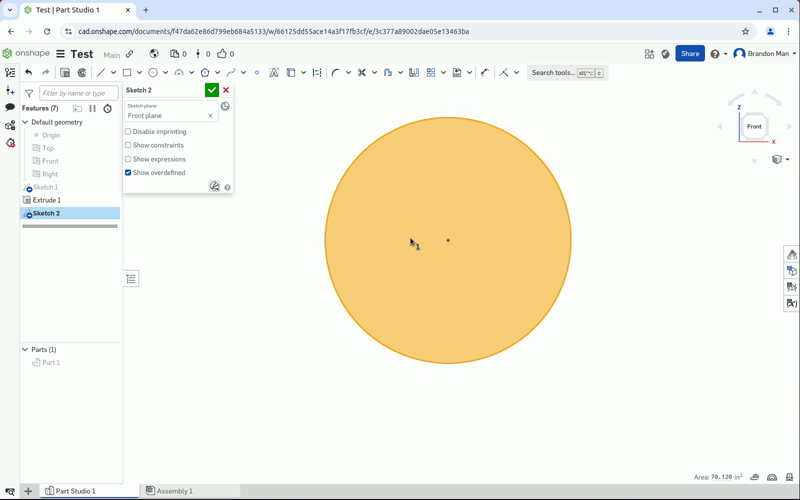
scroll(-6)
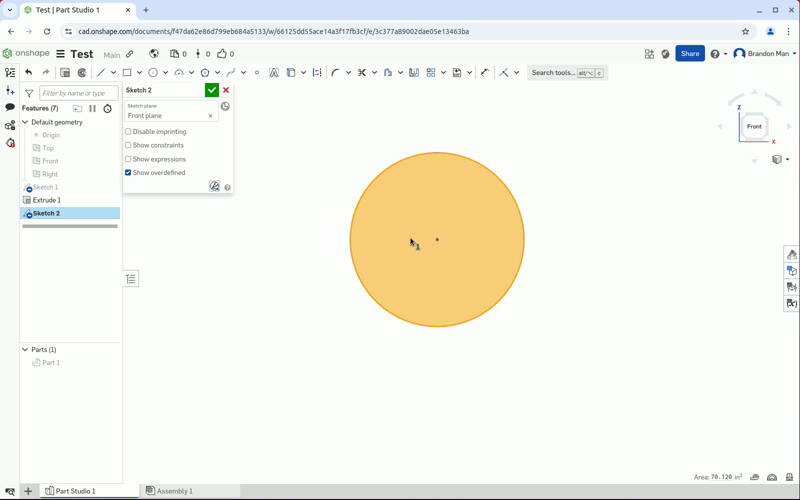
scroll(-6)
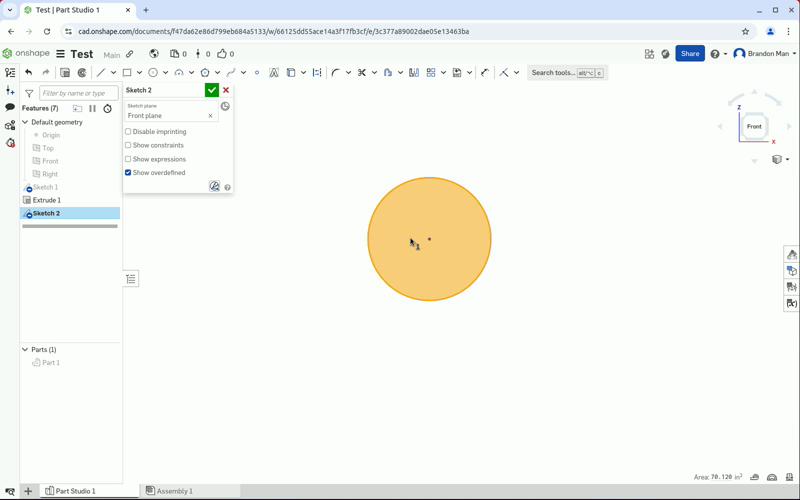
scroll(-6)
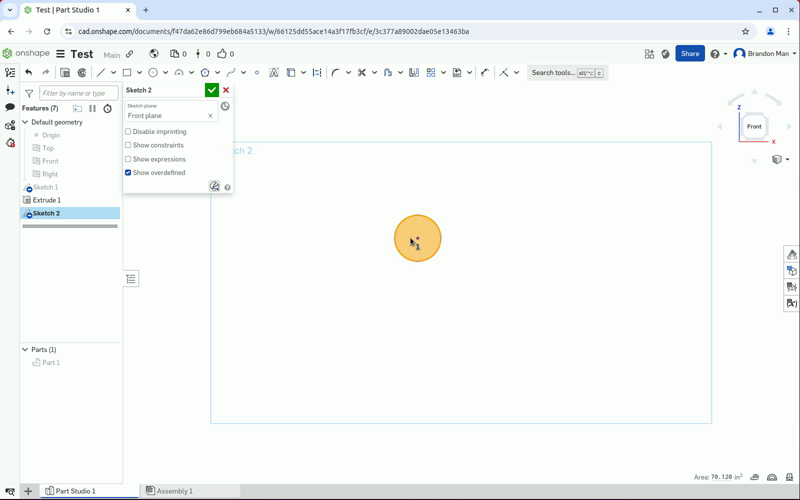
mouse_move(73, 352)
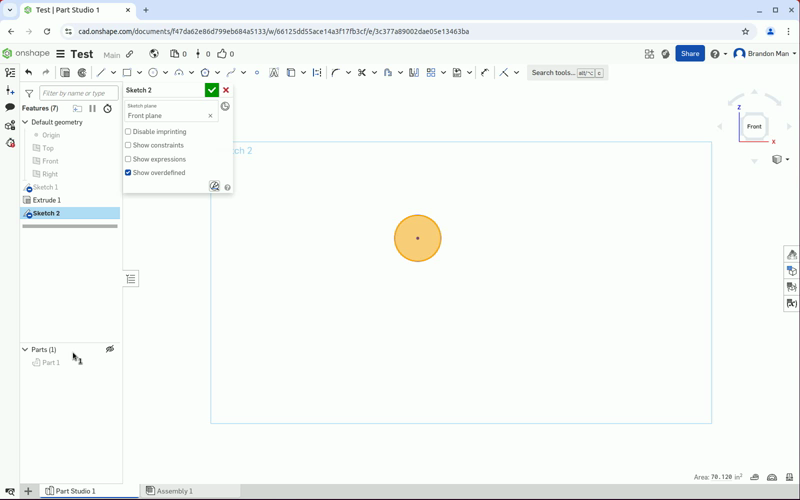
key(shift+y)
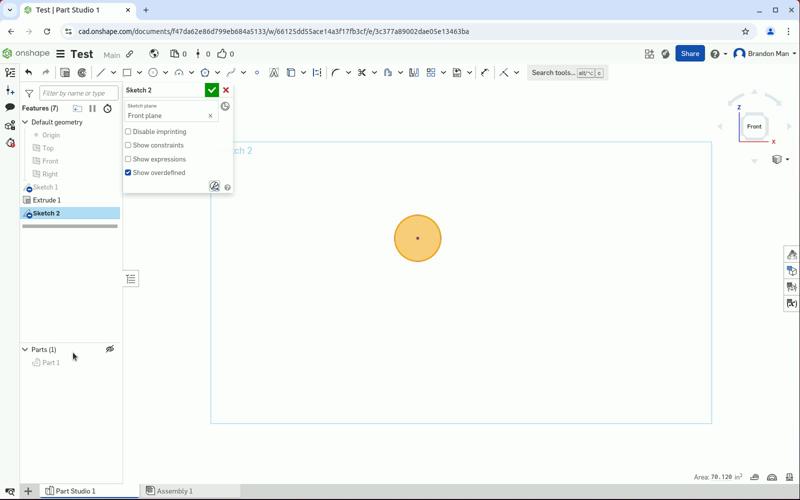
key(shift+e)
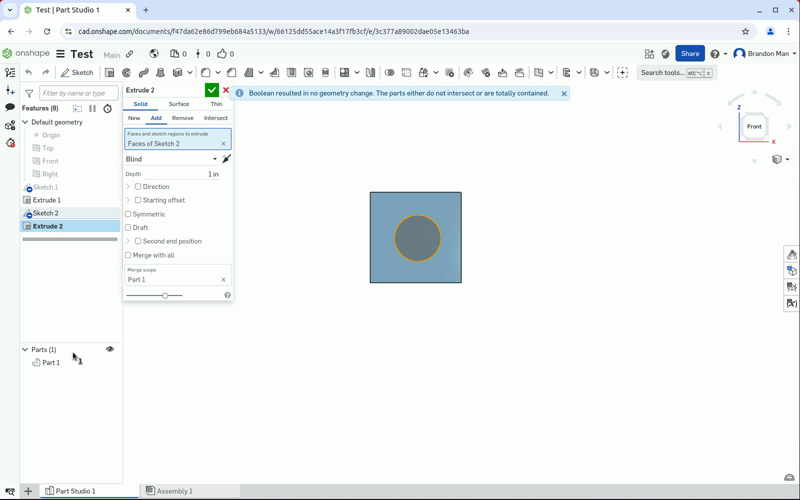
mouse_move(143, 106)
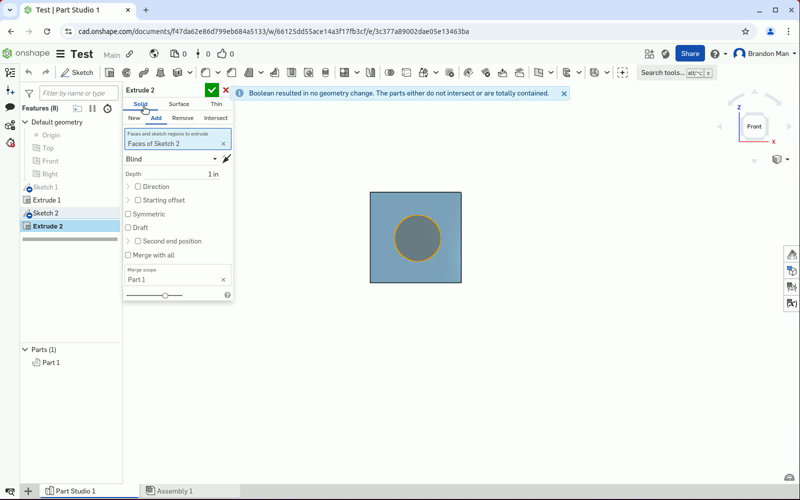
click(143, 106)
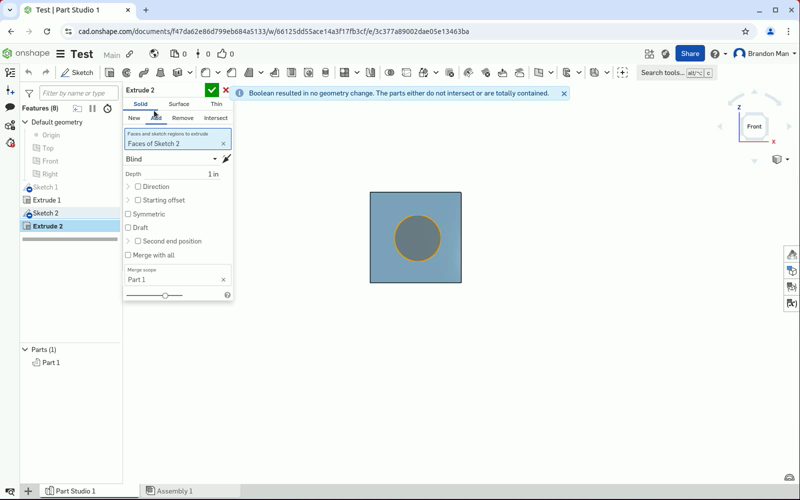
mouse_move(186, 120)
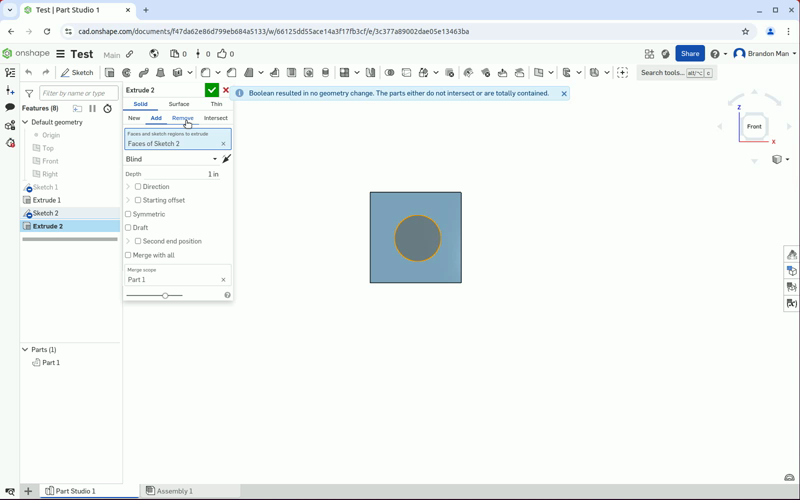
click(186, 120)
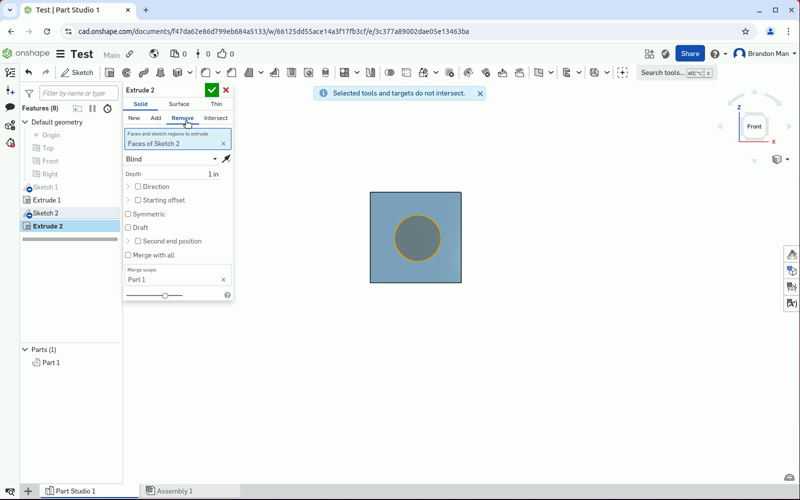
key(tab, 4)
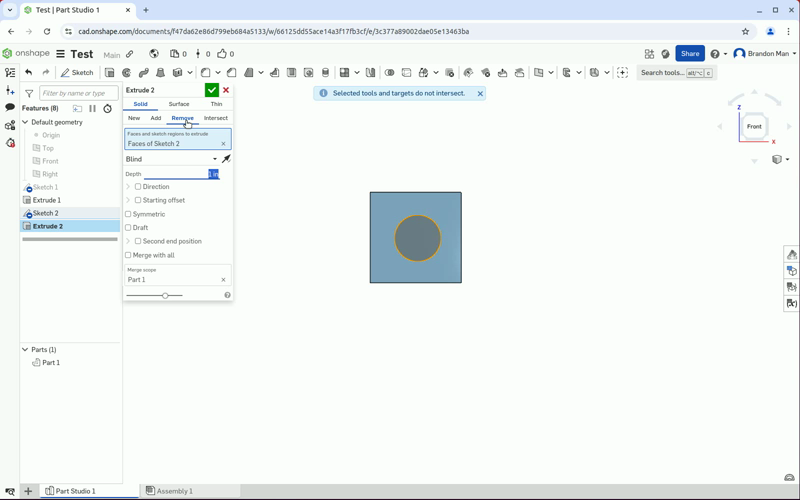
text(-18.535)
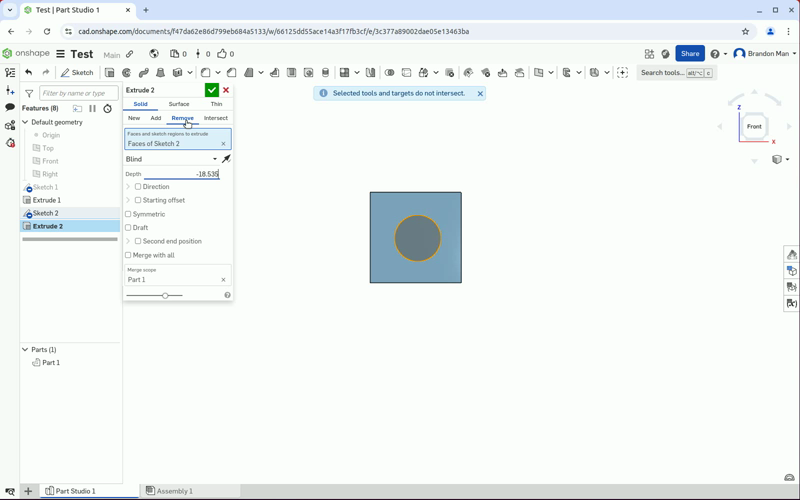
key(tab, 6)
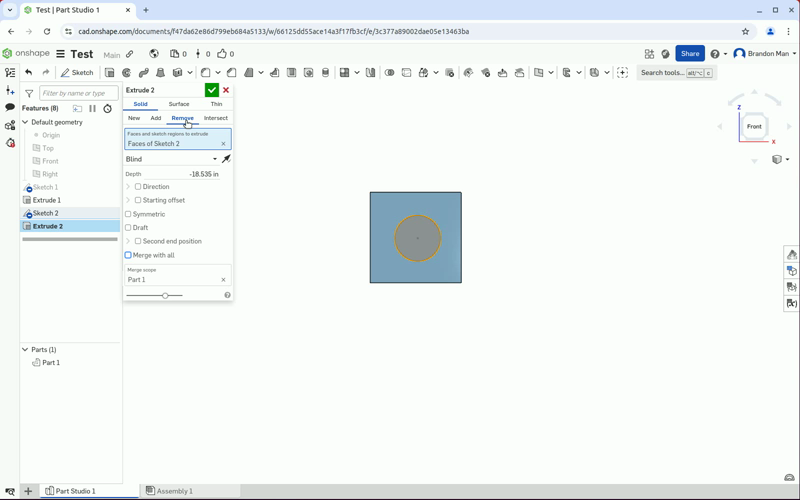
key(space)
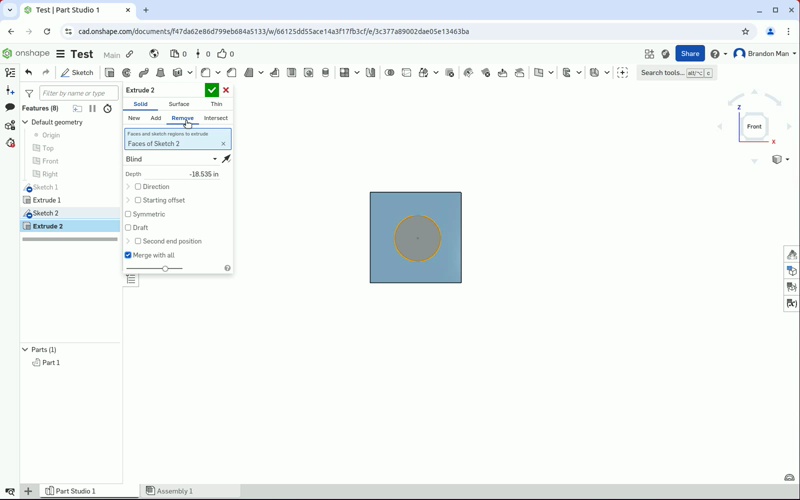
key(enter)
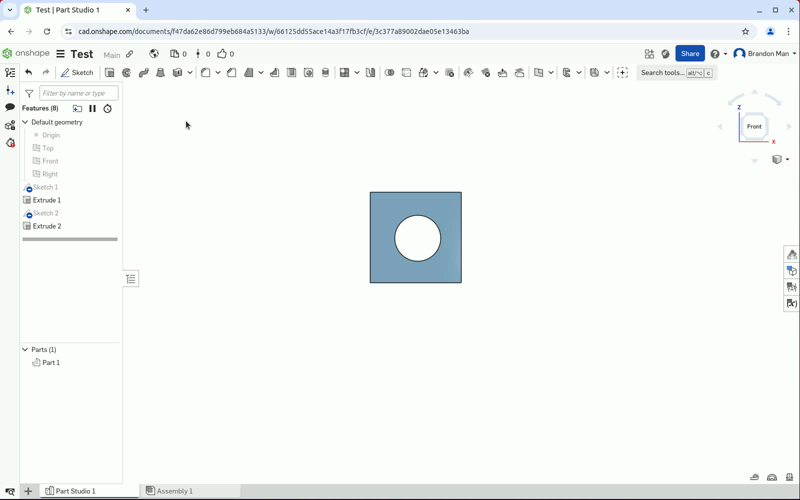
key(shift+h)
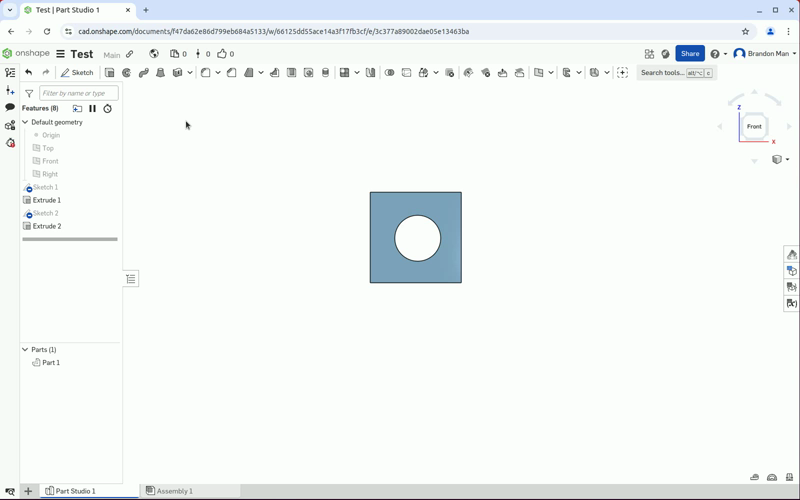
key(shift+h)
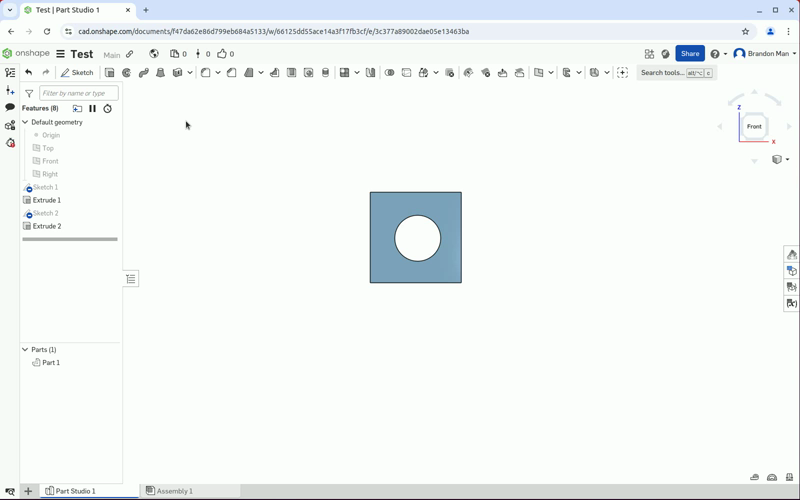
mouse_move(73, 189)
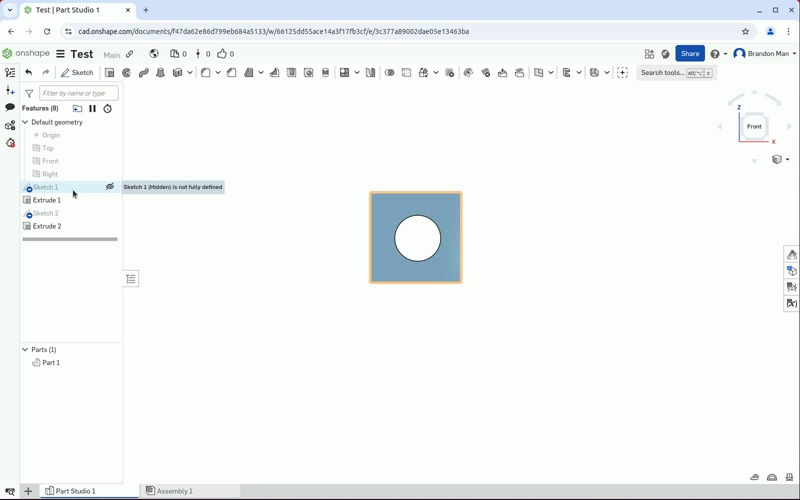
click(73, 189)
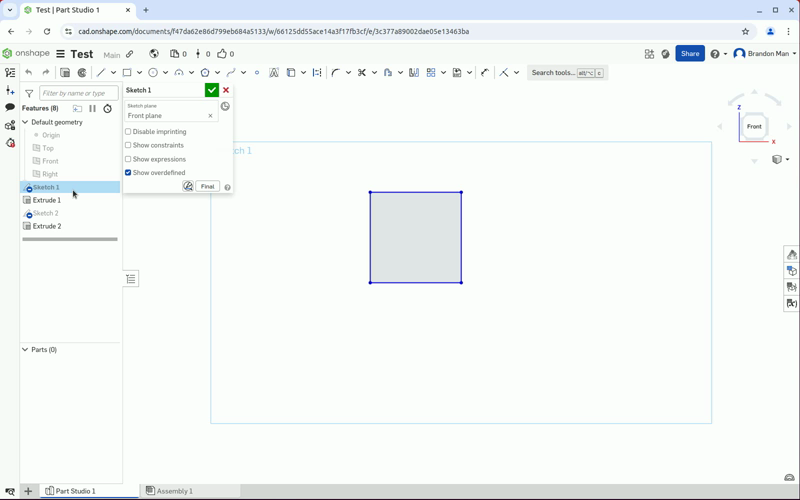
mouse_move(229, 92)
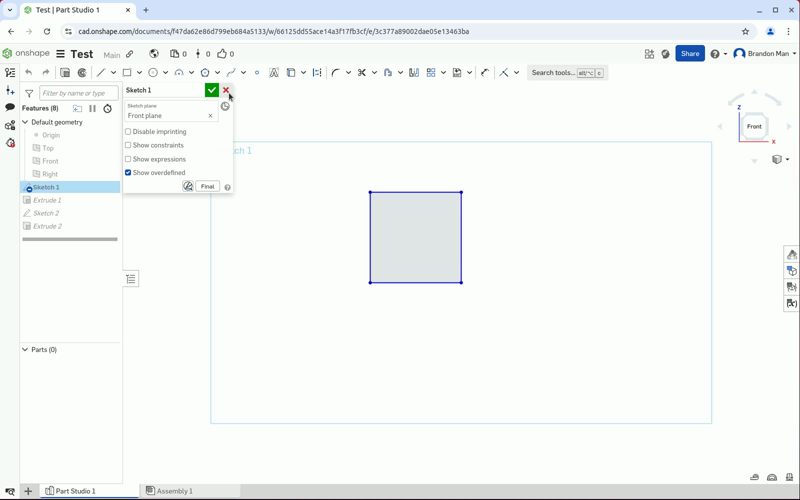
click(229, 92)
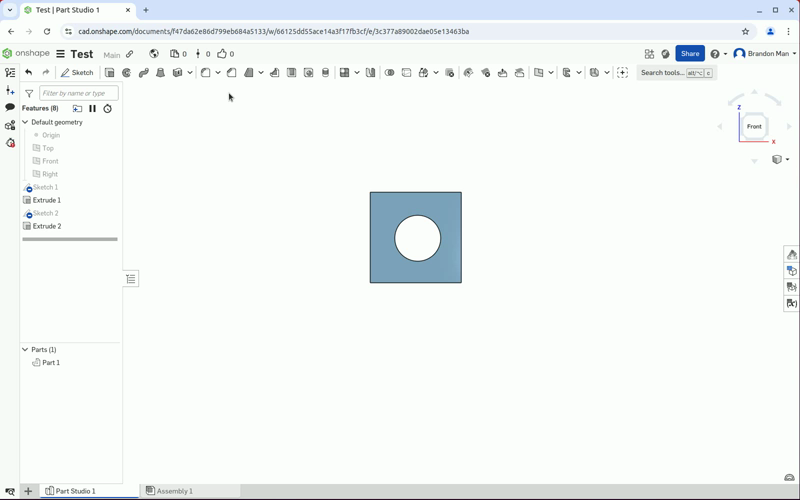
mouse_move(73, 352)
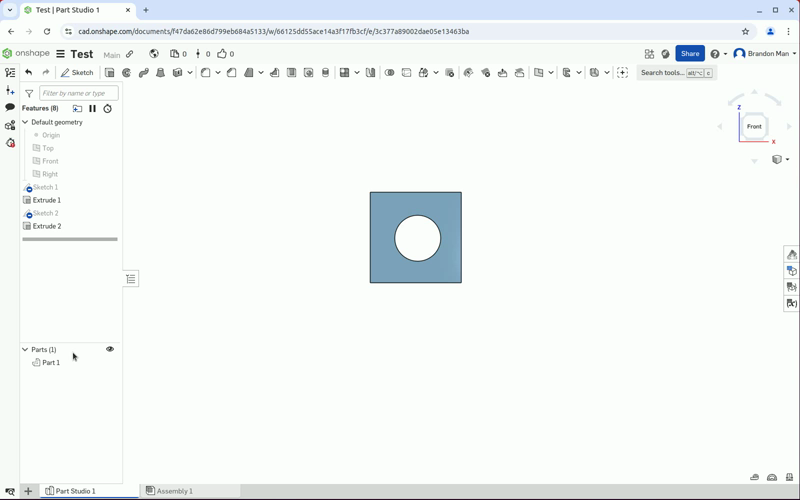
key(y)
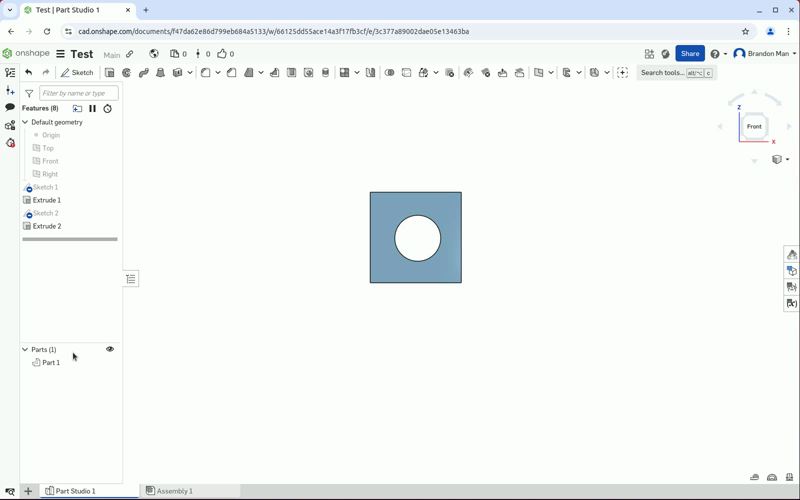
key(shift+p)
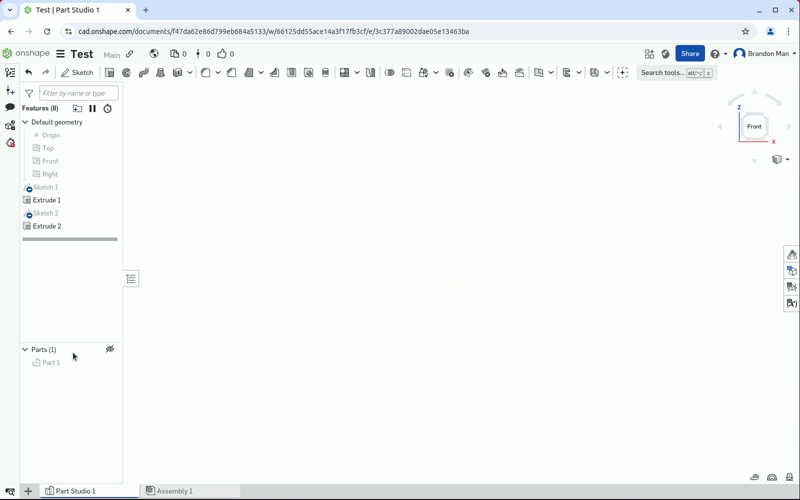
key(space)
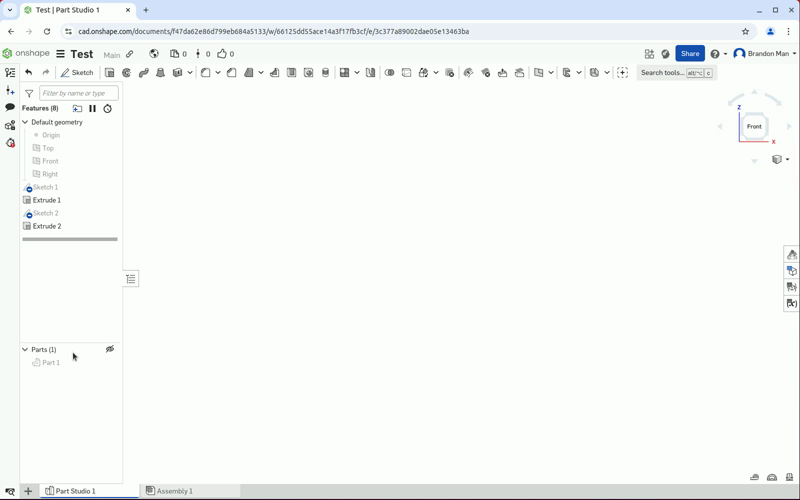
key_down(shift)
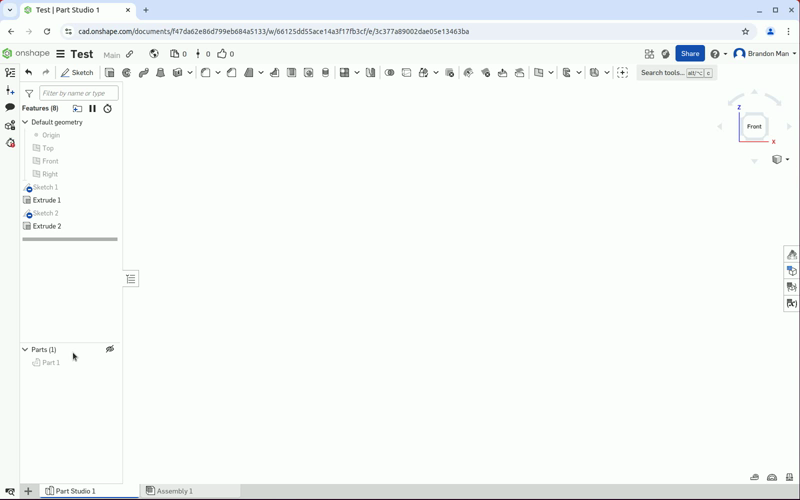
key(left)
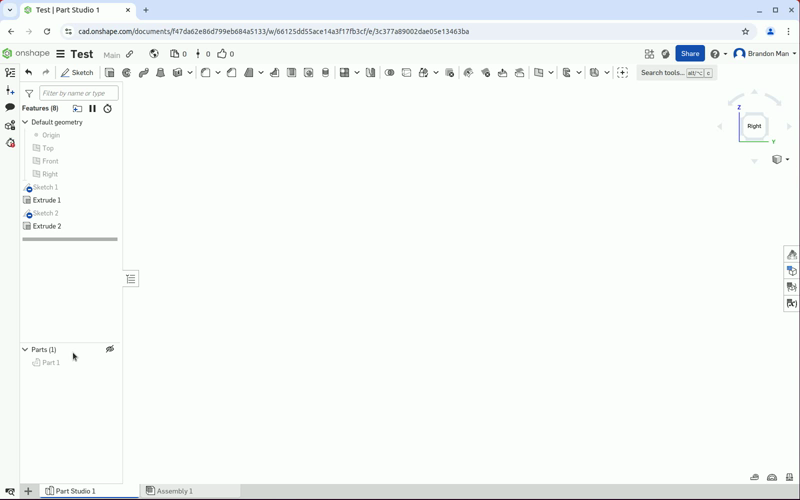
key_up(shift)
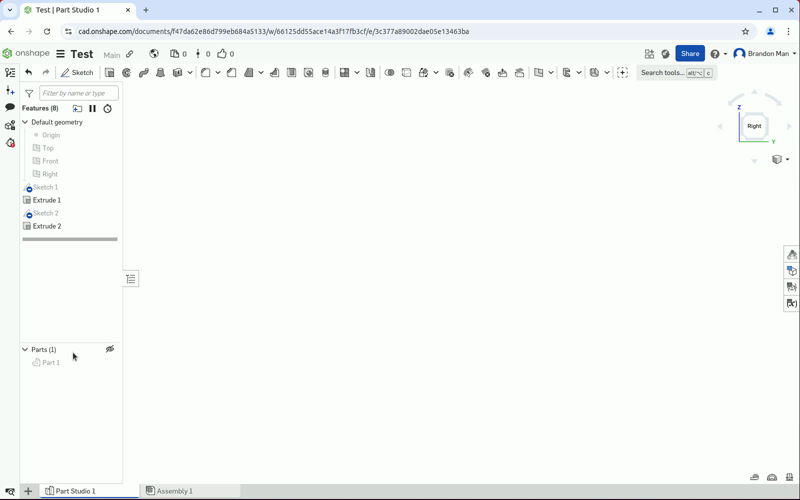
mouse_move(73, 352)
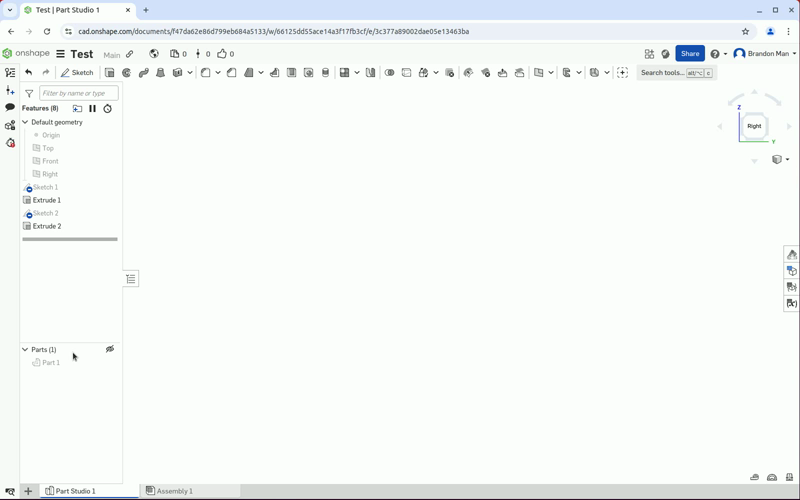
key(shift+y)
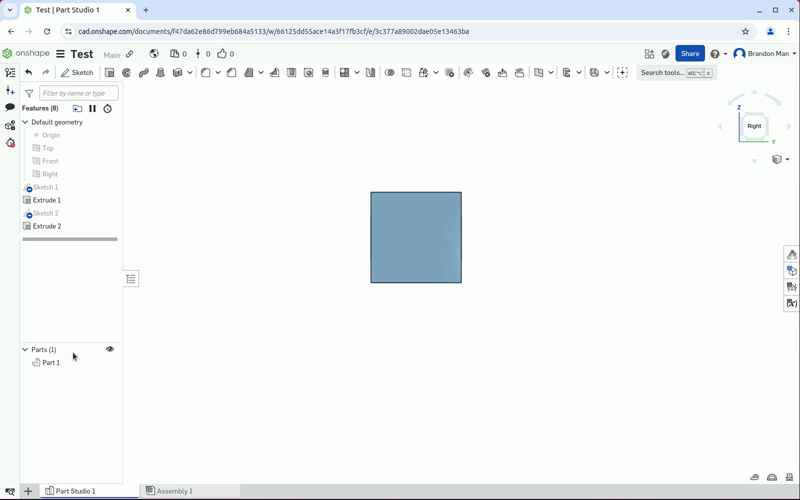
mouse_move(541, 75)
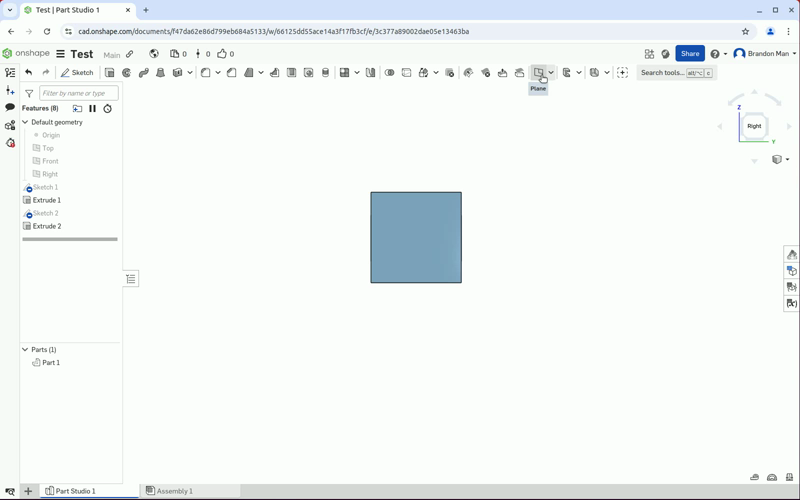
click(541, 75)
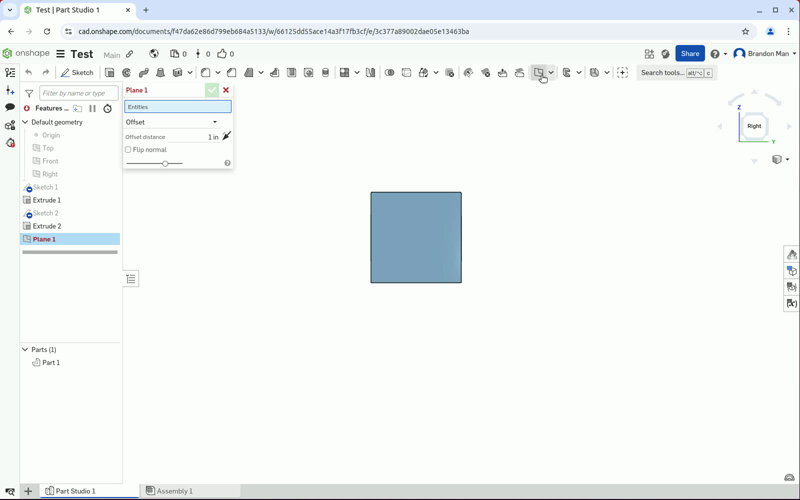
mouse_move(73, 176)
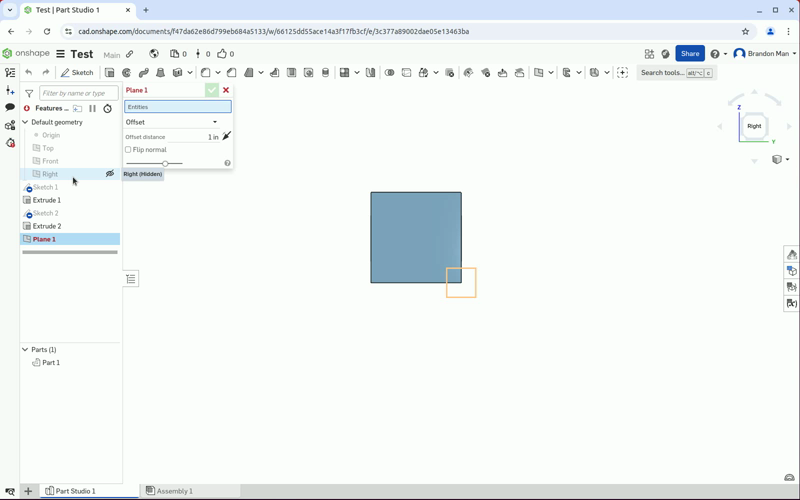
click(73, 176)
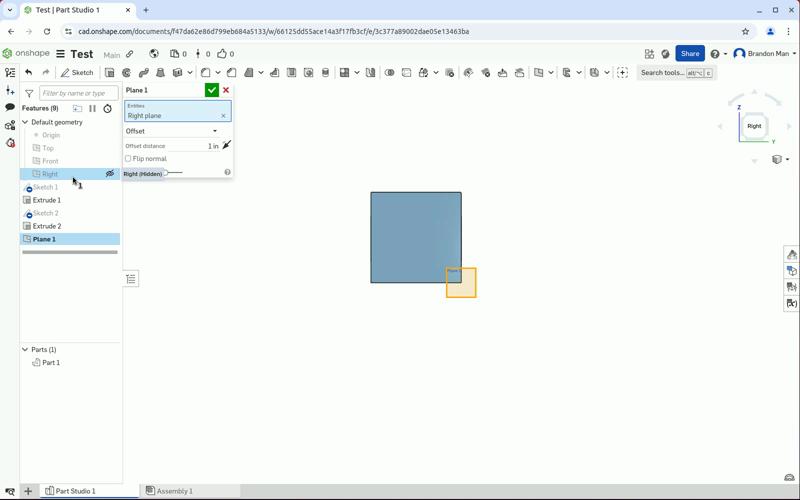
key(tab, 2)
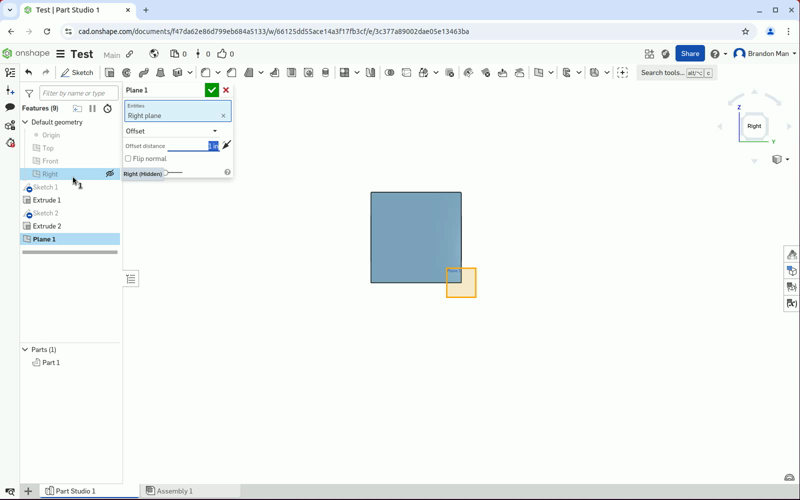
text(18.548)
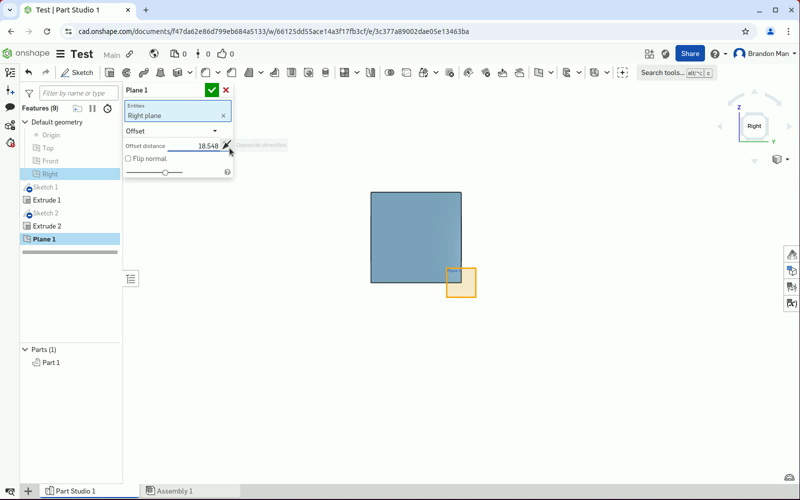
mouse_move(229, 147)
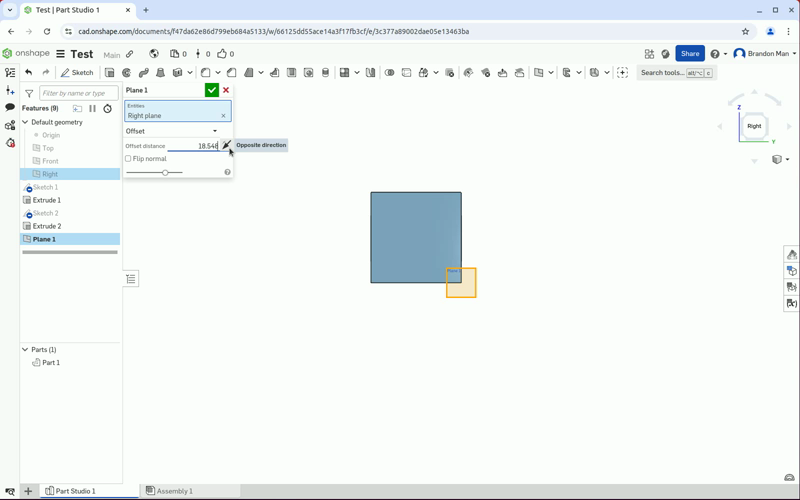
click(229, 147)
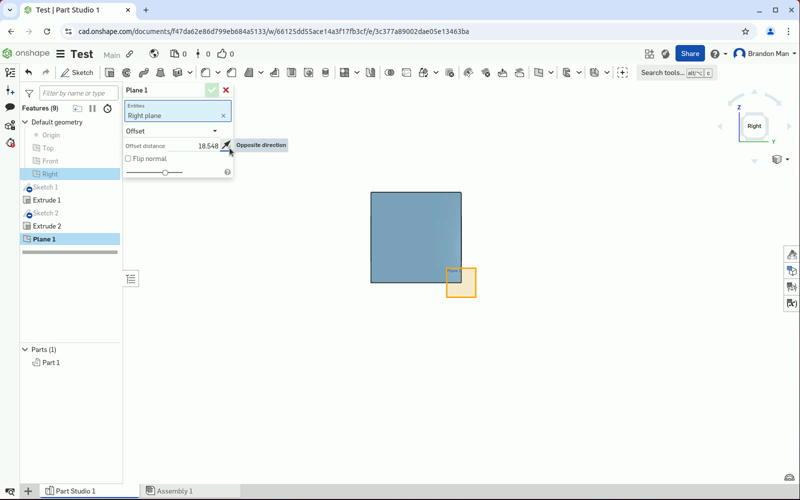
key(enter, 2)
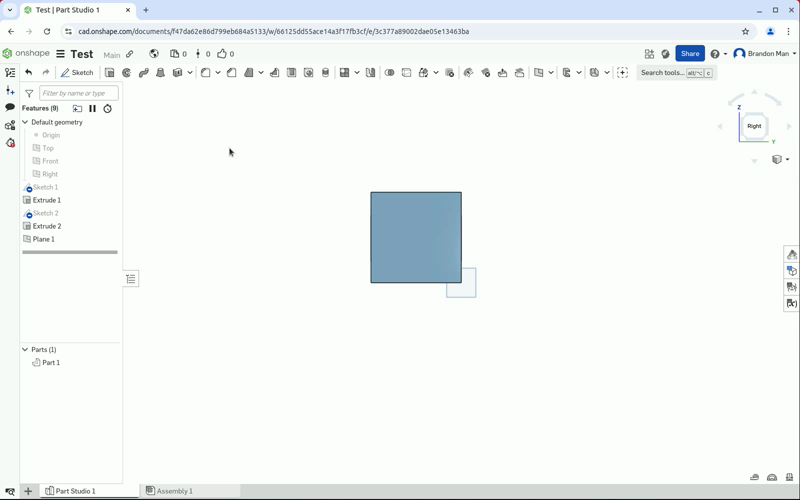
key(shift+s)
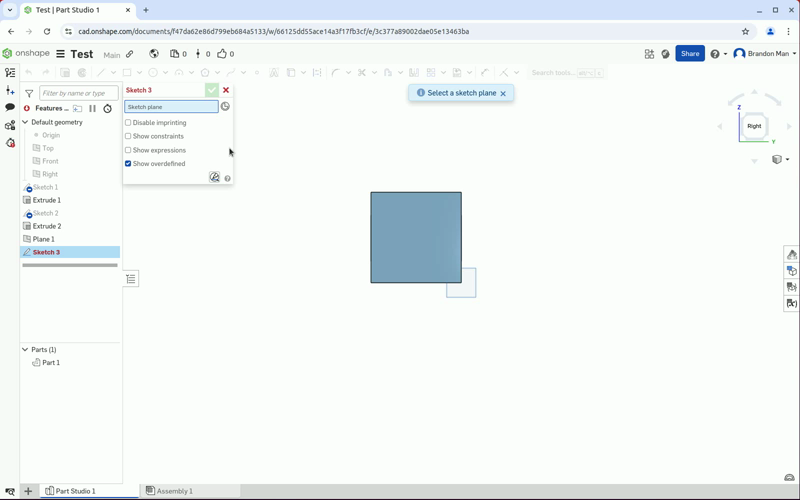
mouse_move(73, 241)
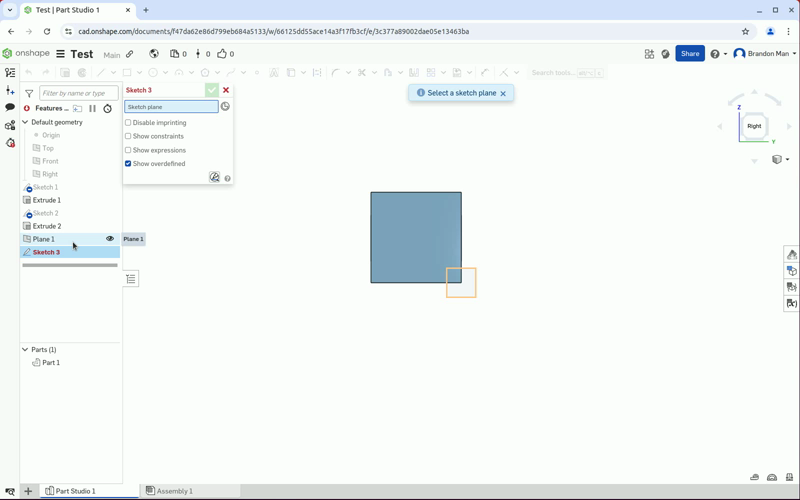
click(73, 241)
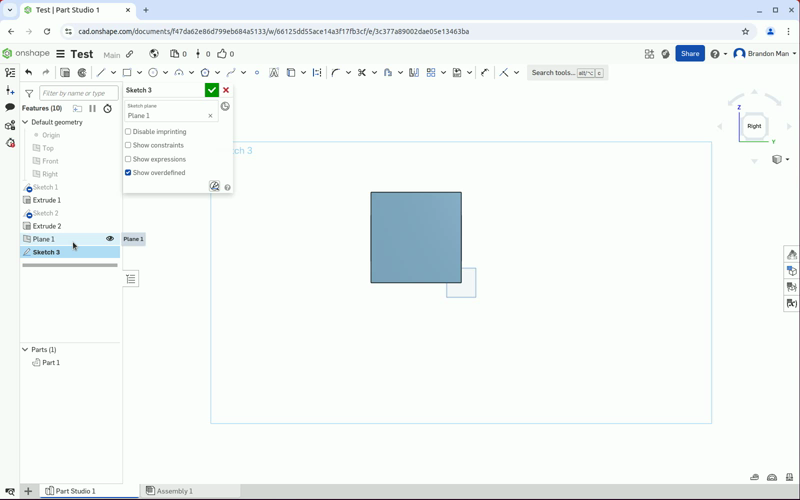
mouse_move(73, 352)
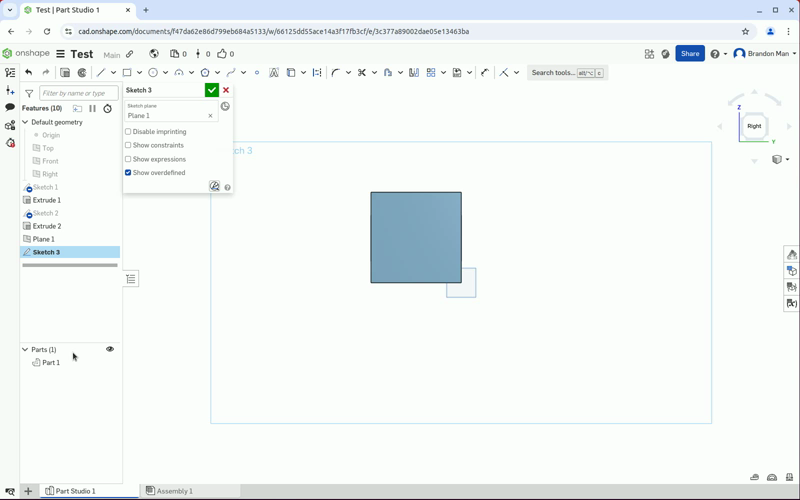
key(y)
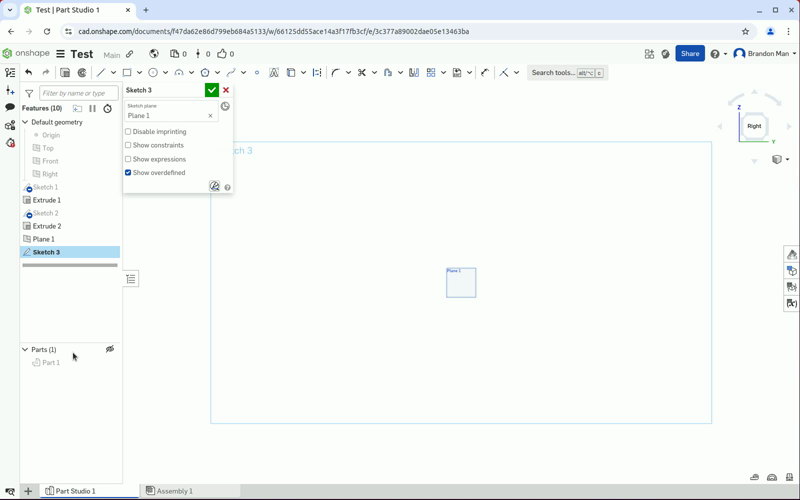
key(c)
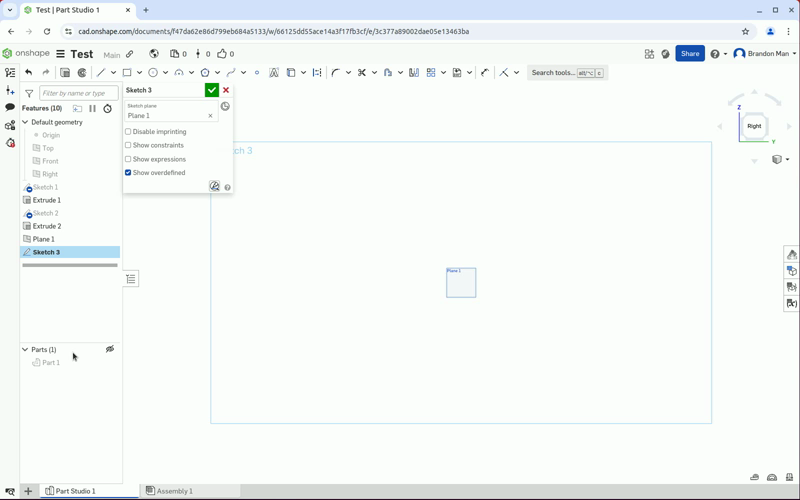
key_down(shift)
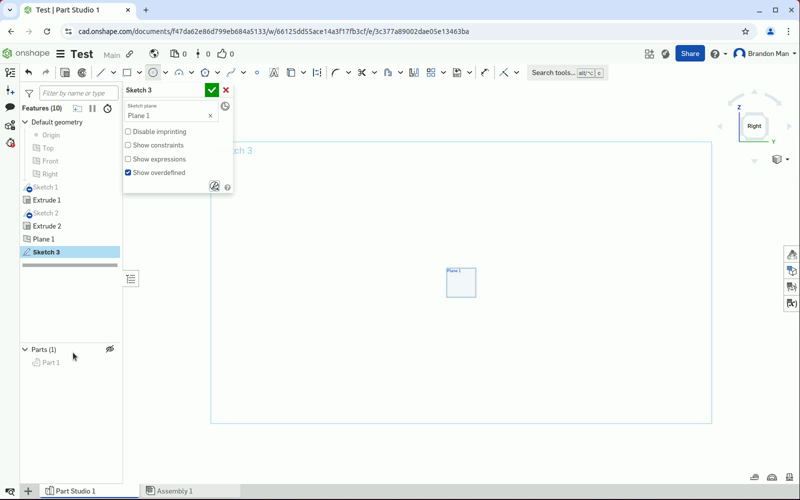
mouse_move(416, 238)
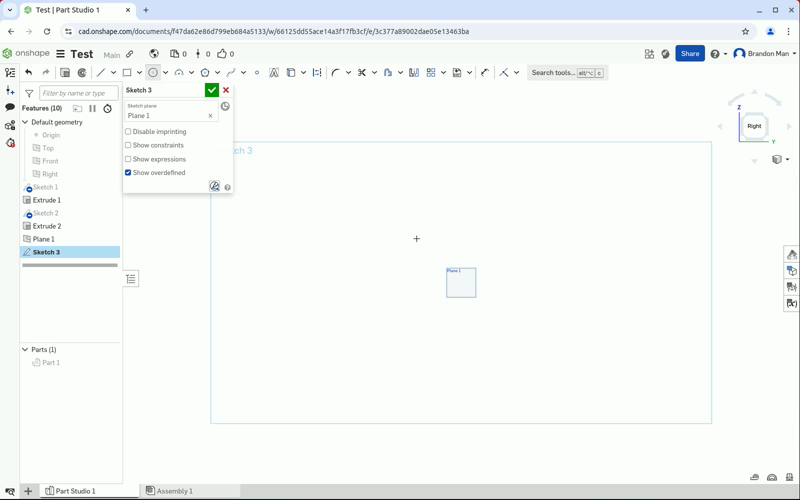
click(416, 238)
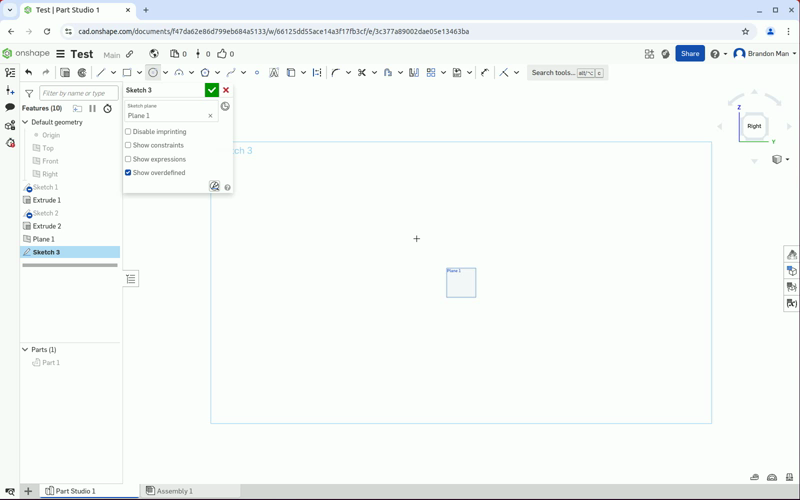
key_up(shift)
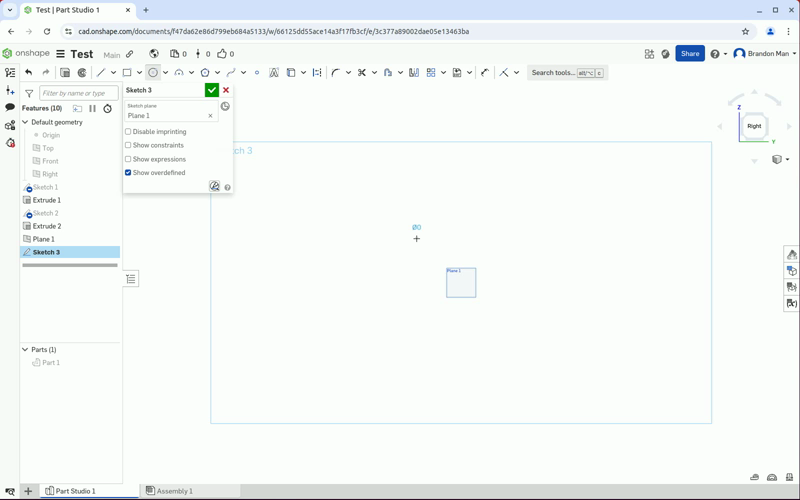
mouse_move(439, 238)
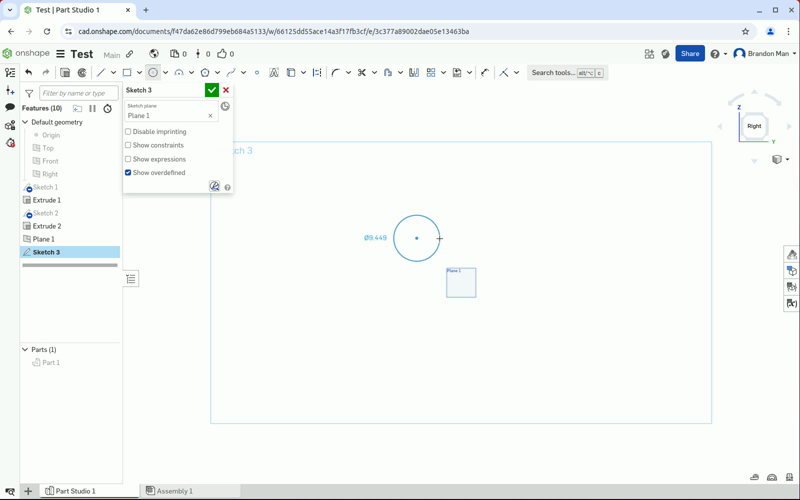
click(439, 238)
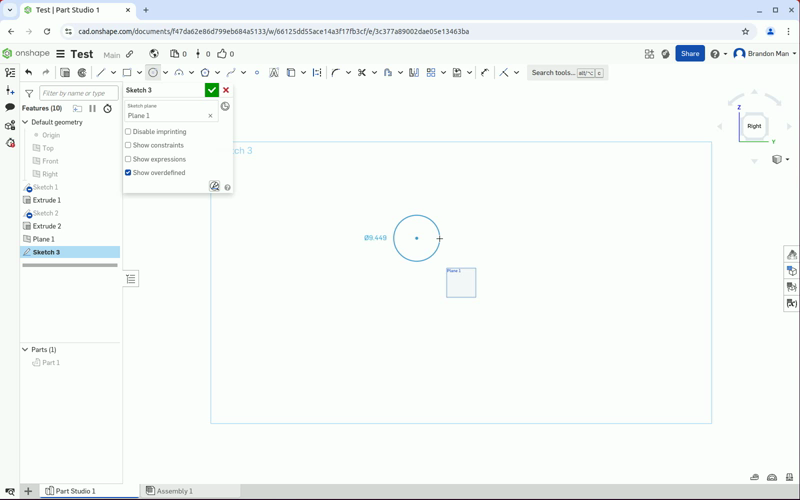
key(esc)
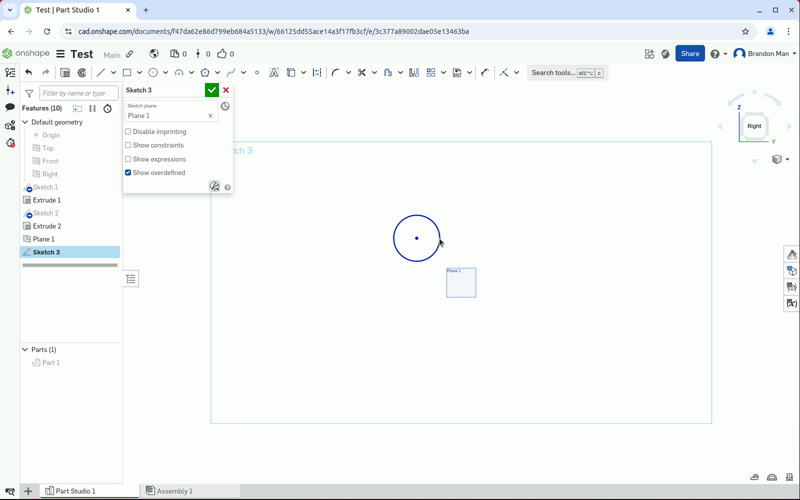
mouse_move(421, 248)
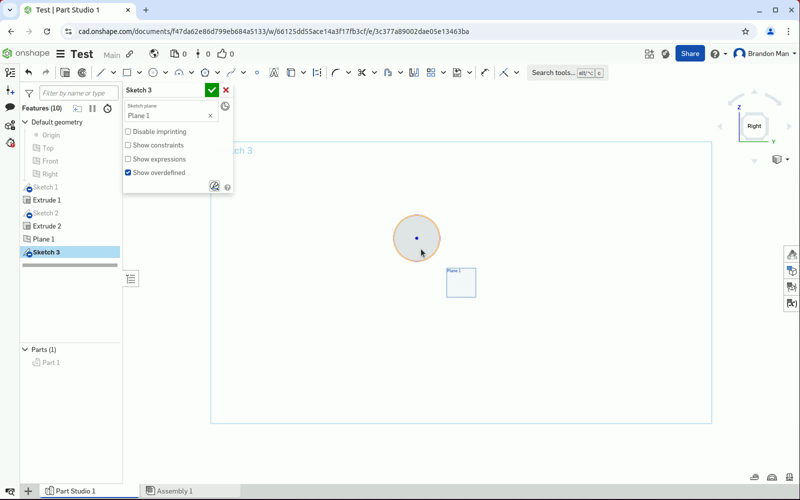
scroll(6)
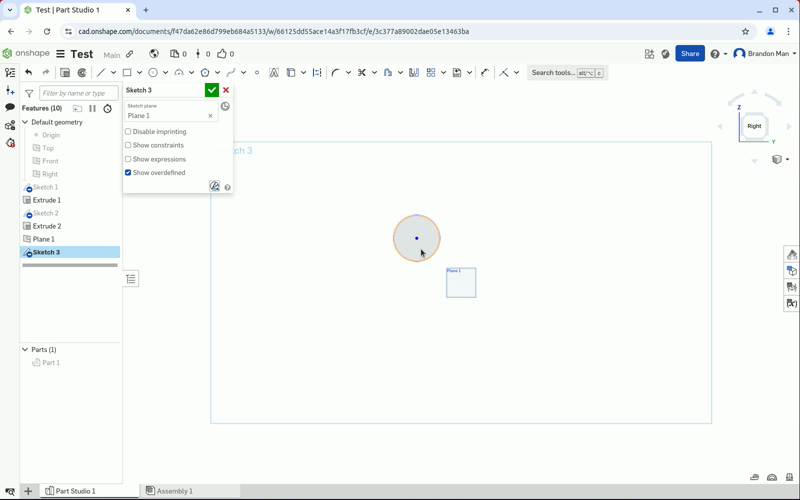
scroll(6)
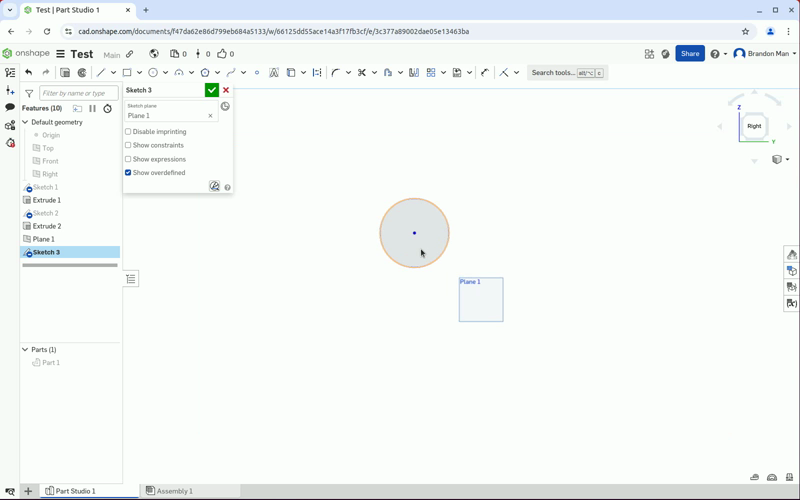
scroll(6)
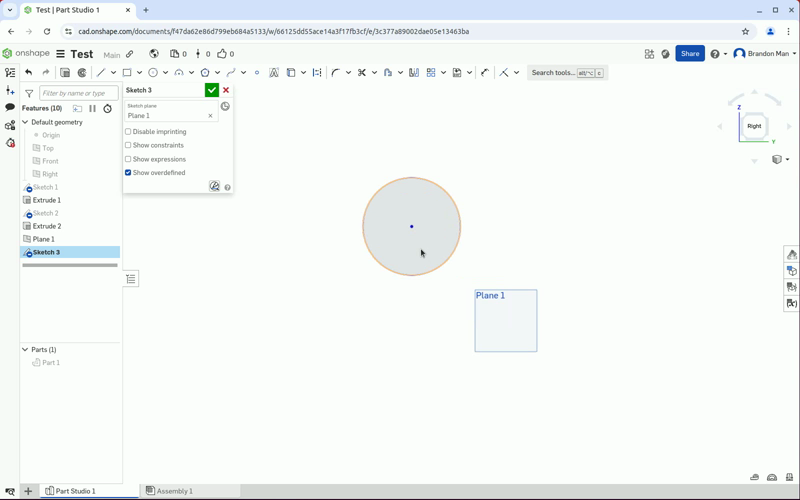
scroll(6)
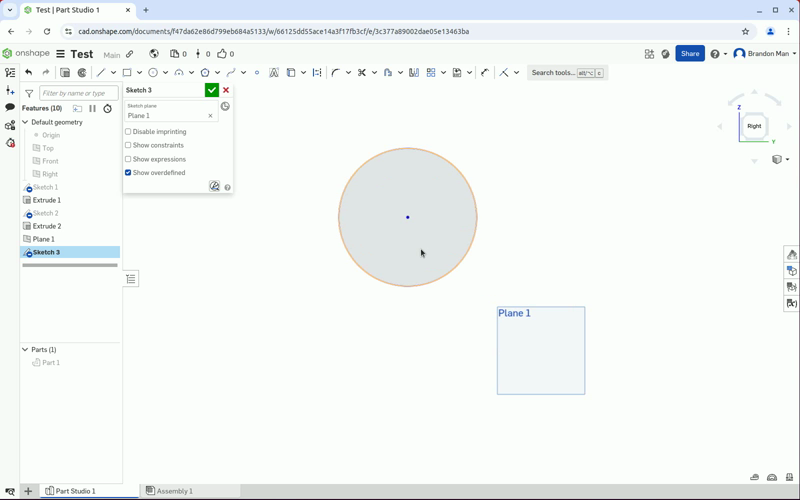
scroll(6)
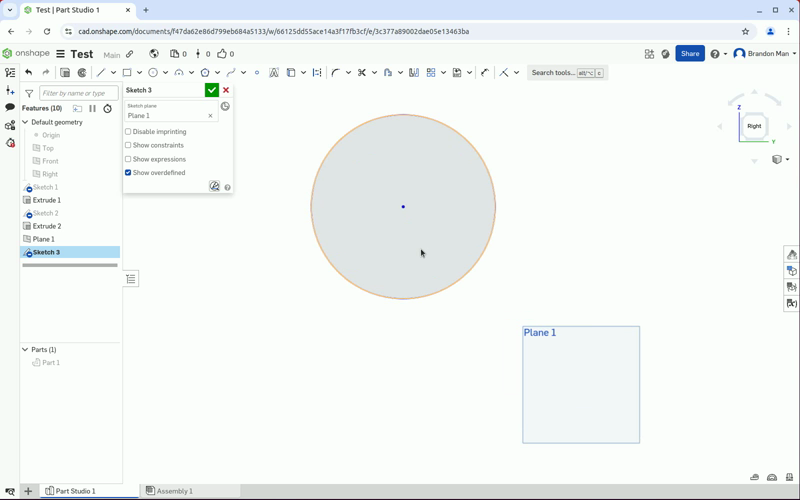
scroll(6)
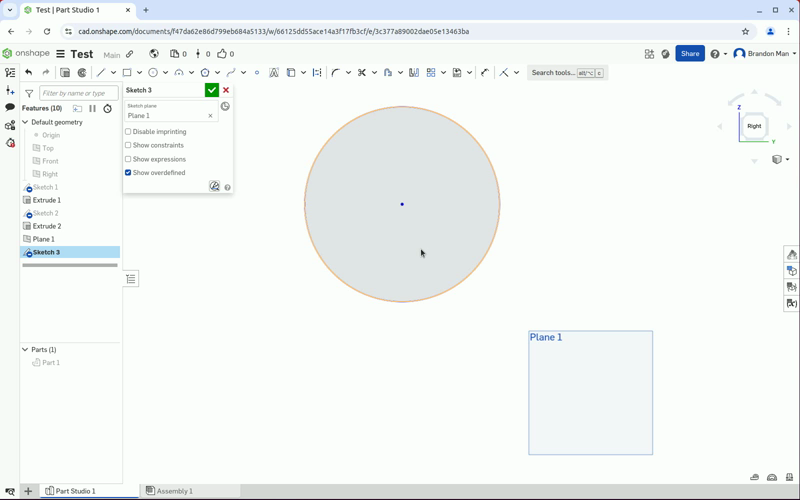
scroll(6)
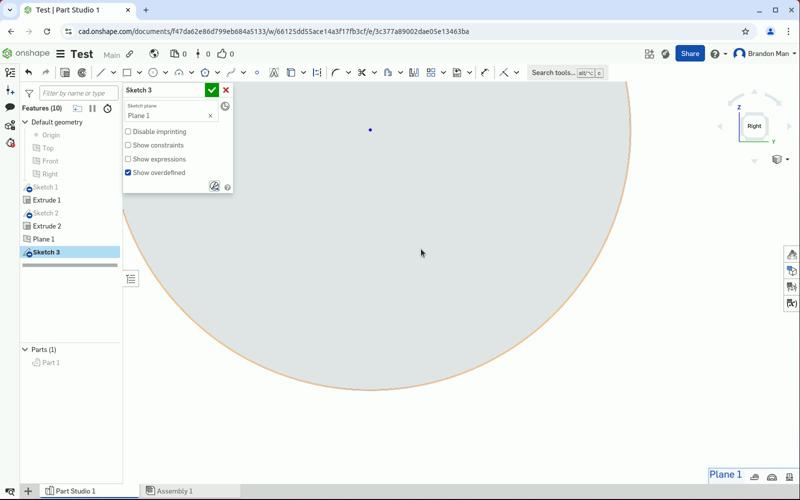
click(421, 248)
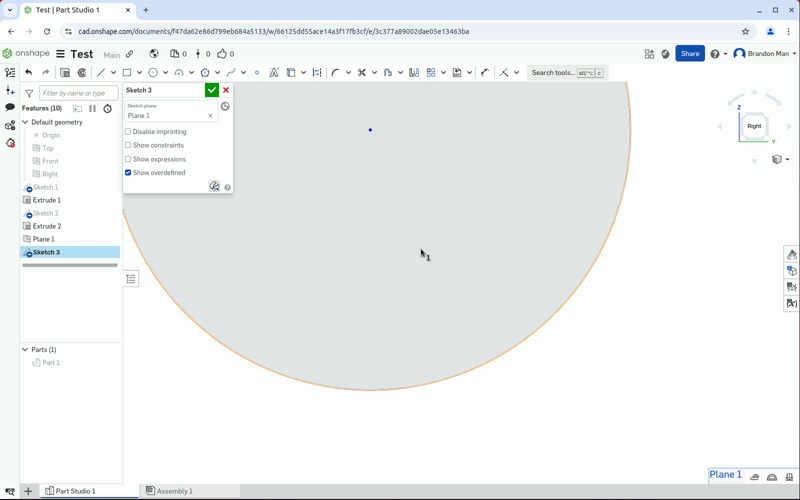
scroll(-6)
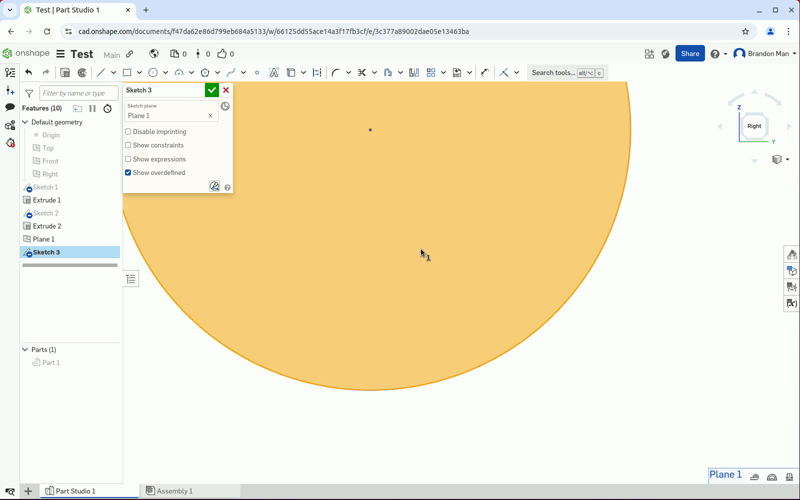
scroll(-6)
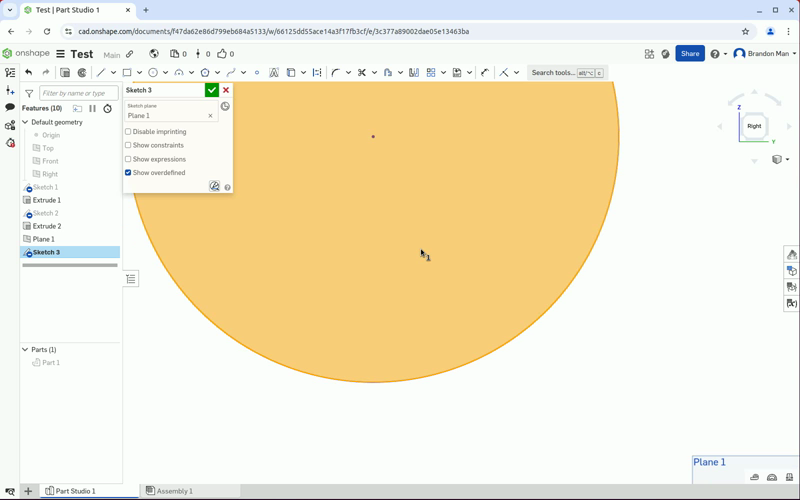
scroll(-6)
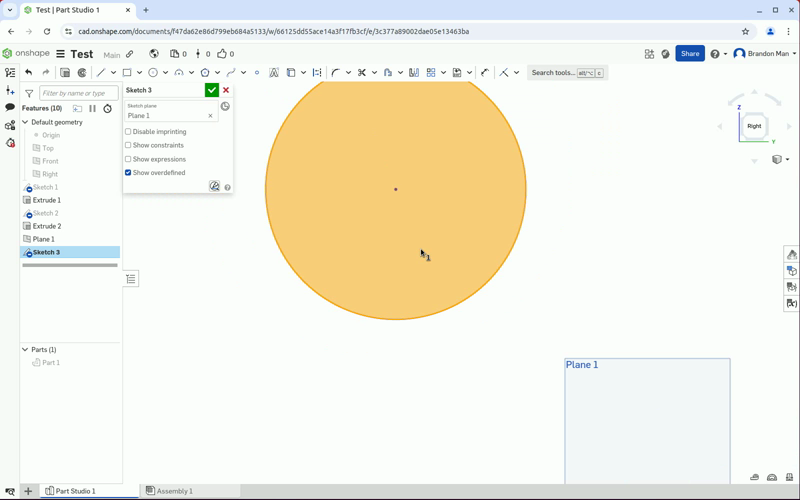
scroll(-6)
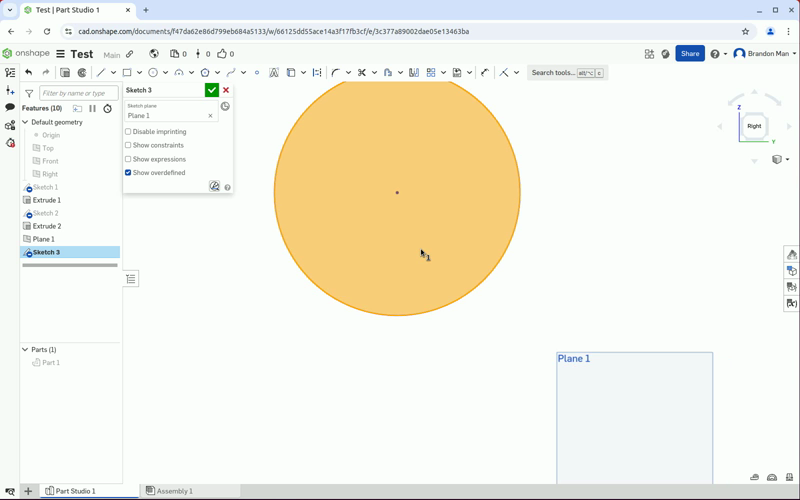
scroll(-6)
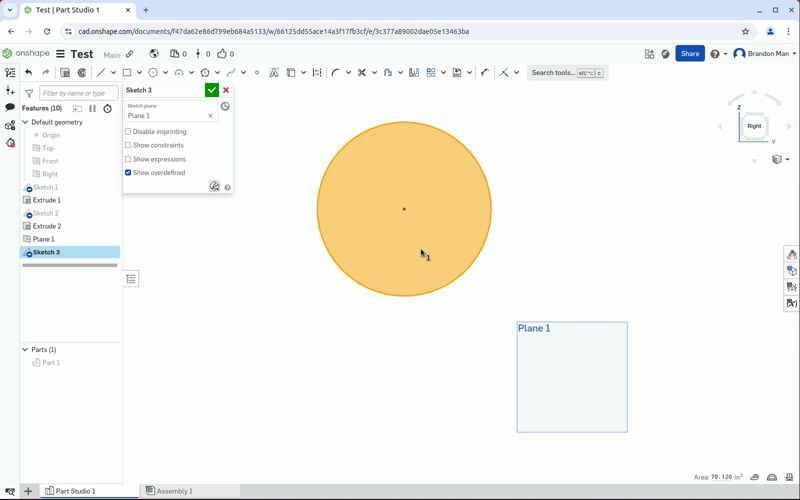
scroll(-6)
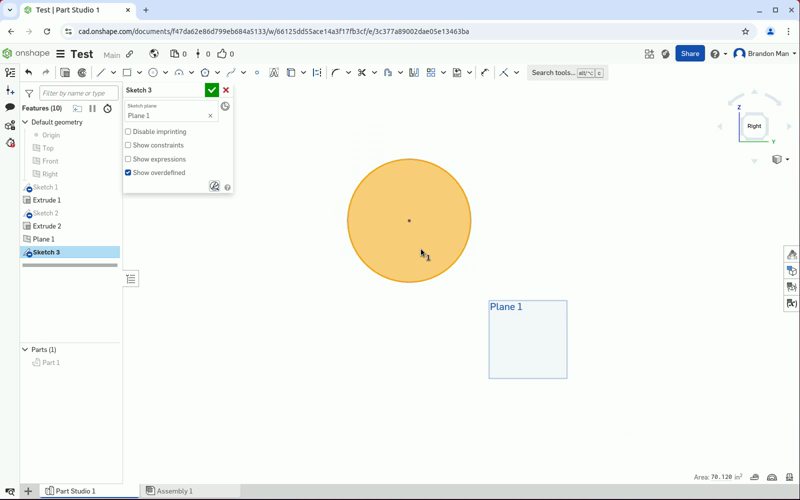
scroll(-6)
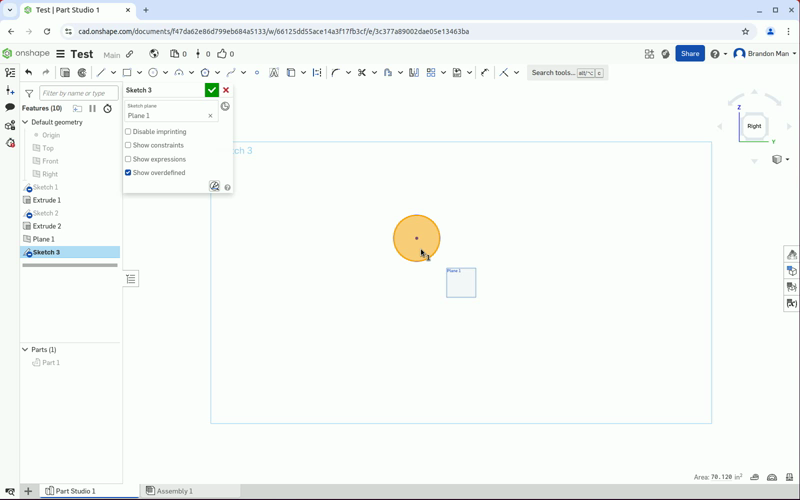
mouse_move(73, 352)
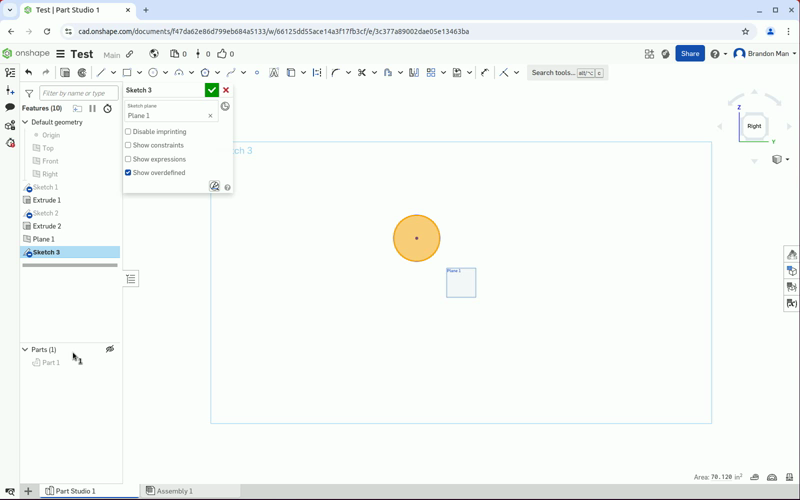
key(shift+y)
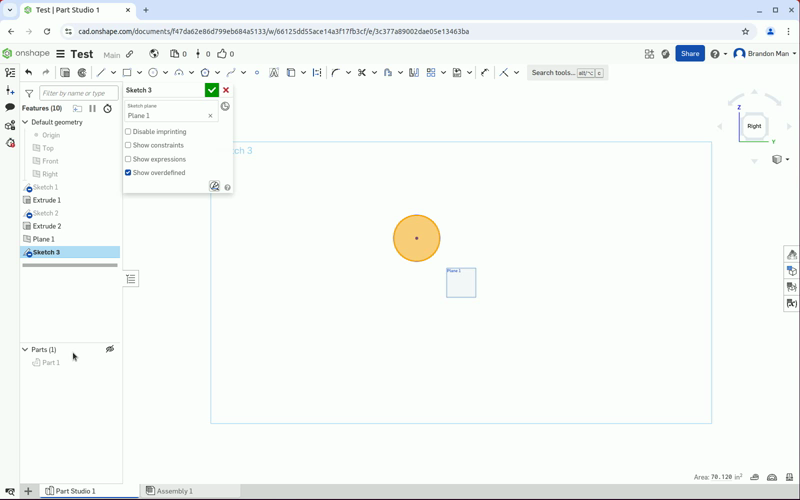
key(shift+e)
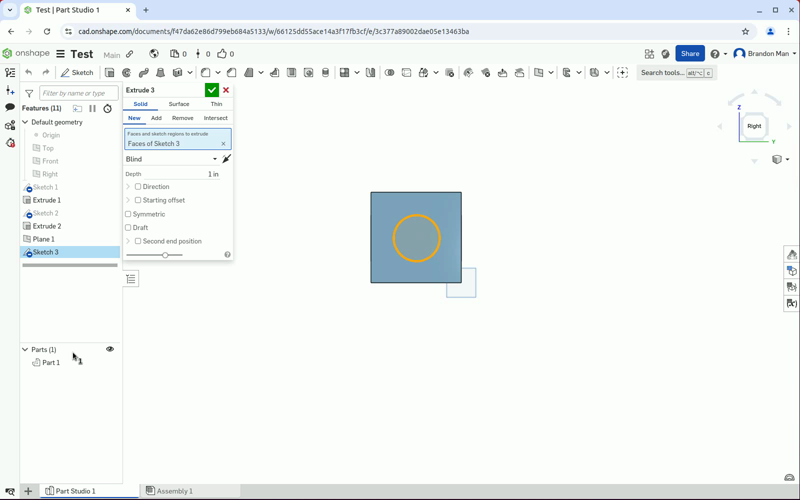
mouse_move(143, 106)
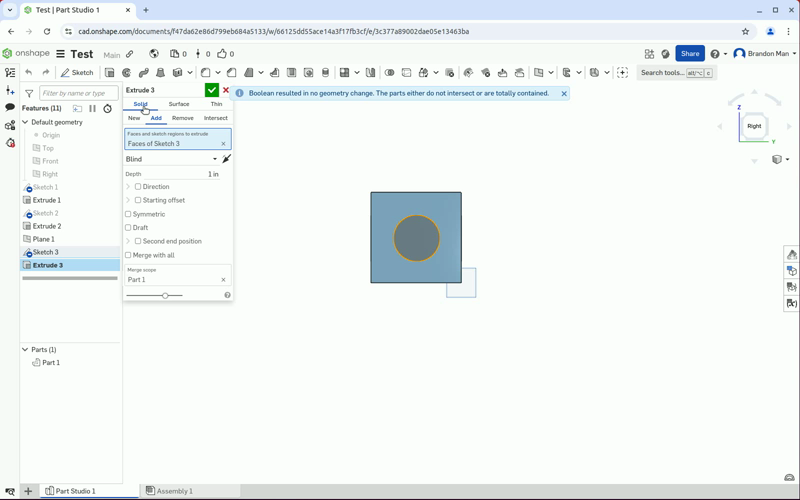
click(143, 106)
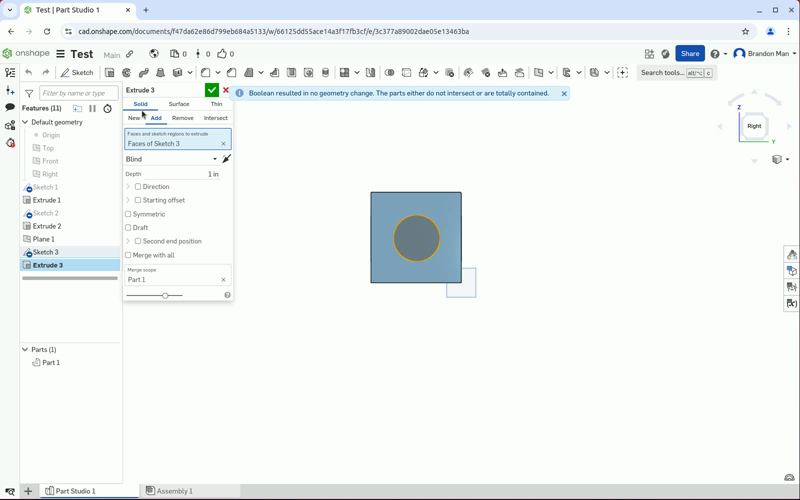
mouse_move(137, 120)
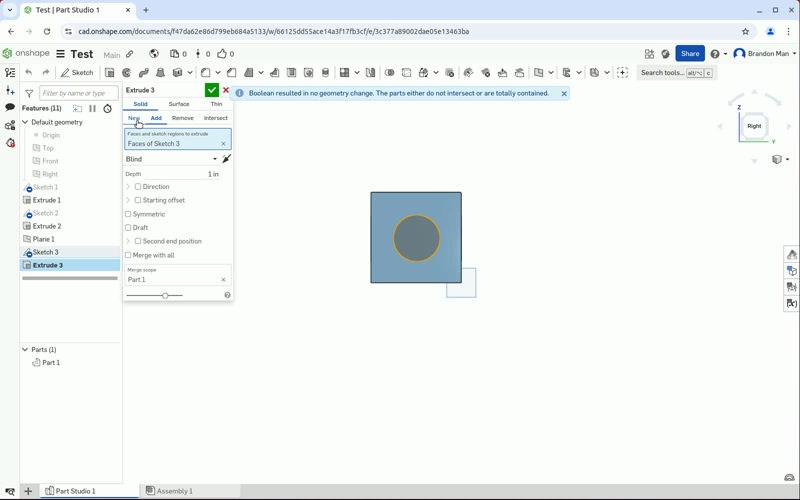
click(137, 120)
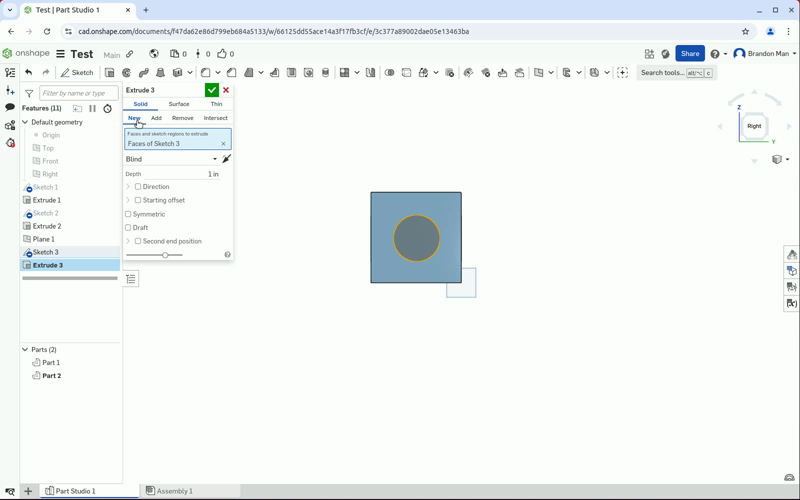
key(tab, 4)
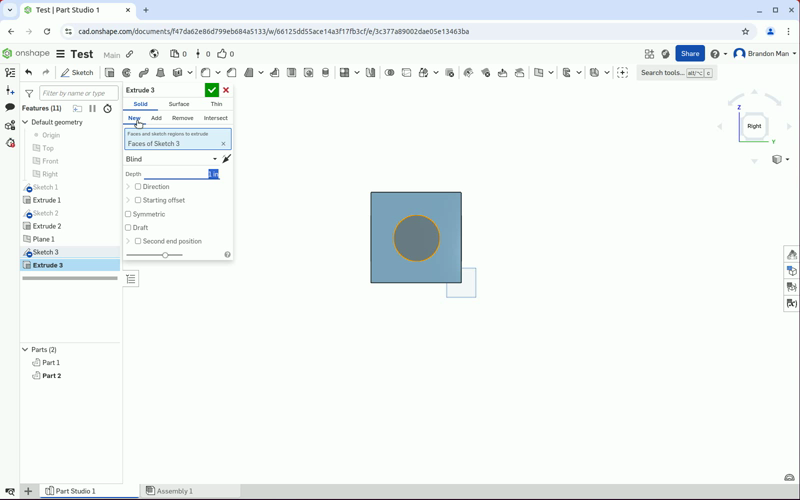
text(4.574)
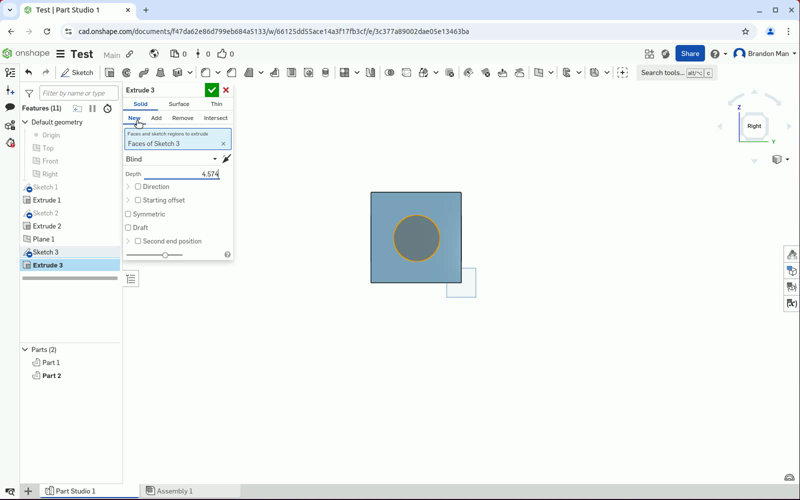
key(enter)
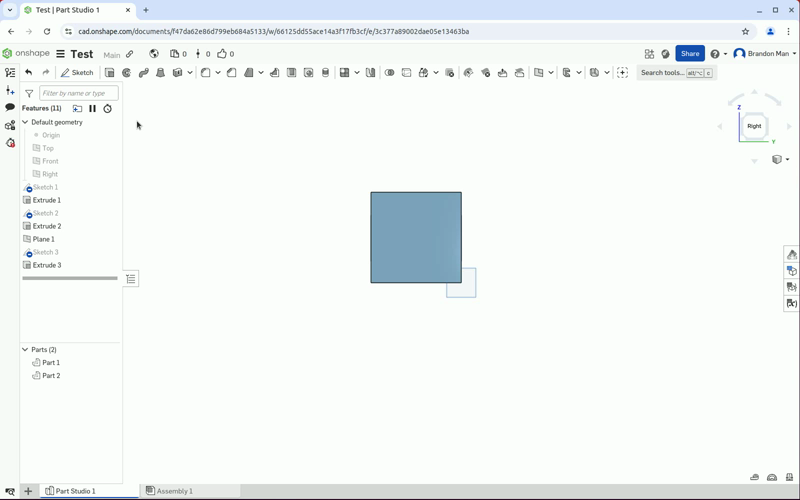
key(shift+h)
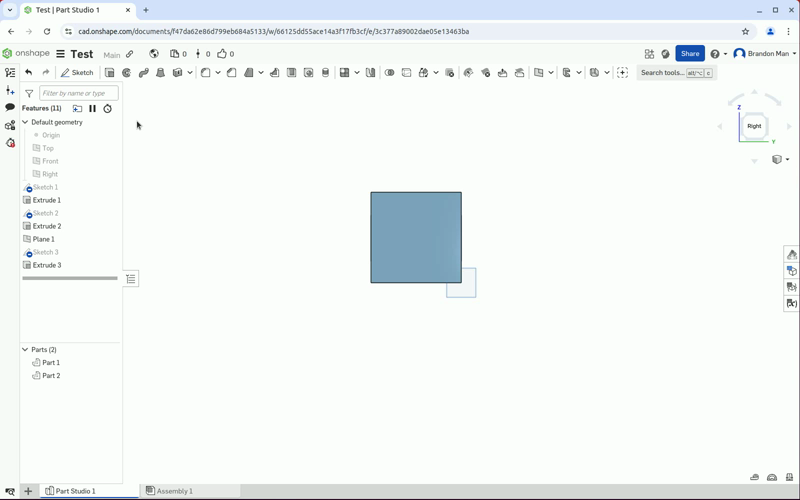
key(shift+h)
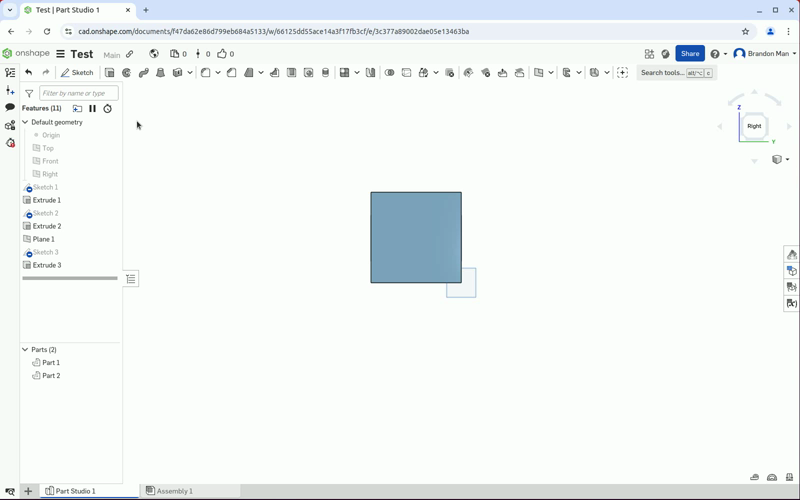
mouse_move(73, 189)
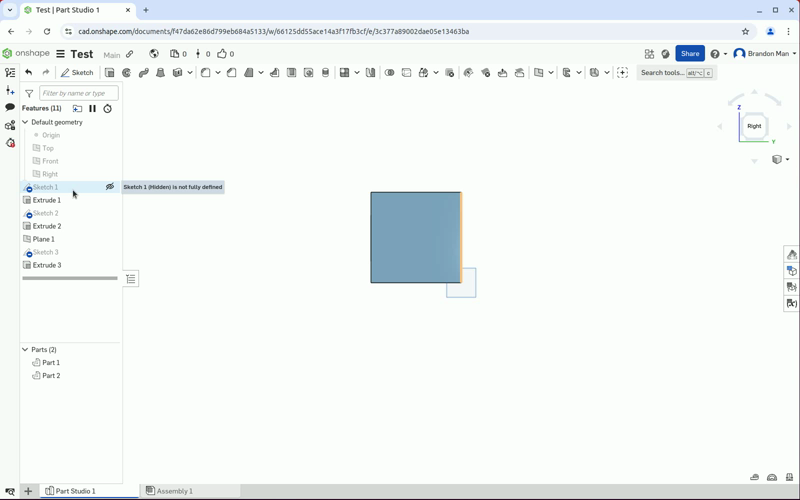
click(73, 189)
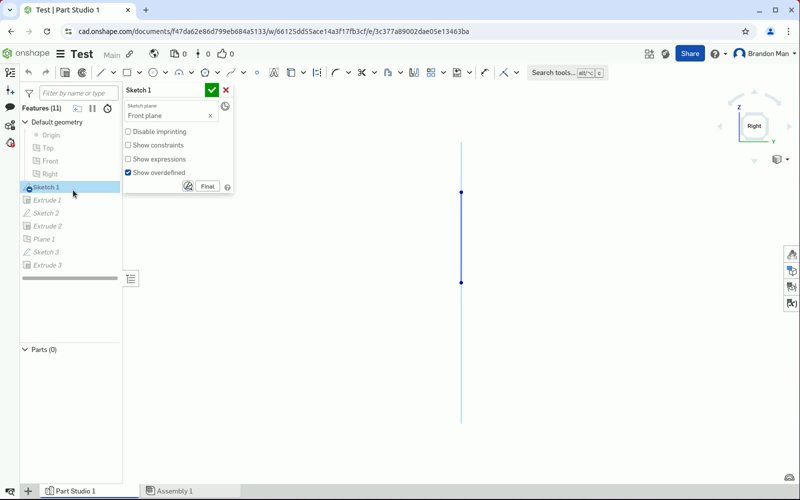
mouse_move(229, 92)
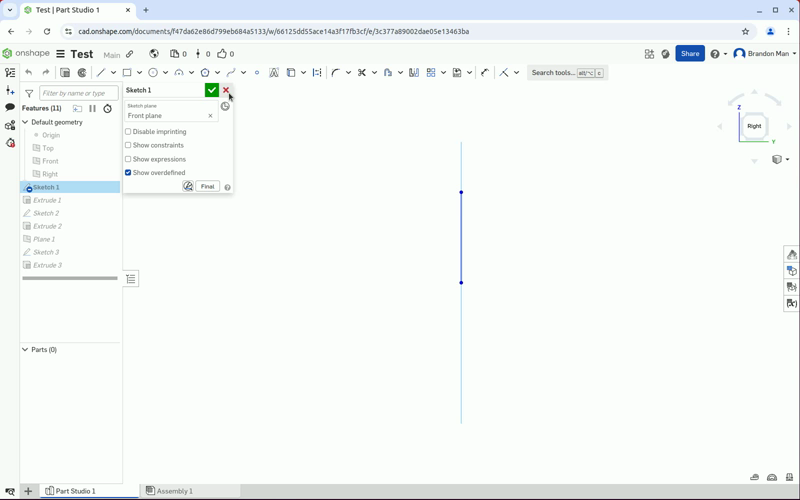
click(229, 92)
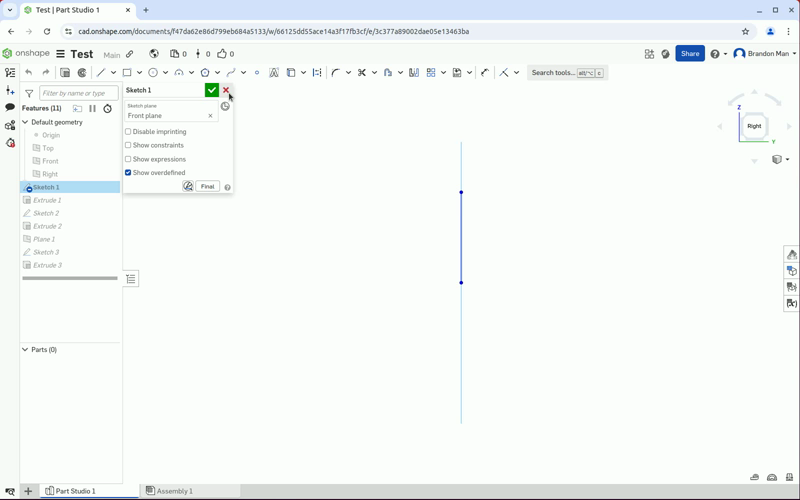
key(shift+s)
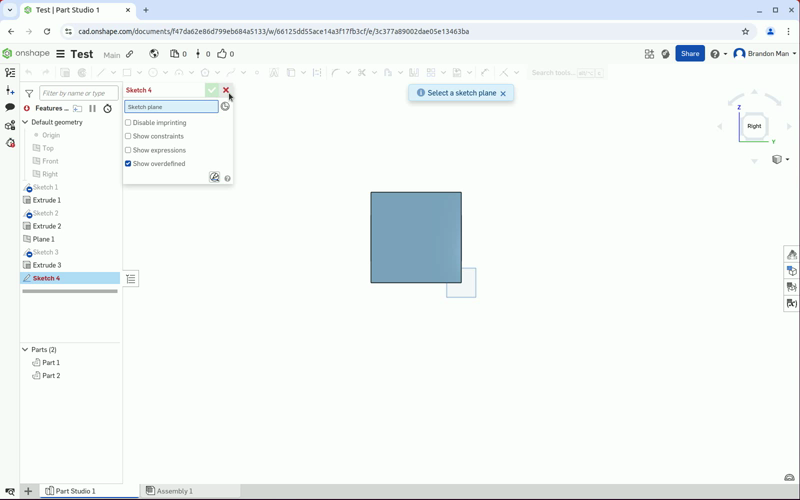
mouse_move(73, 176)
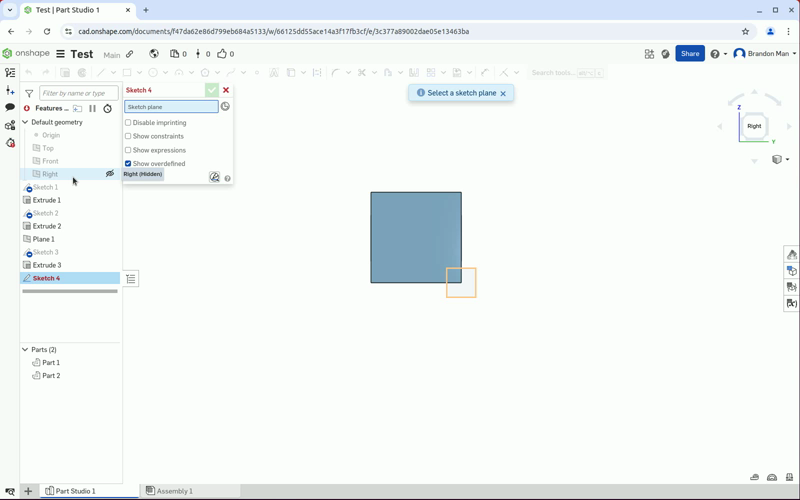
click(73, 176)
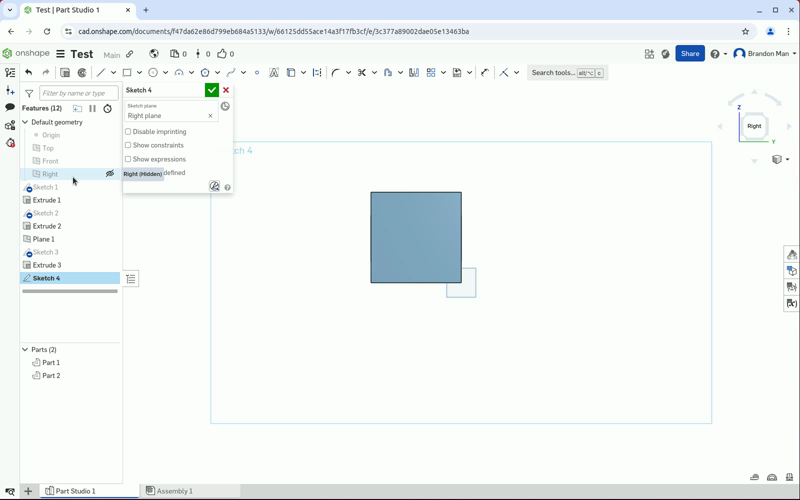
mouse_move(73, 352)
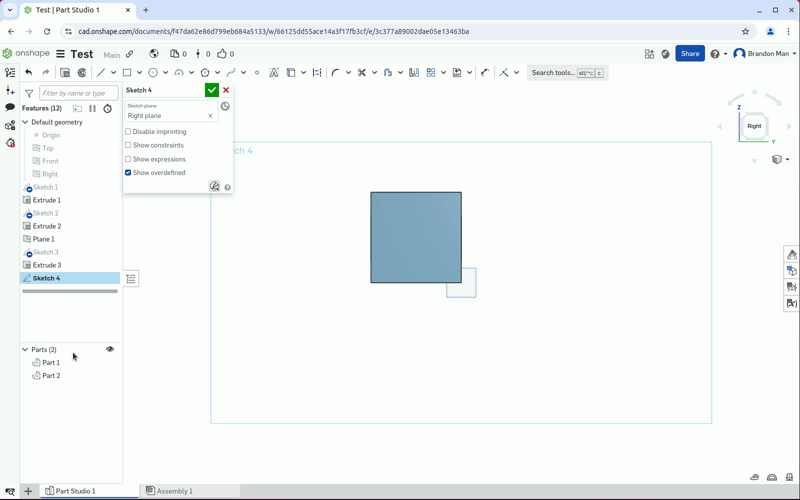
key(y)
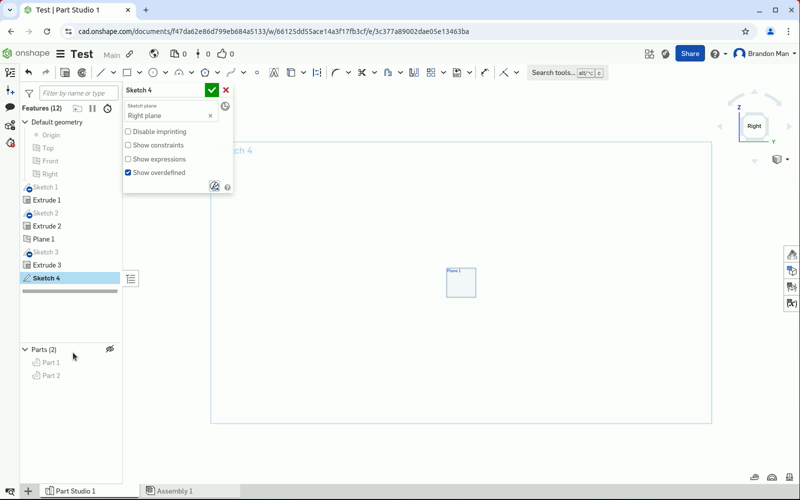
key(l)
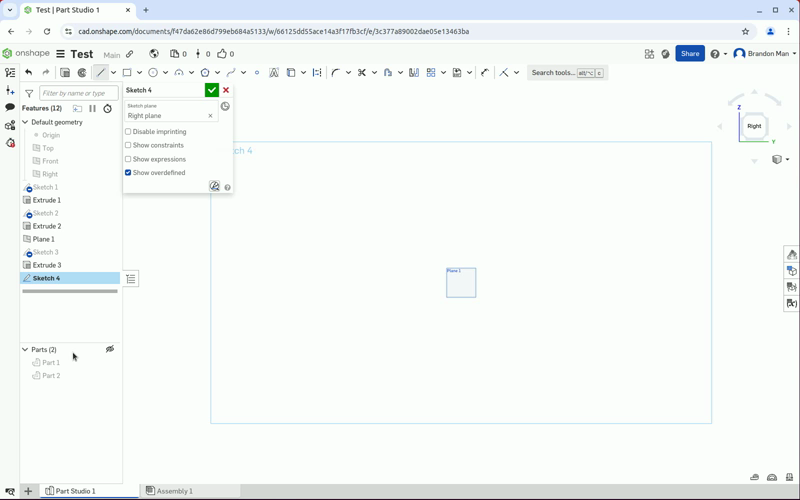
key_down(shift)
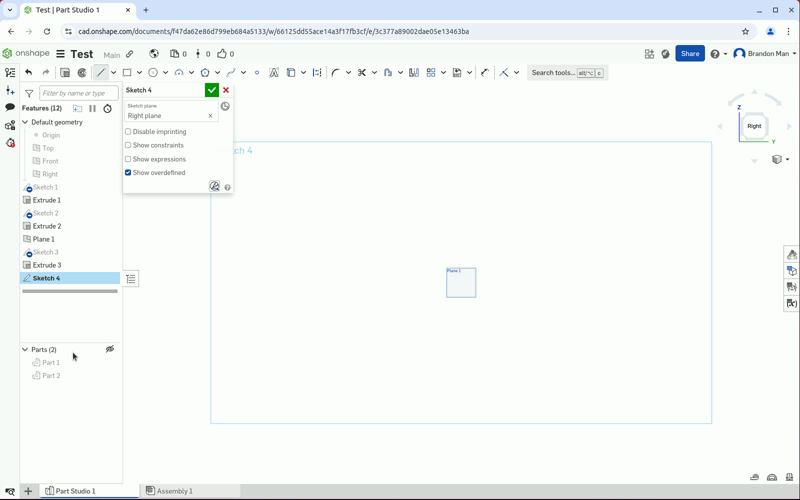
mouse_move(388, 255)
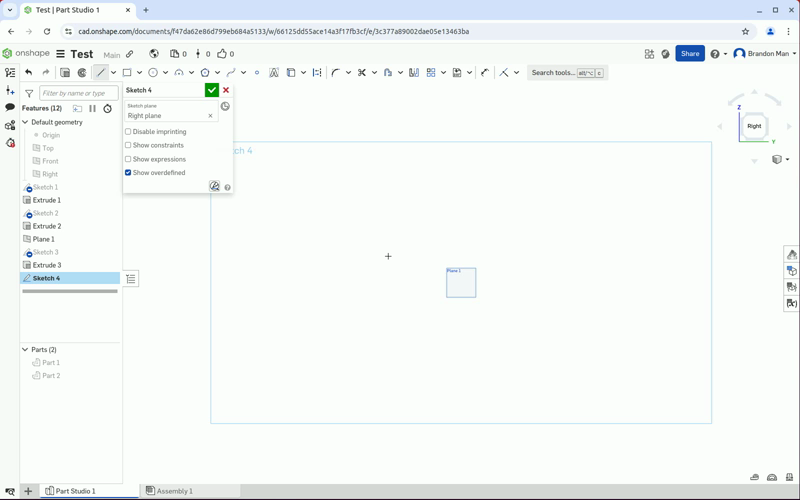
click(388, 255)
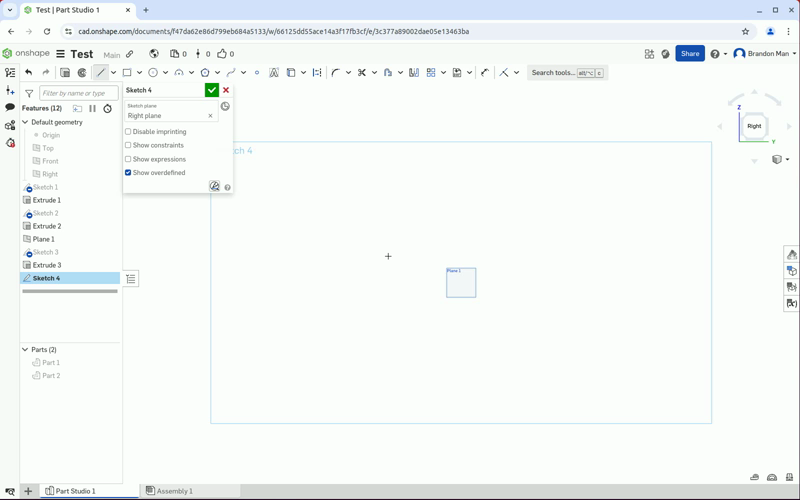
key_up(shift)
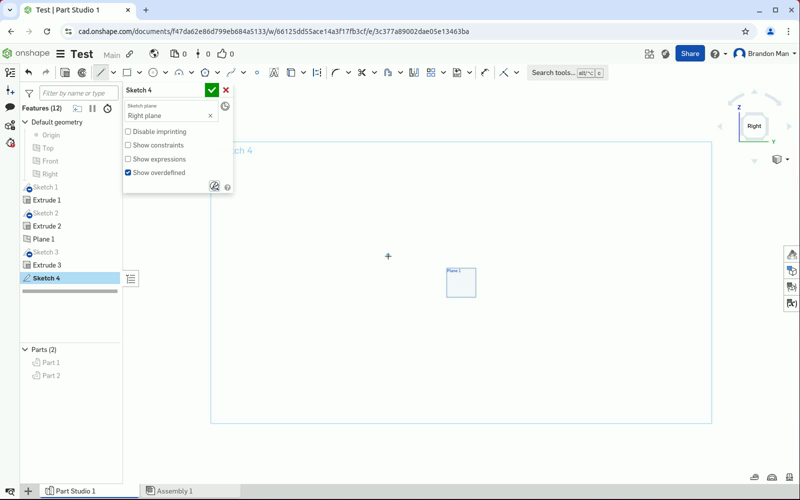
key_down(shift)
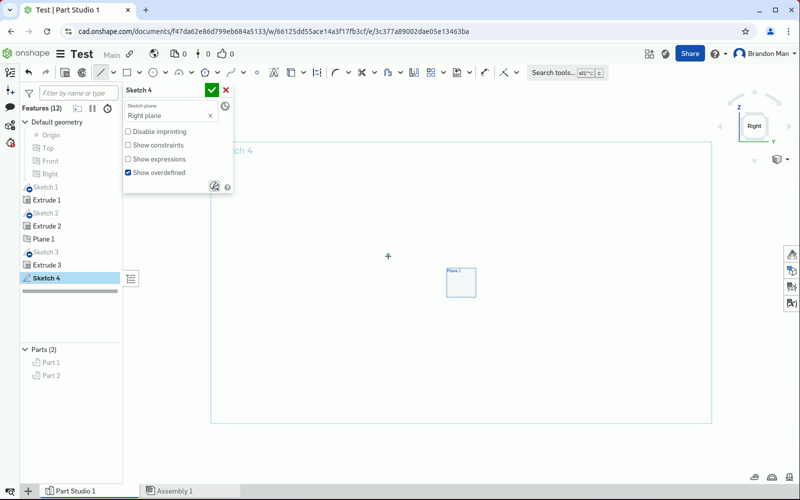
mouse_move(418, 255)
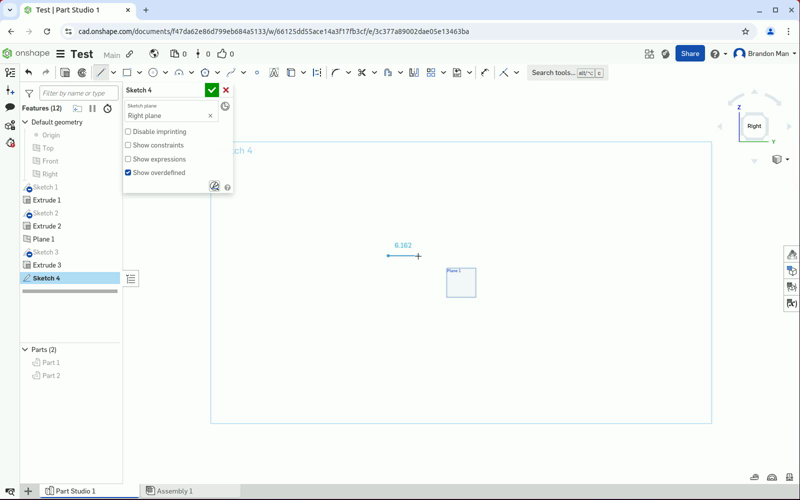
mouse_move(433, 255)
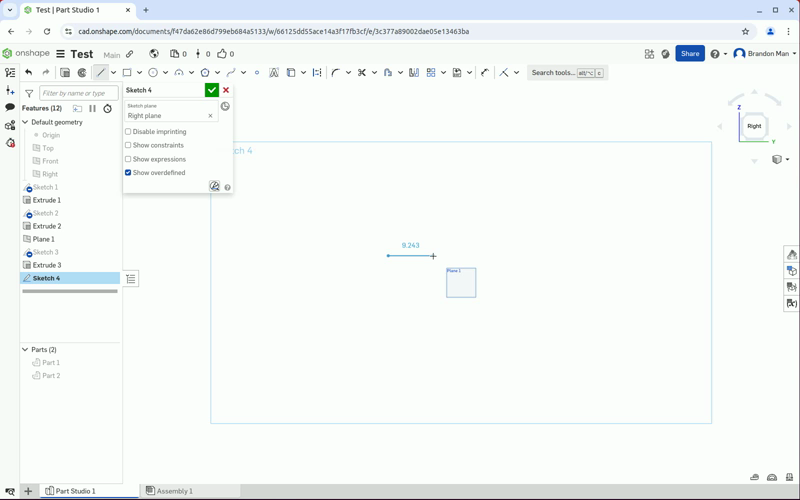
click(433, 255)
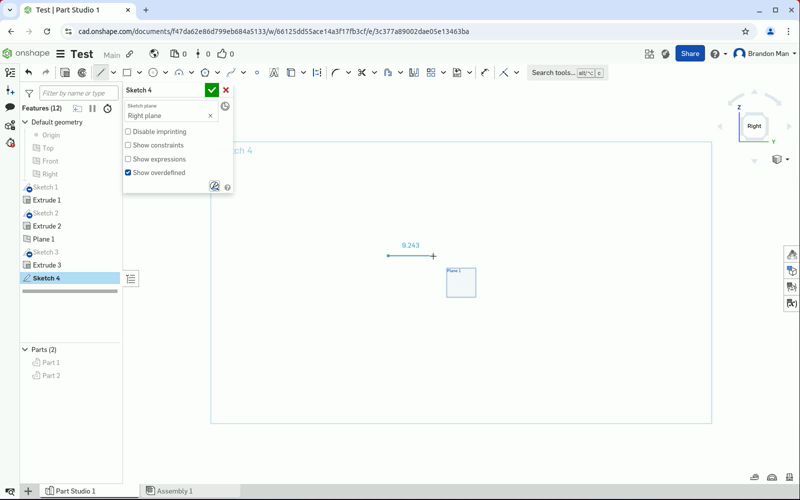
key_up(shift)
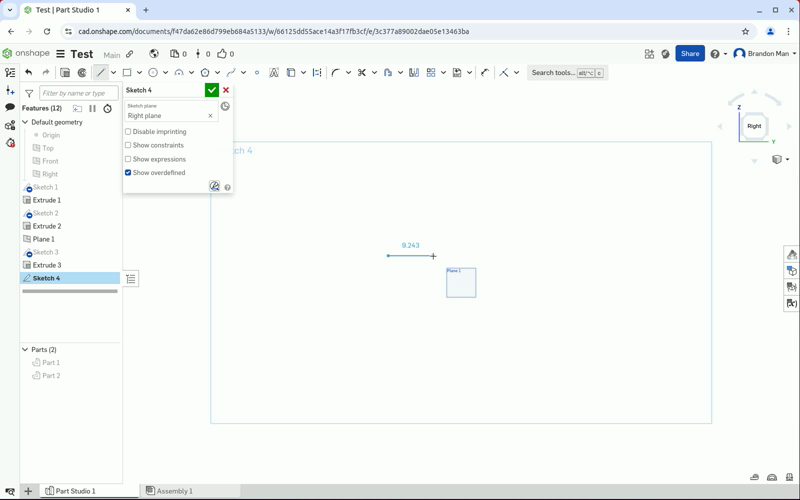
key_down(shift)
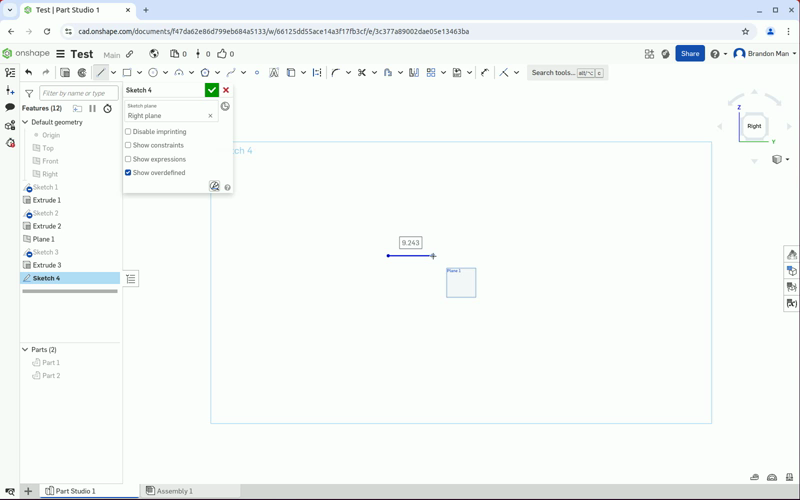
mouse_move(463, 255)
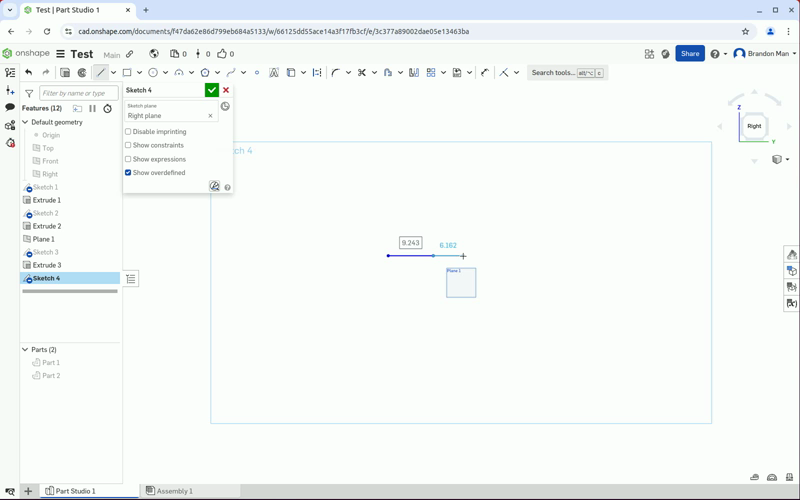
mouse_move(433, 210)
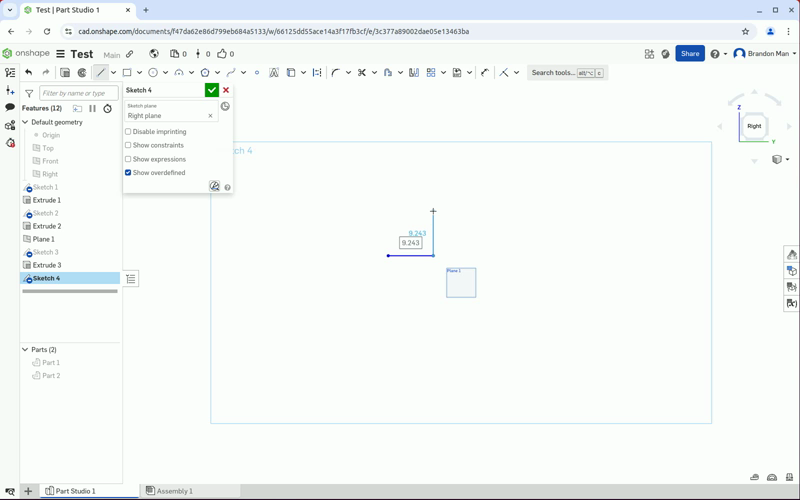
click(433, 210)
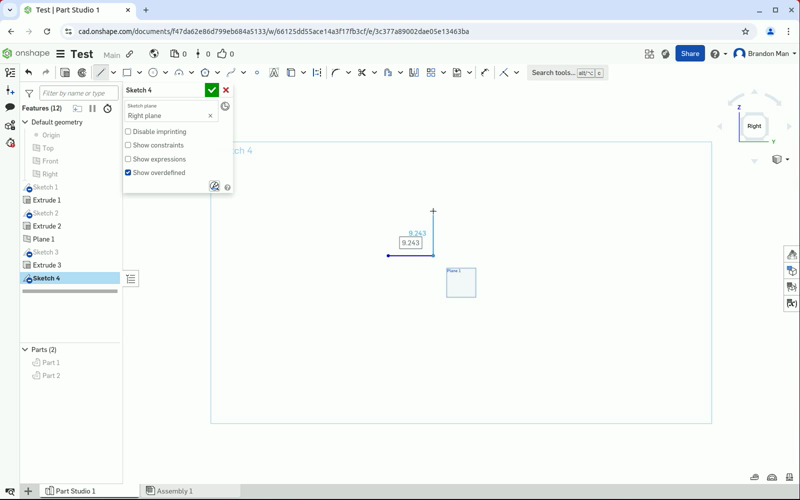
key_up(shift)
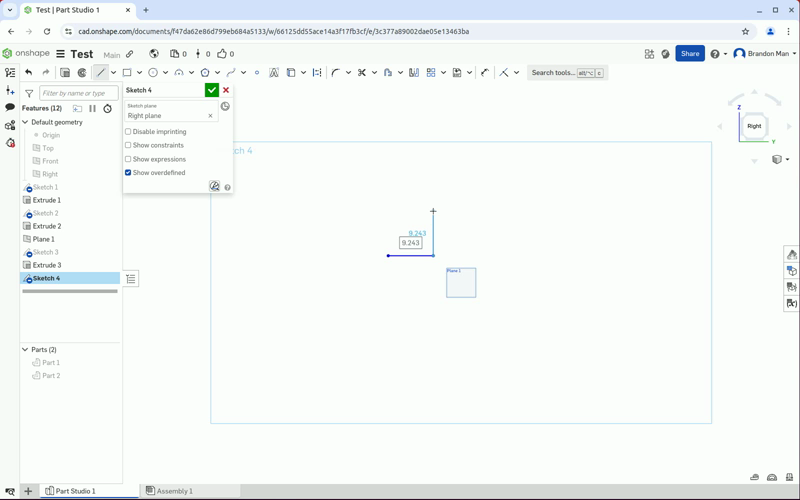
key_down(shift)
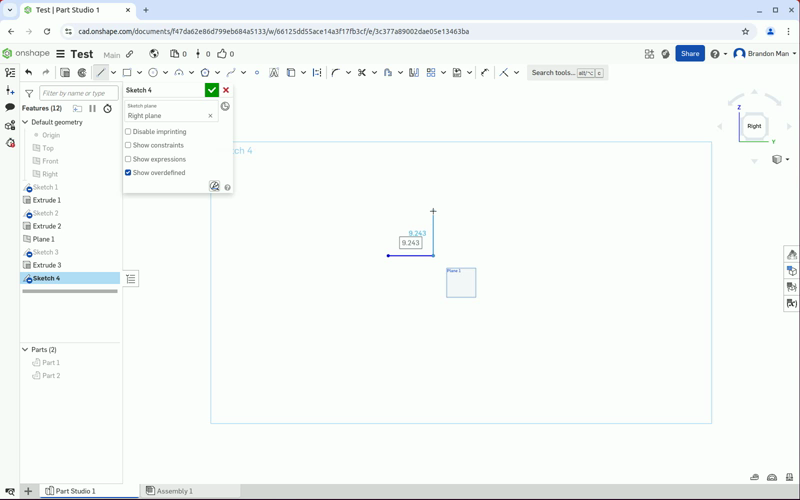
mouse_move(463, 210)
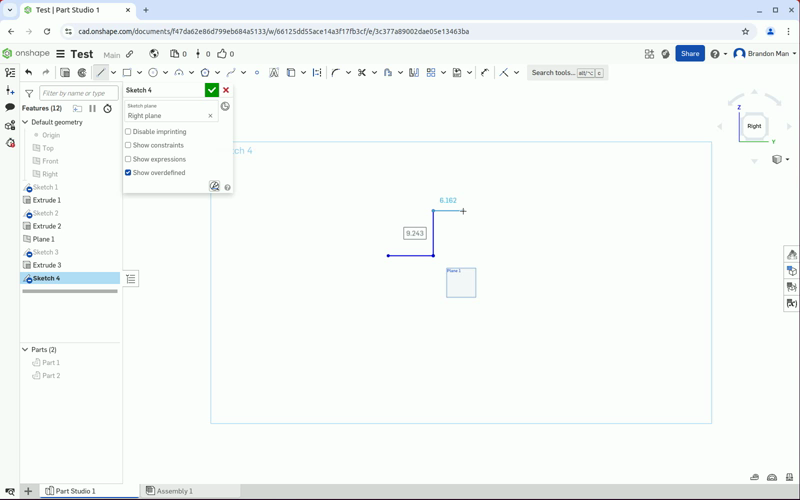
mouse_move(388, 210)
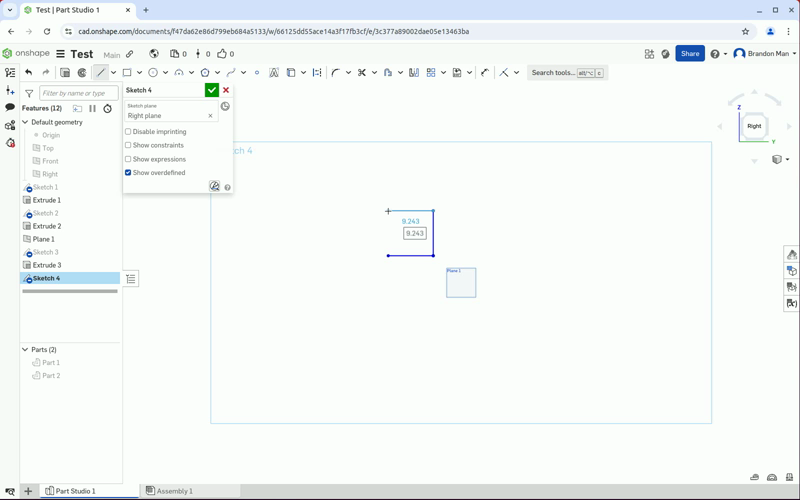
click(388, 210)
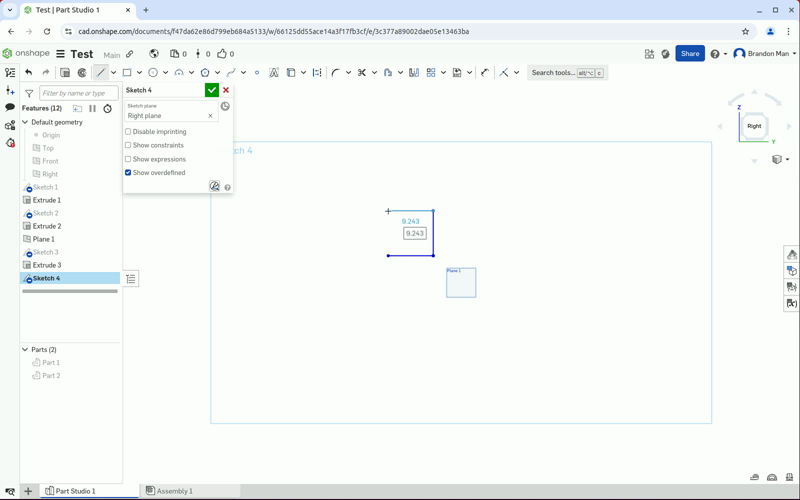
key_up(shift)
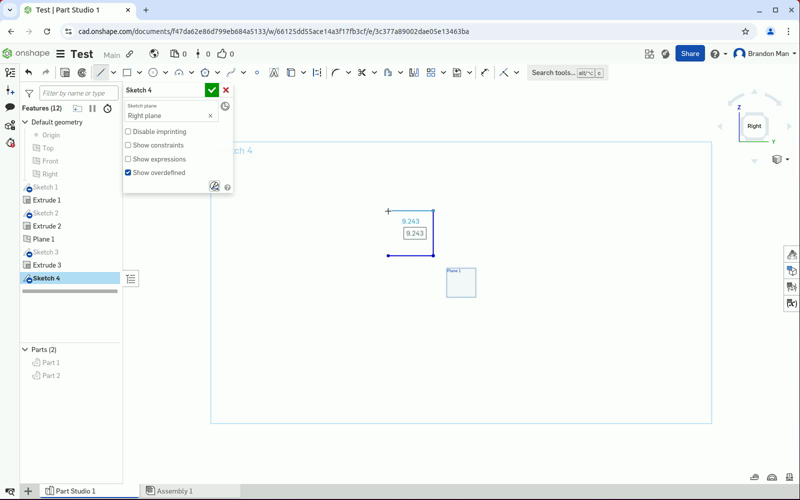
mouse_move(418, 210)
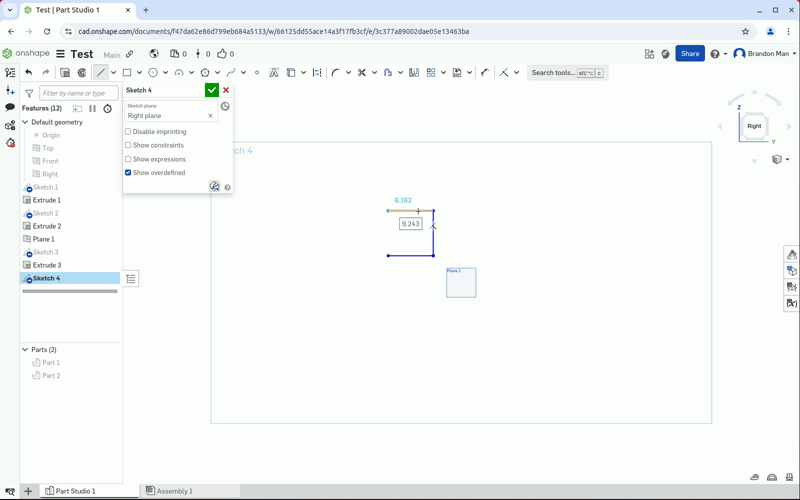
key_down(shift)
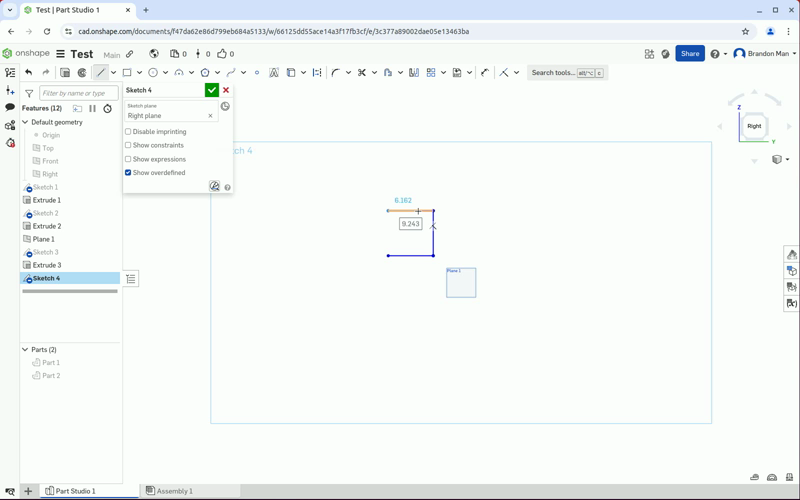
mouse_move(388, 255)
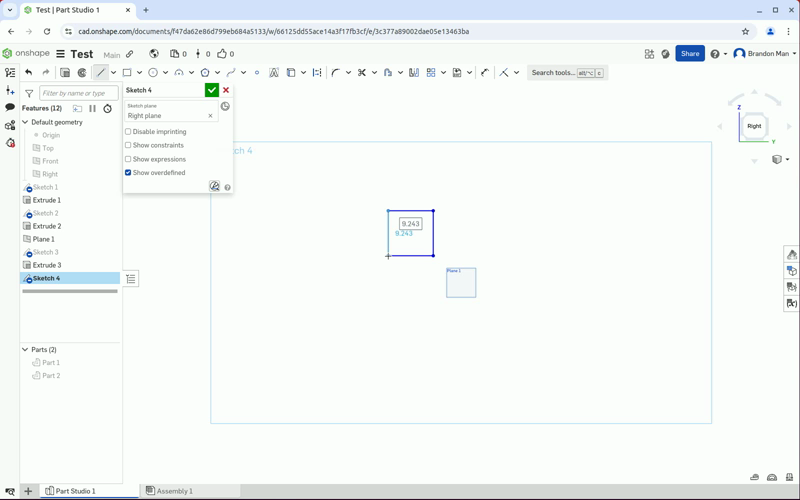
key_up(shift)
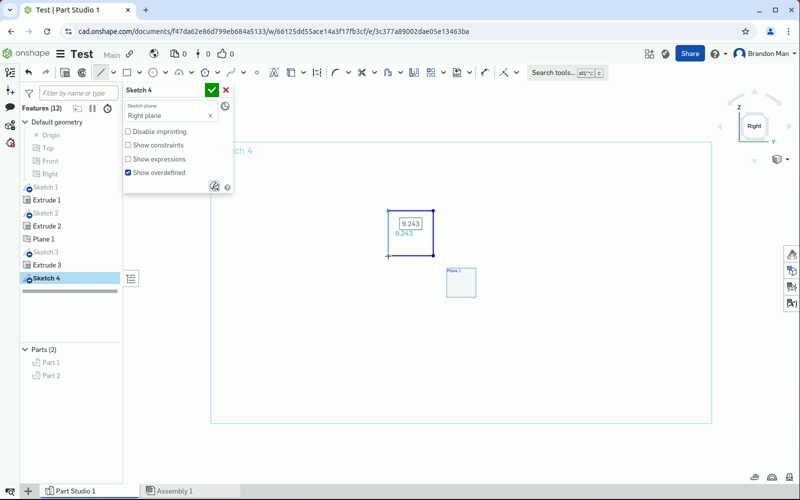
click(388, 255)
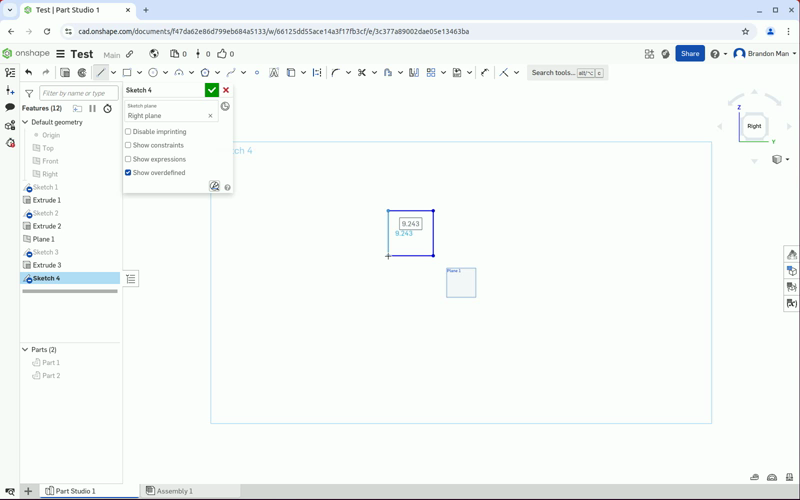
key(esc)
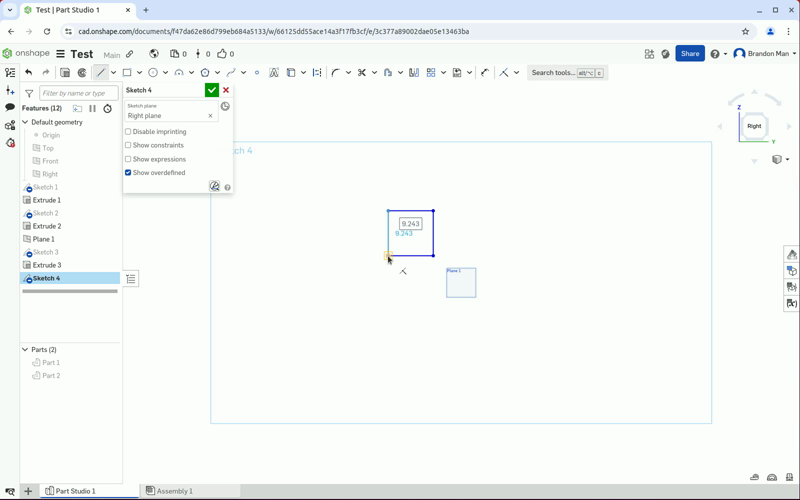
mouse_move(399, 236)
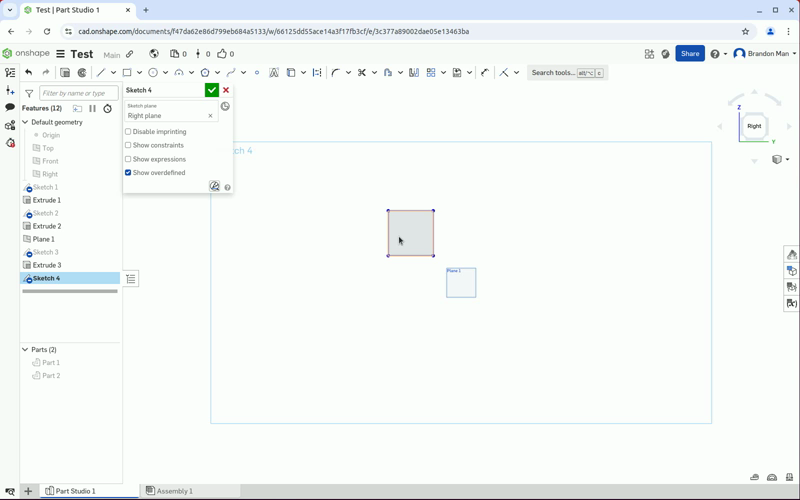
click(399, 236)
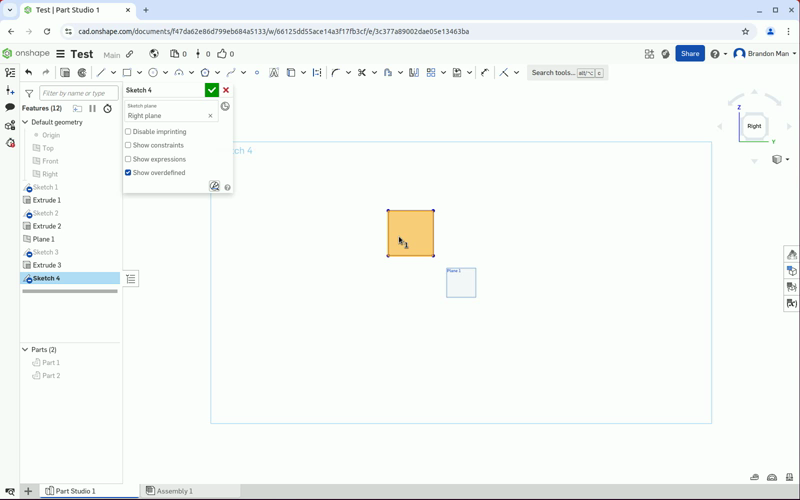
mouse_move(73, 352)
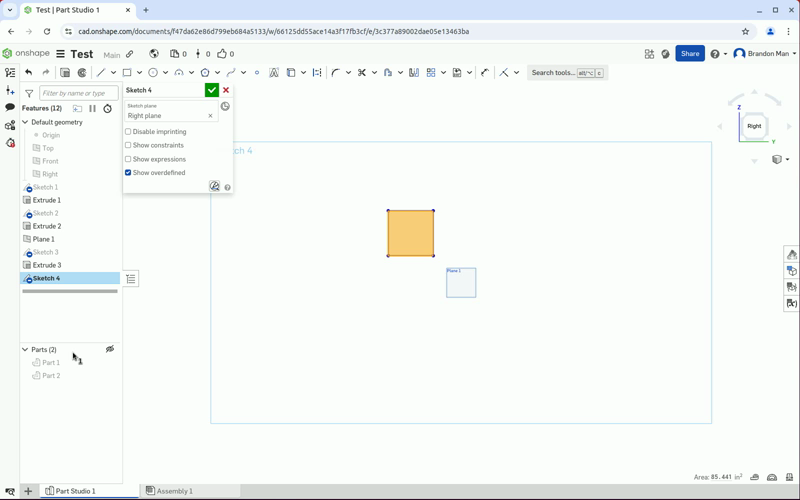
key(shift+y)
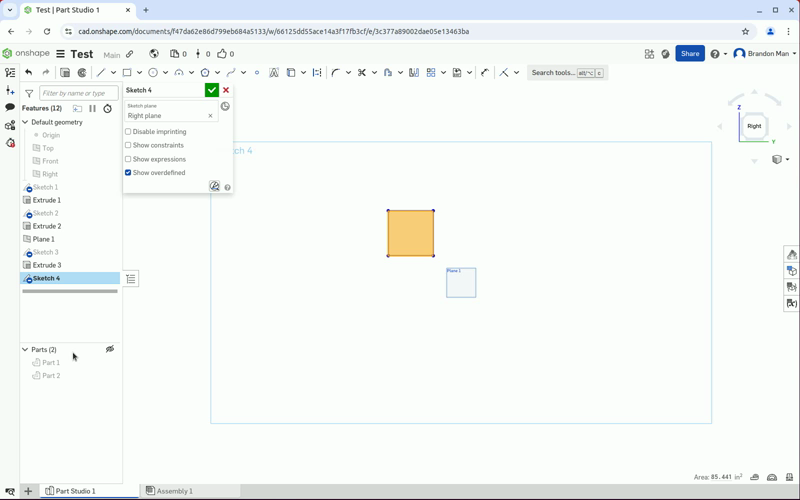
key(shift+e)
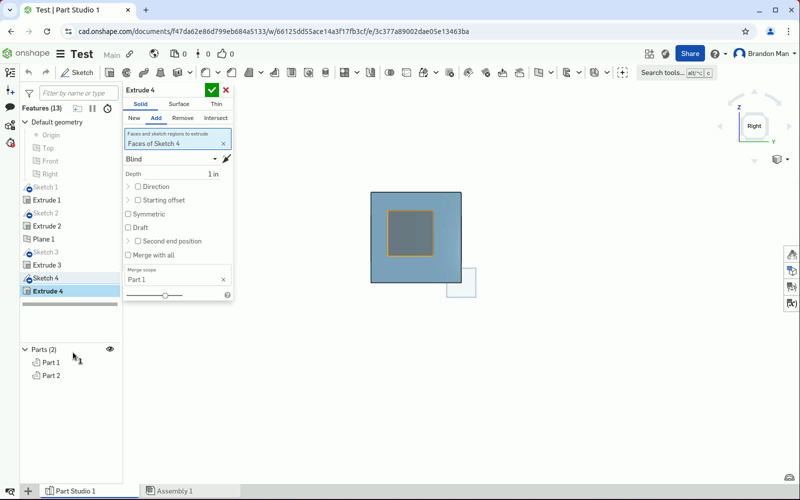
mouse_move(143, 106)
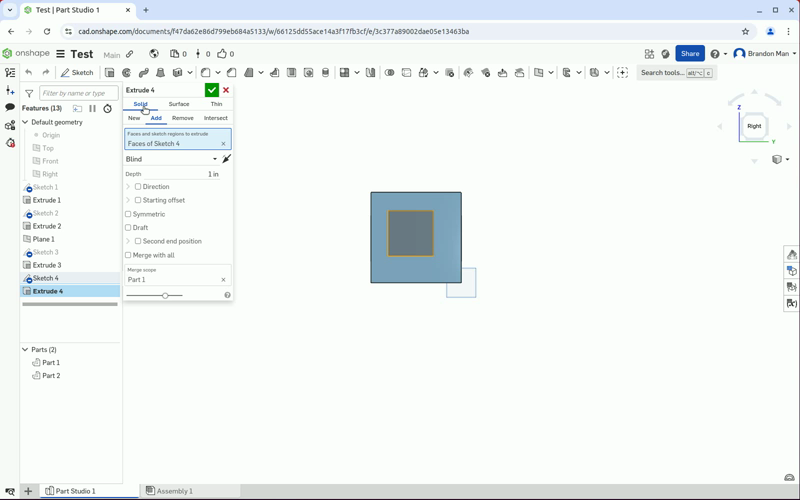
click(143, 106)
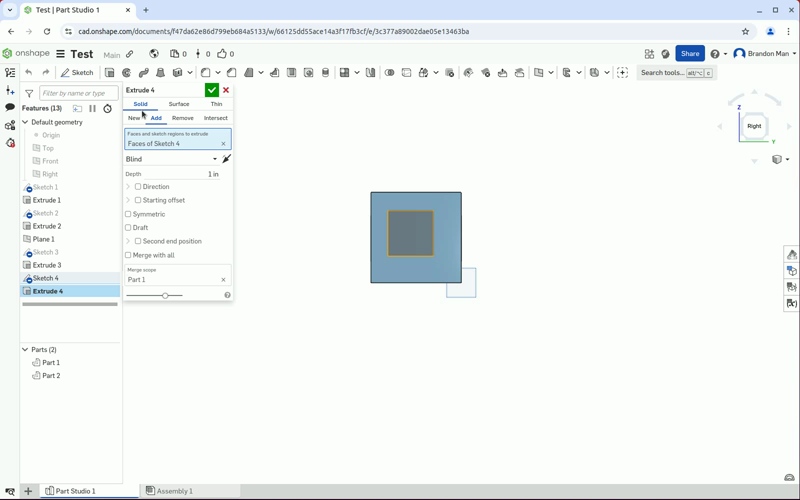
mouse_move(137, 120)
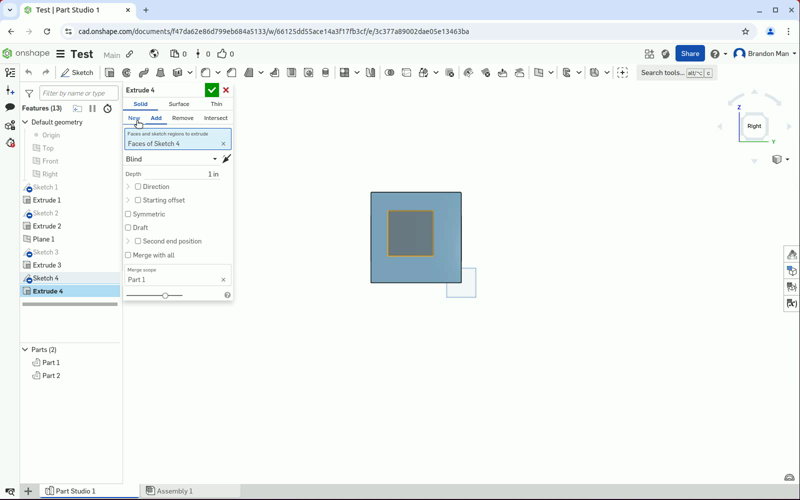
click(137, 120)
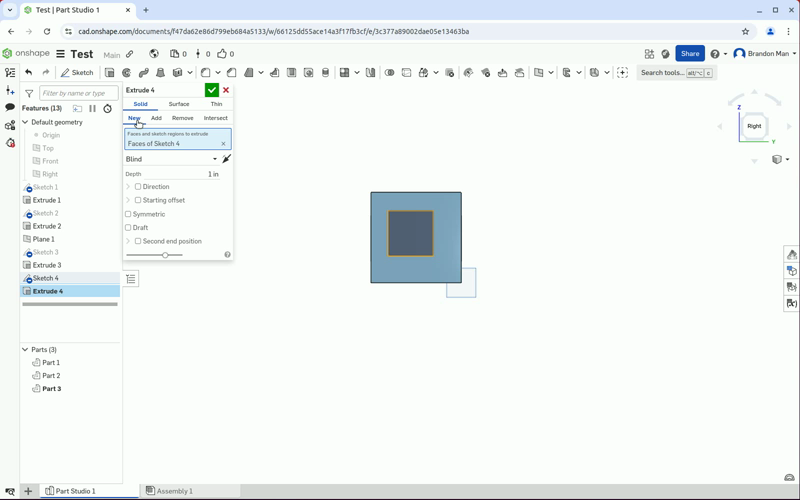
key(tab, 4)
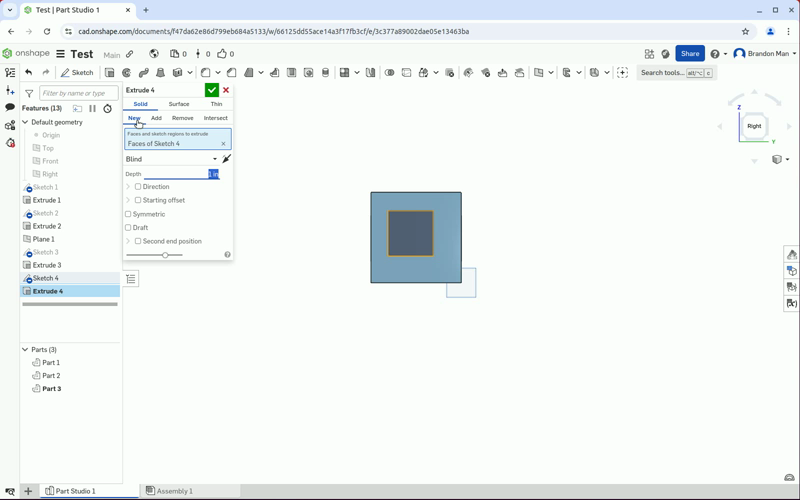
text(9.147)
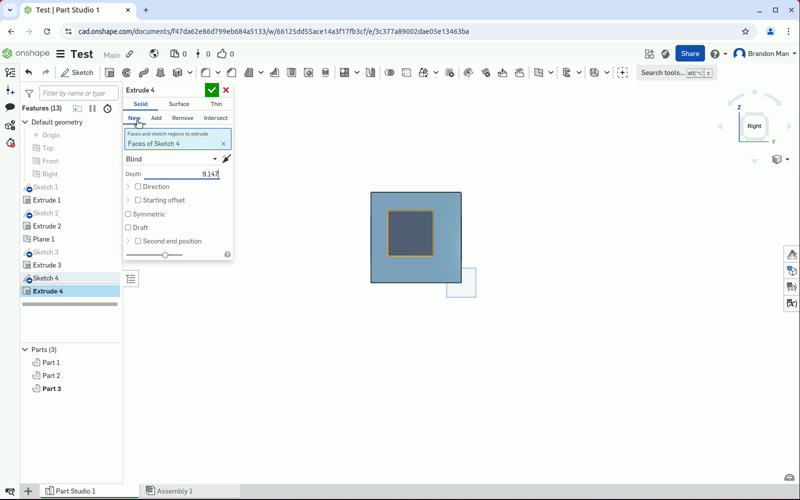
key(enter)
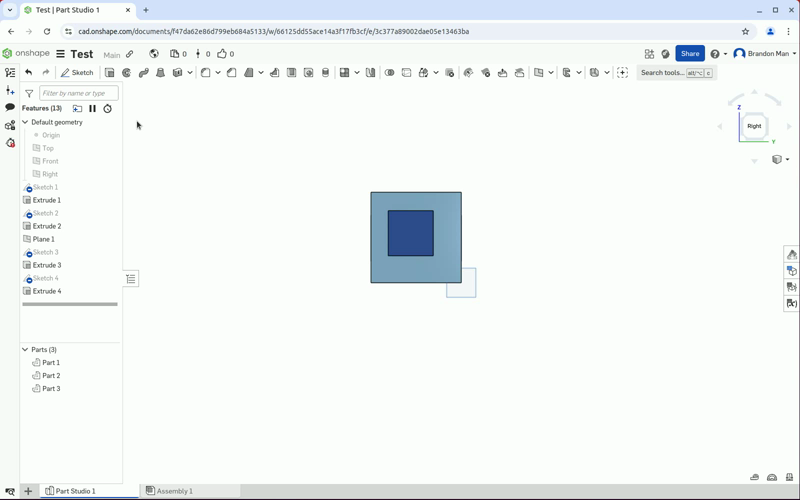
key(shift+h)
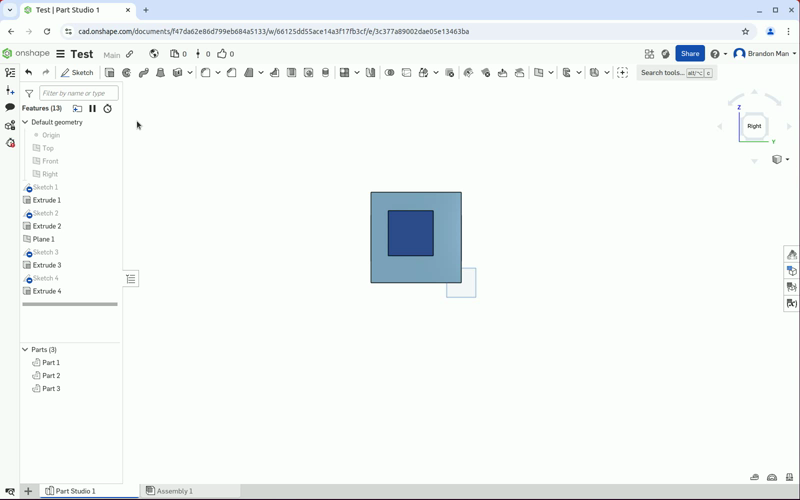
key(shift+h)
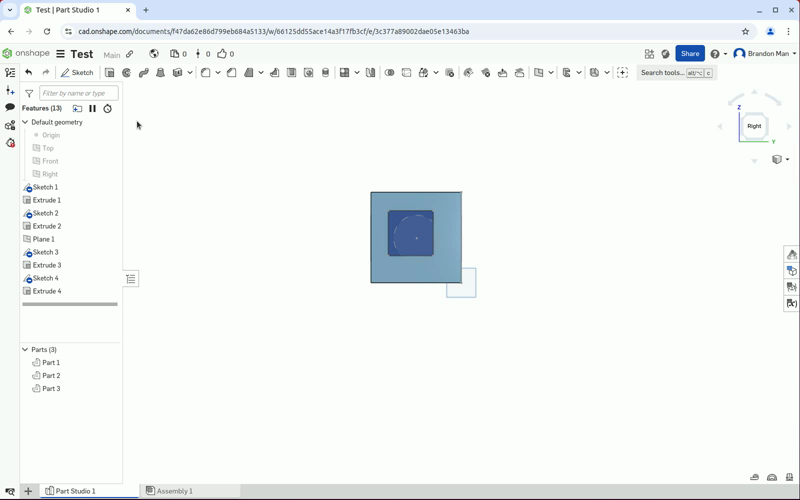
key(shift+7)
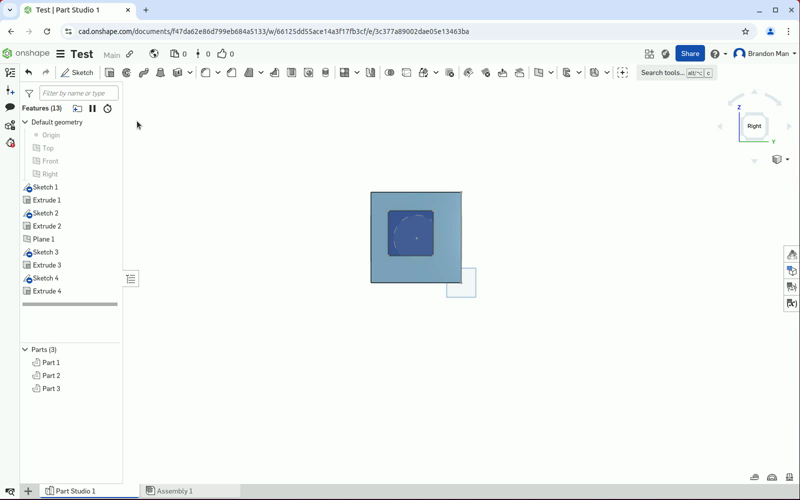
key(right, 2)
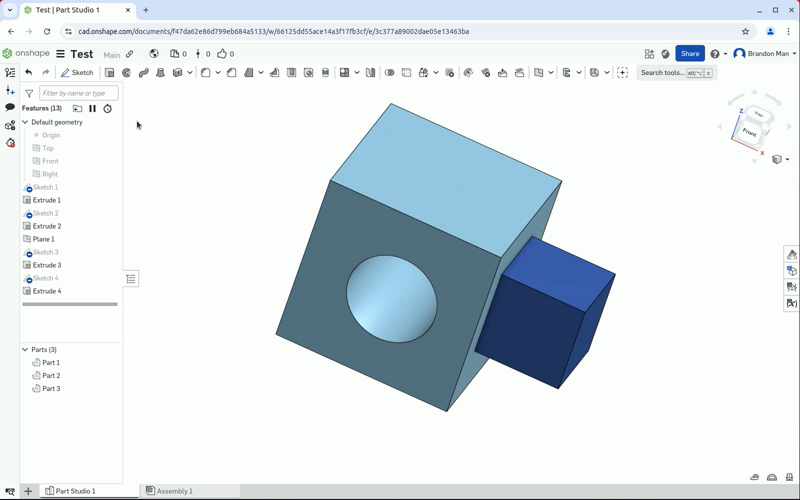
key(down, 2)
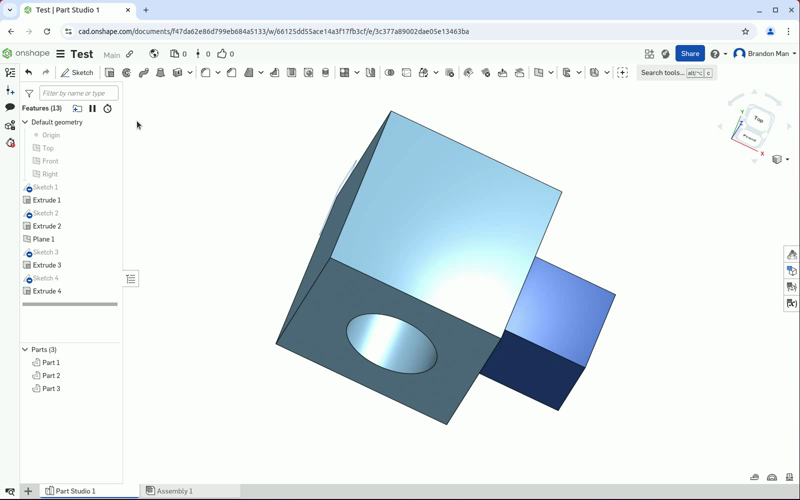
key(up, 2)
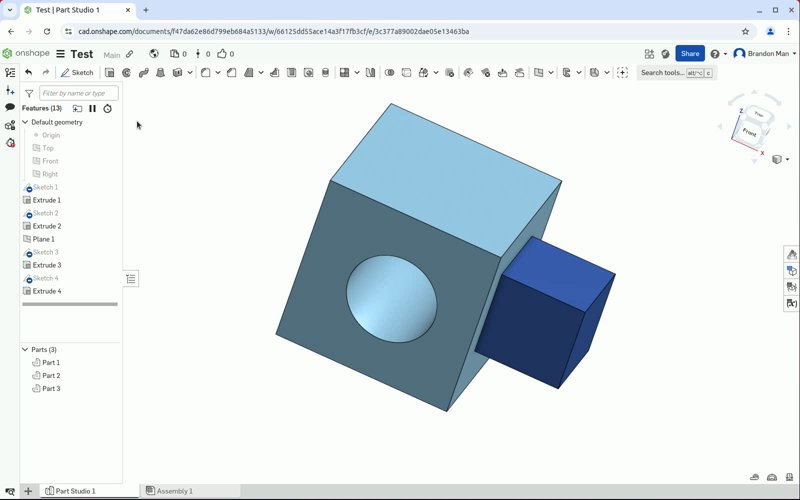
key(left, 2)
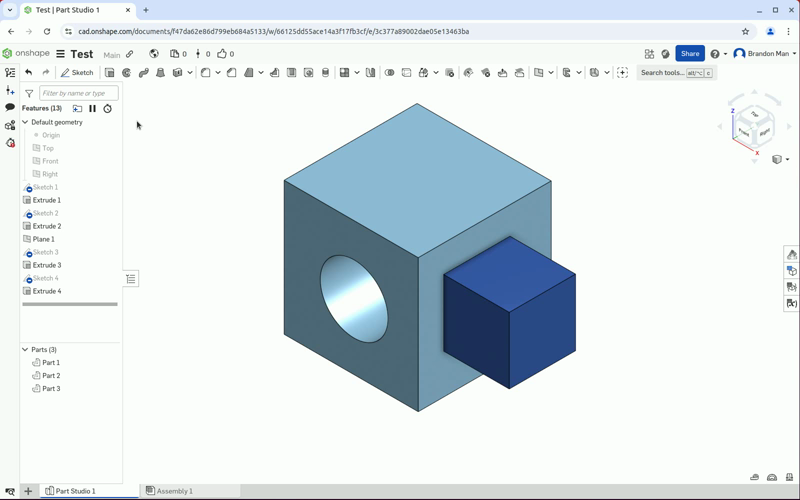
mouse_move(73, 189)
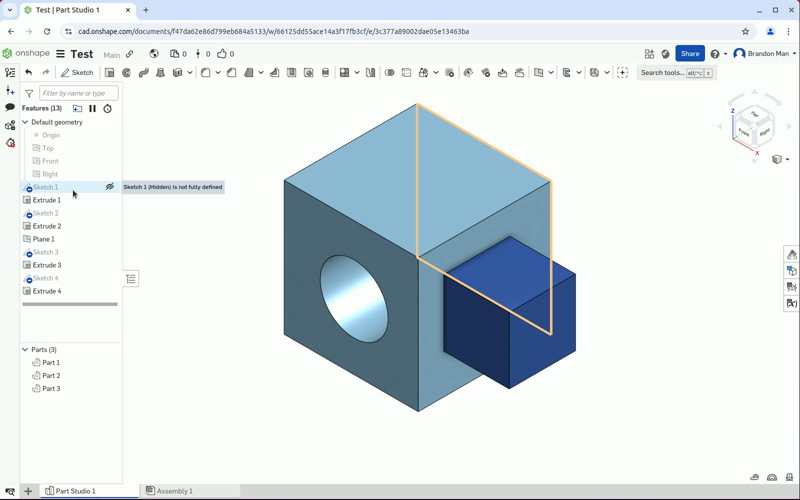
click(73, 189)